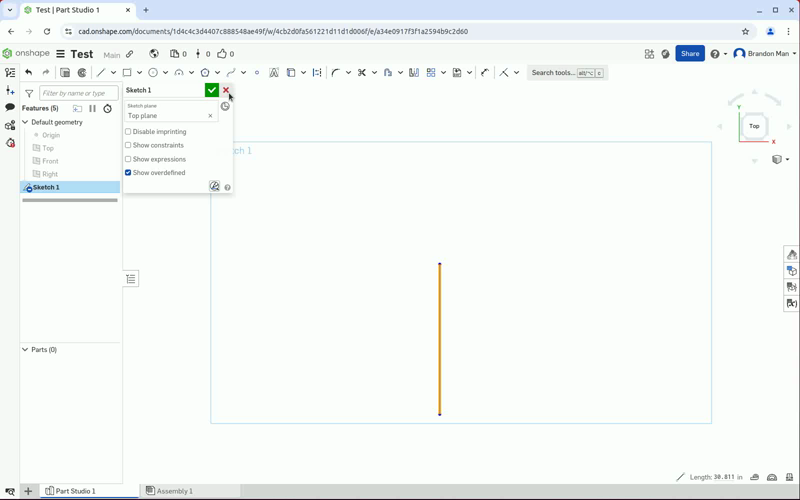
key(shift+h)
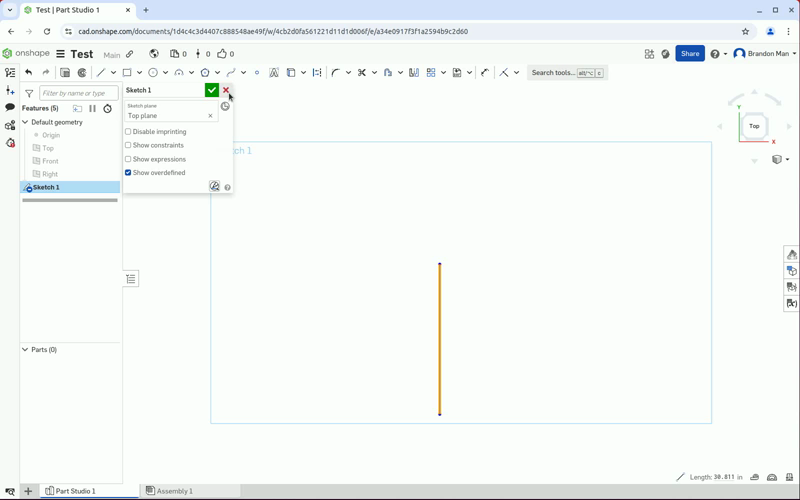
key(shift+s)
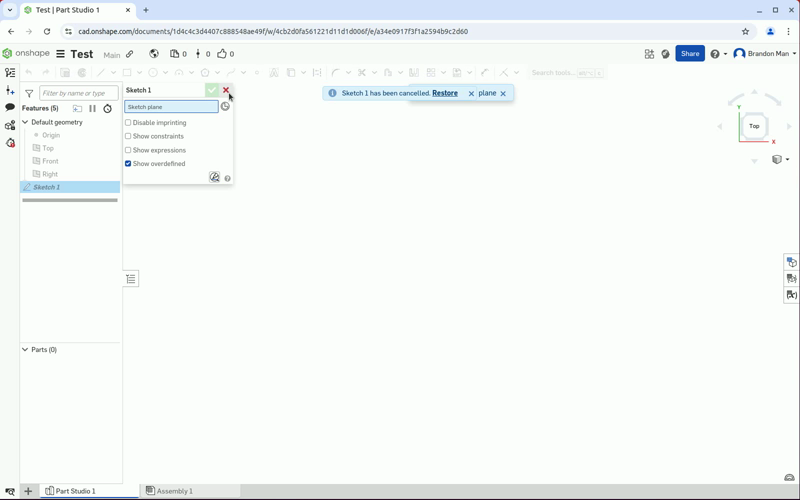
mouse_move(73, 150)
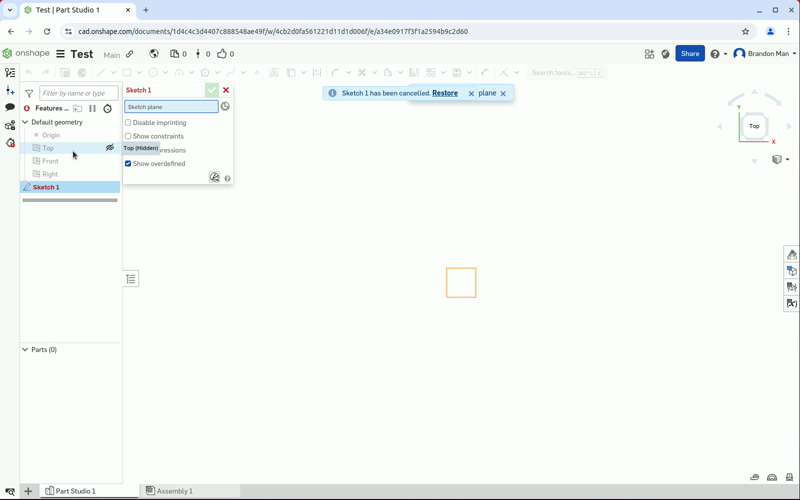
click(73, 150)
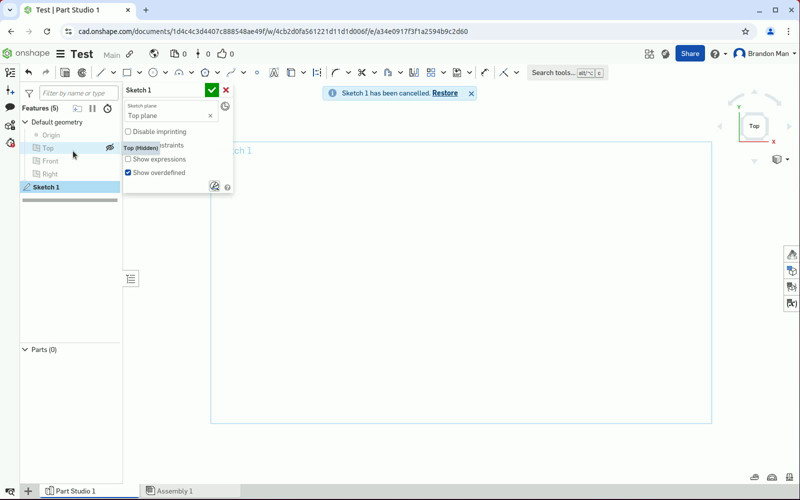
mouse_move(73, 352)
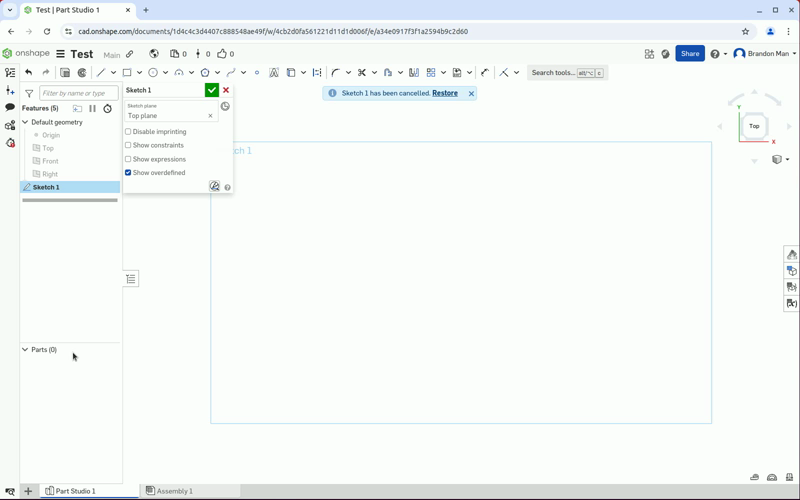
key(y)
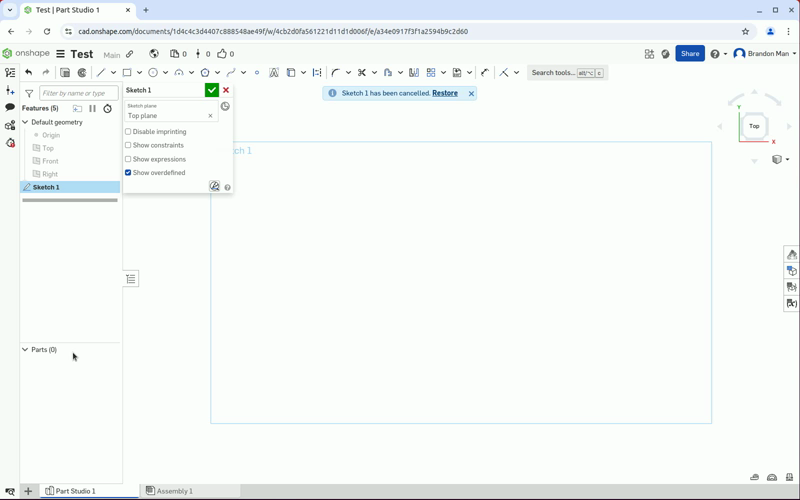
key(l)
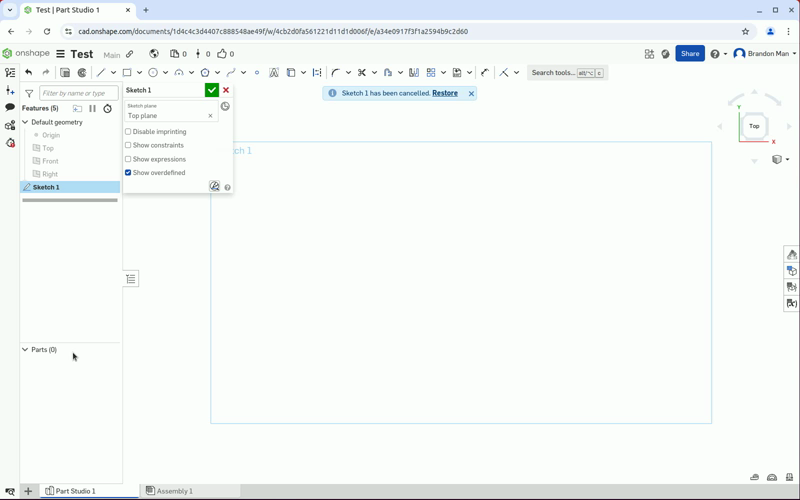
key_down(shift)
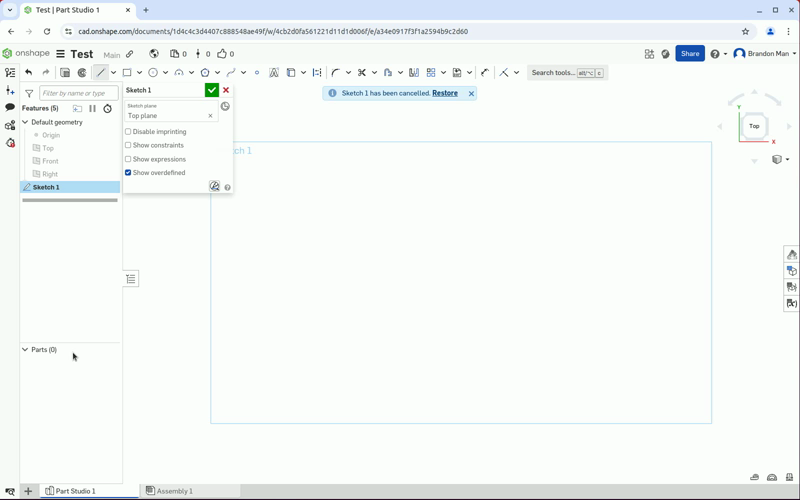
mouse_move(388, 282)
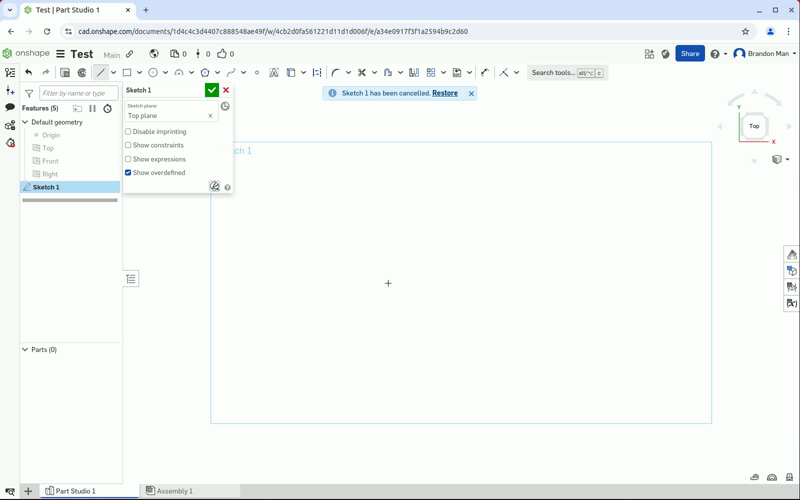
click(388, 282)
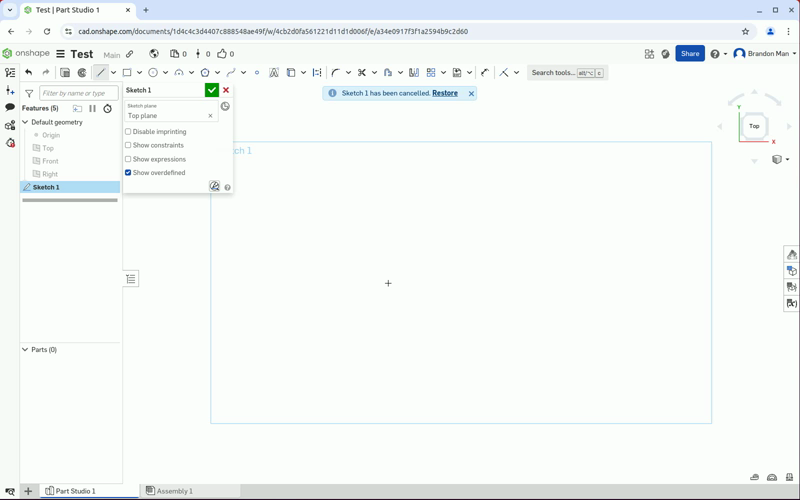
key_up(shift)
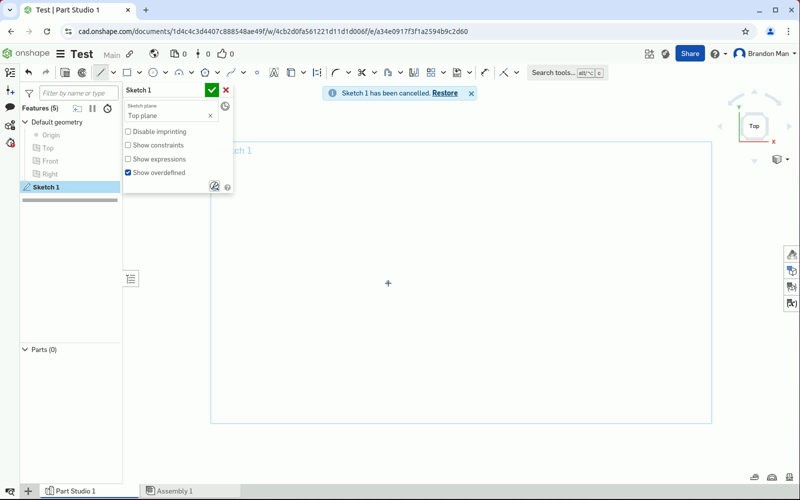
key_down(shift)
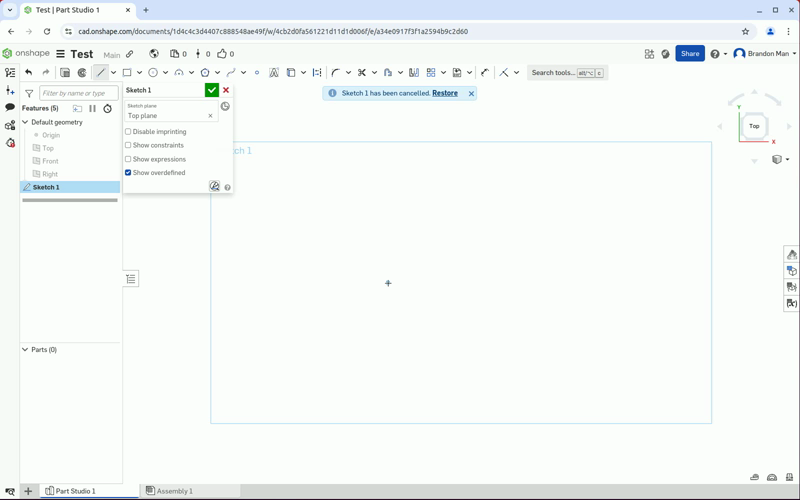
mouse_move(533, 282)
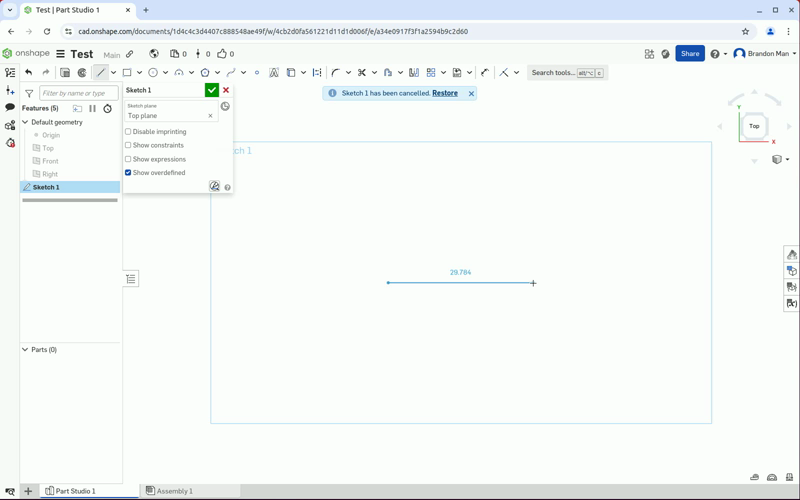
click(533, 282)
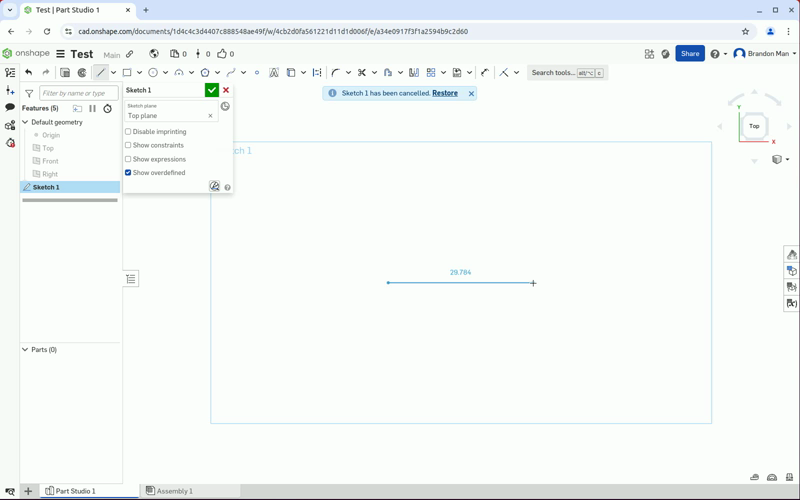
key_up(shift)
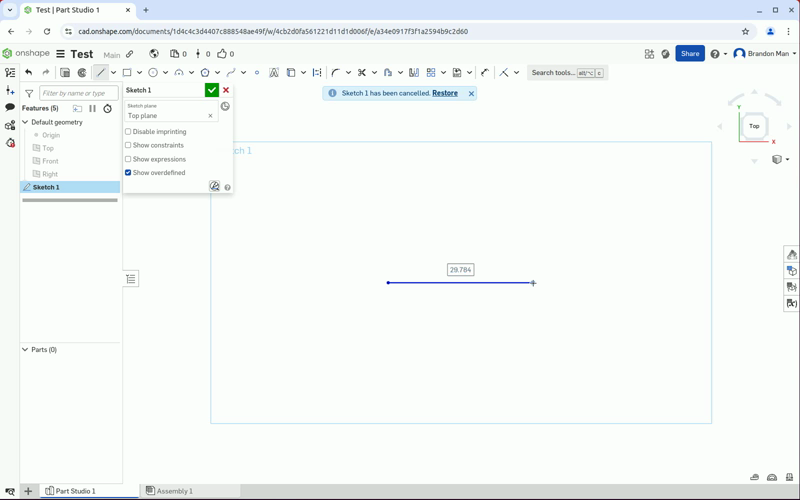
key_down(shift)
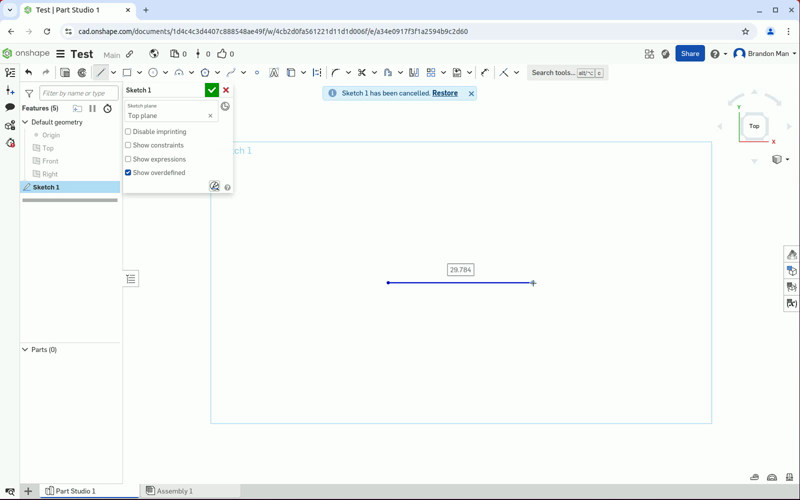
mouse_move(533, 212)
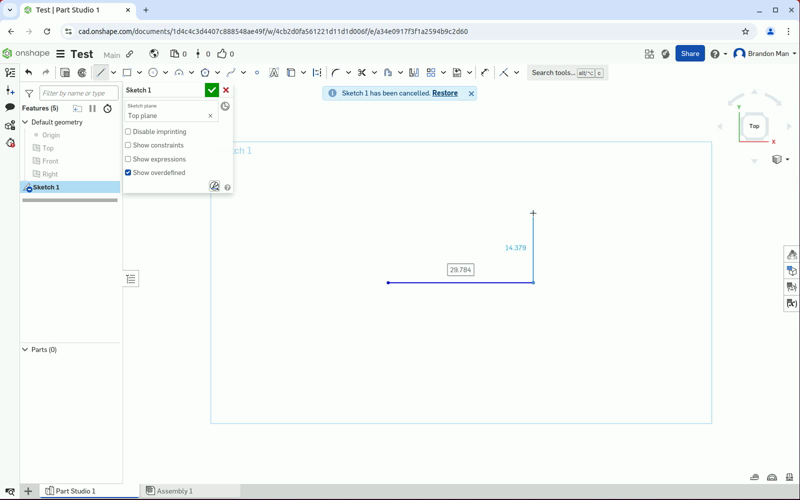
click(533, 212)
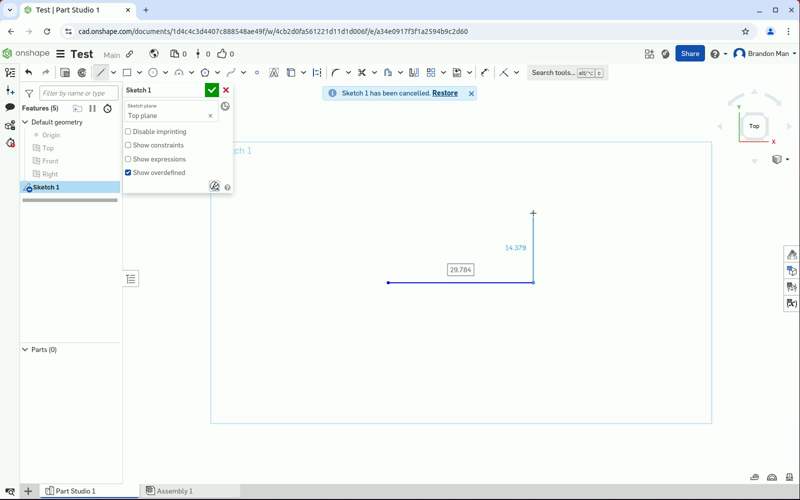
key_up(shift)
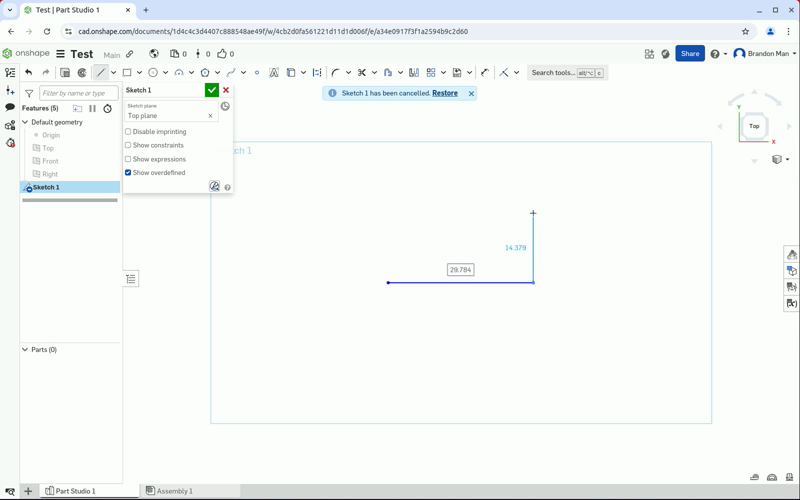
key_down(shift)
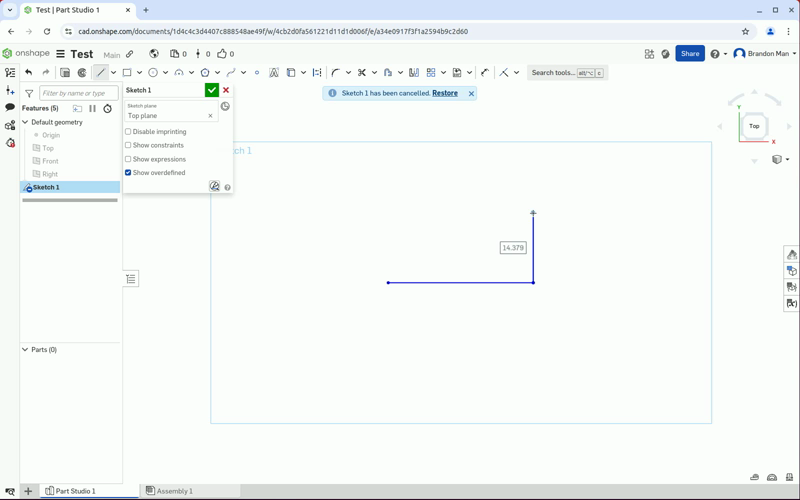
mouse_move(563, 212)
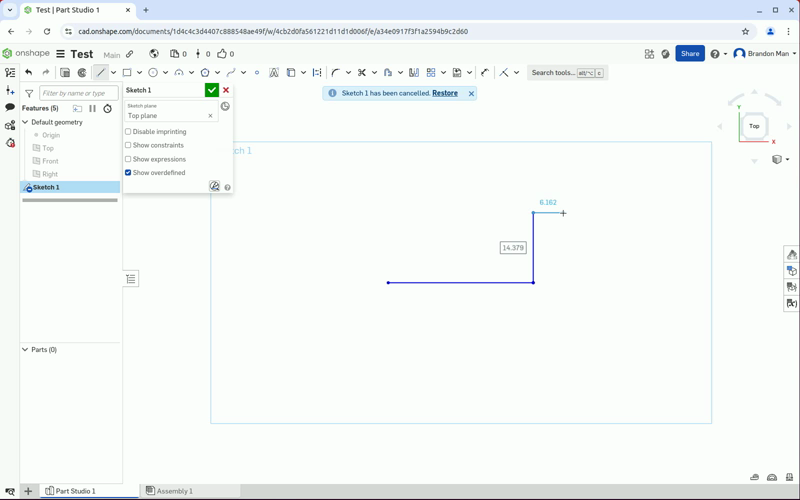
mouse_move(510, 212)
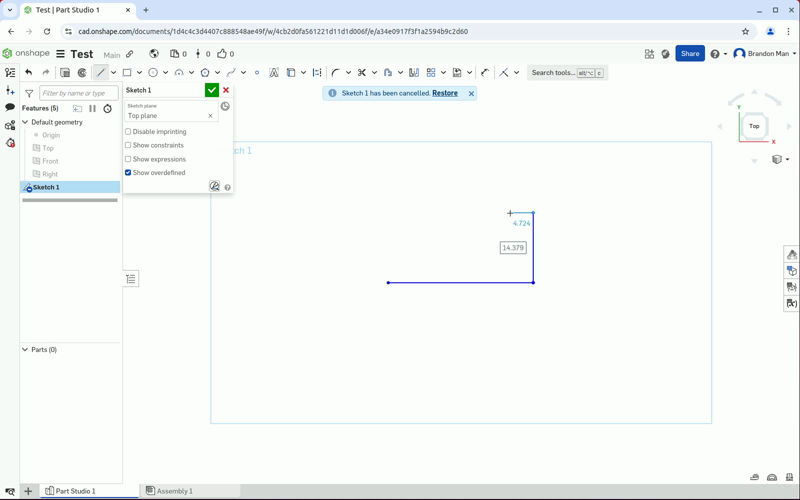
click(510, 212)
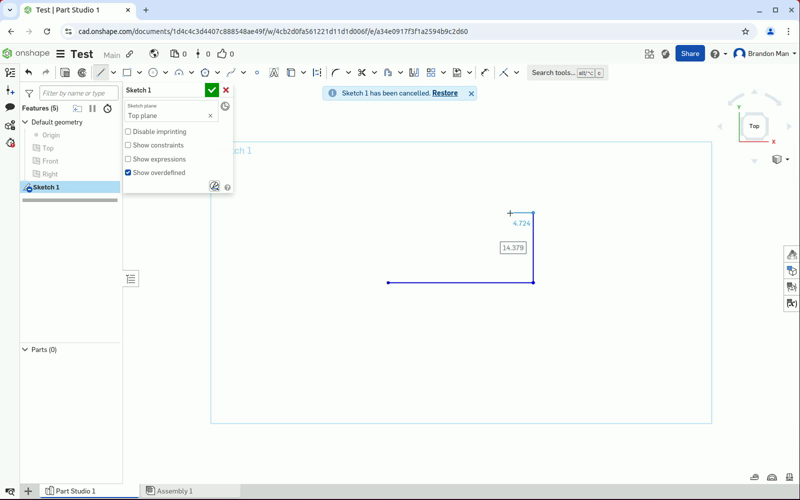
key_up(shift)
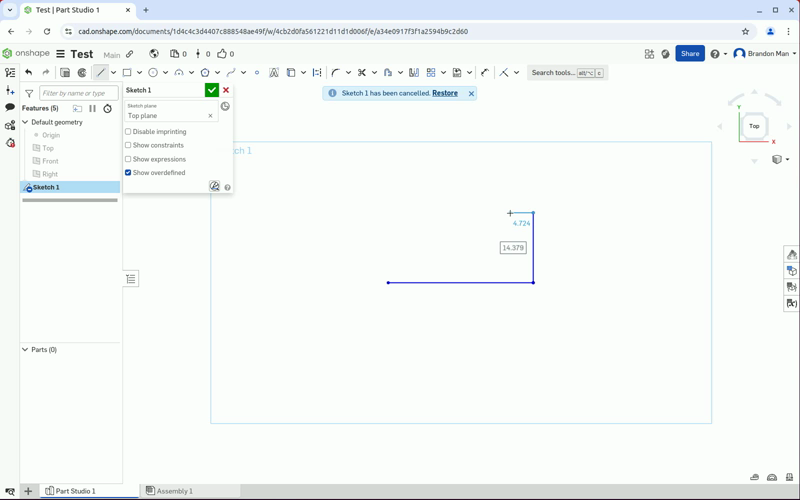
key_down(shift)
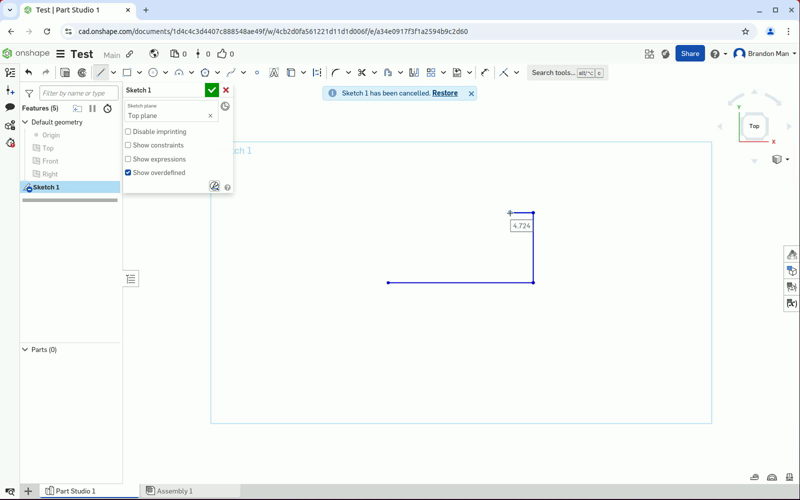
mouse_move(540, 212)
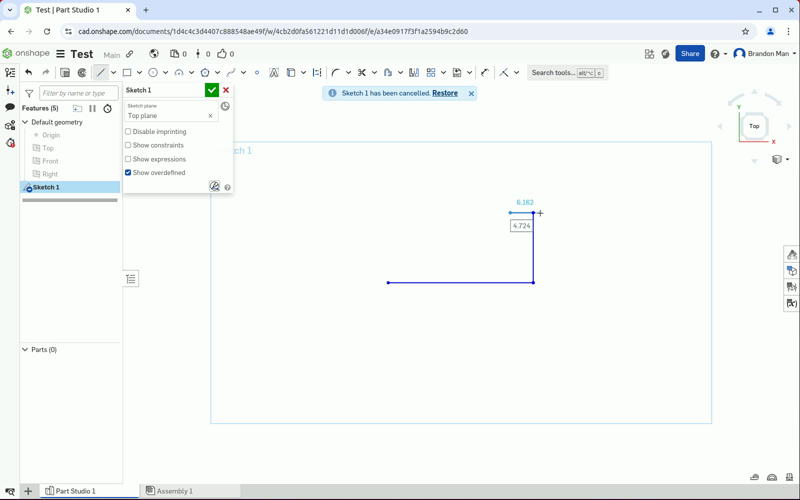
mouse_move(510, 260)
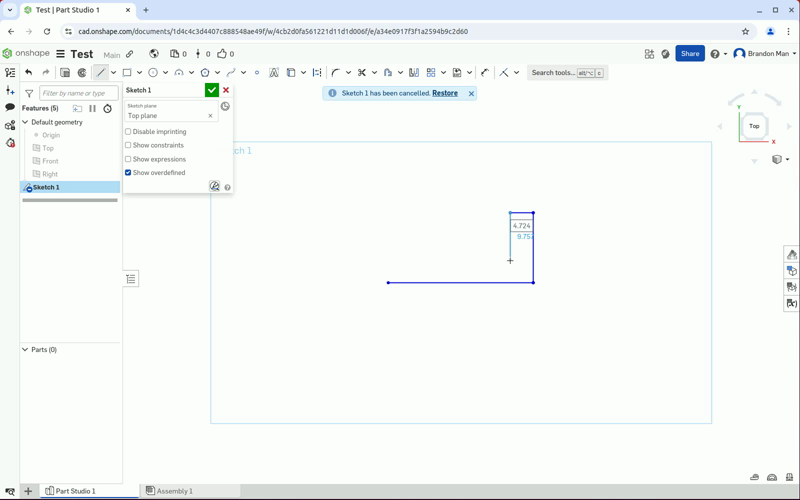
click(510, 260)
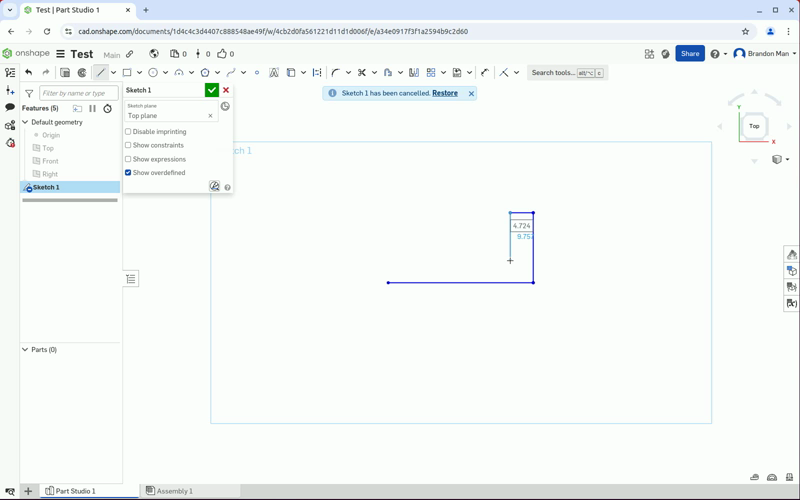
key_up(shift)
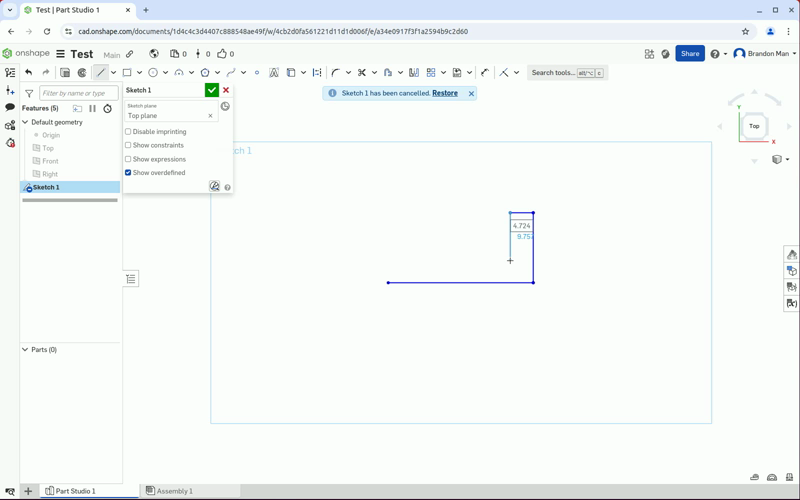
key_down(shift)
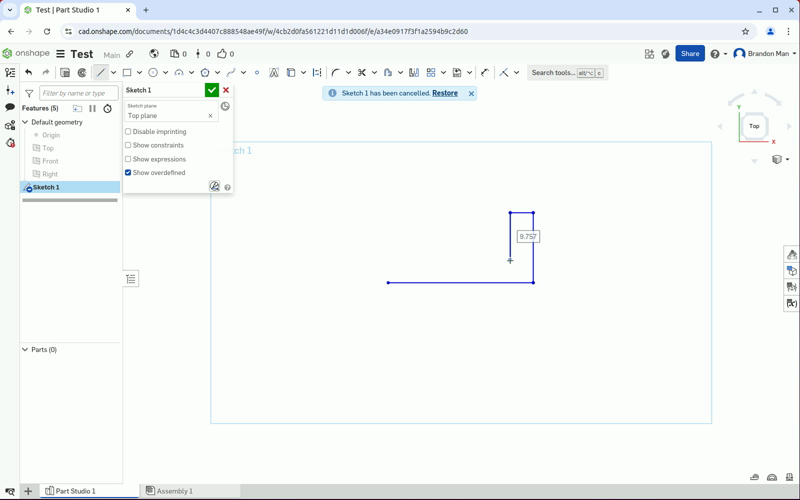
mouse_move(410, 260)
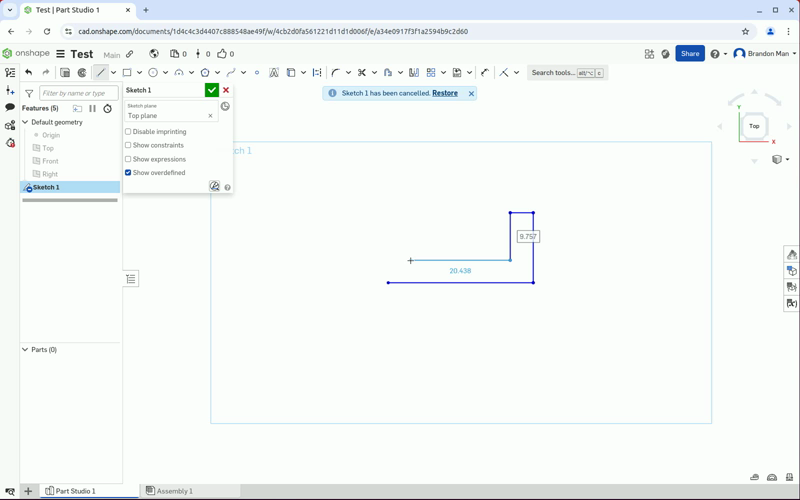
click(410, 260)
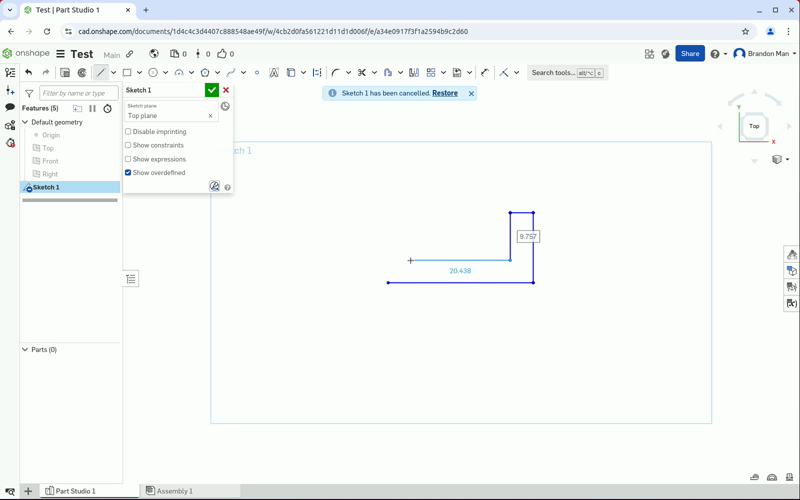
key_up(shift)
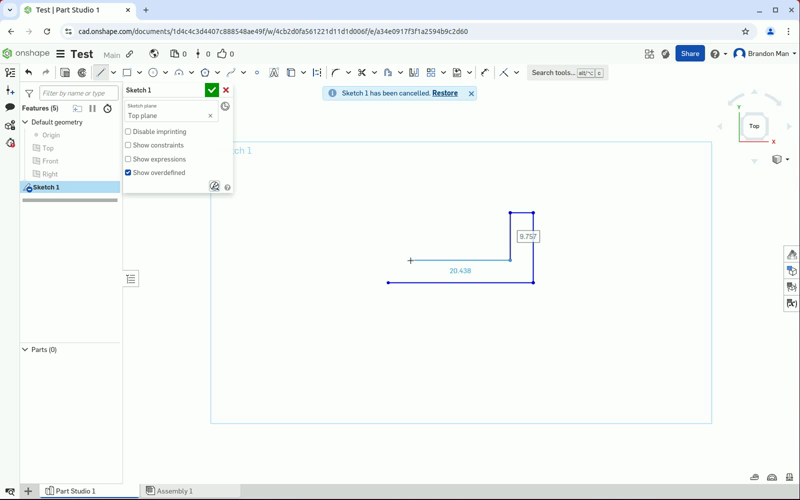
key_down(shift)
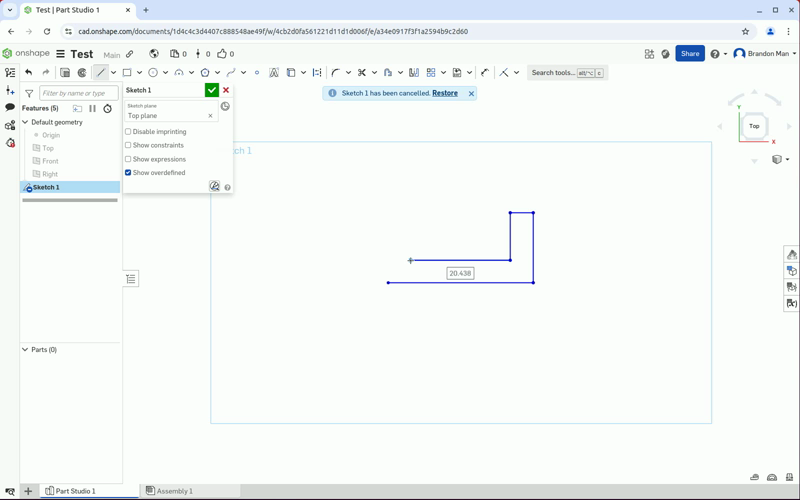
mouse_move(440, 260)
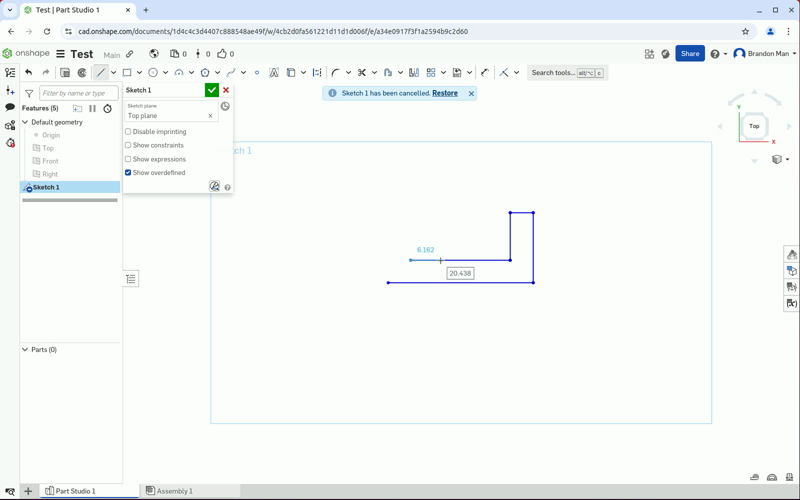
mouse_move(410, 212)
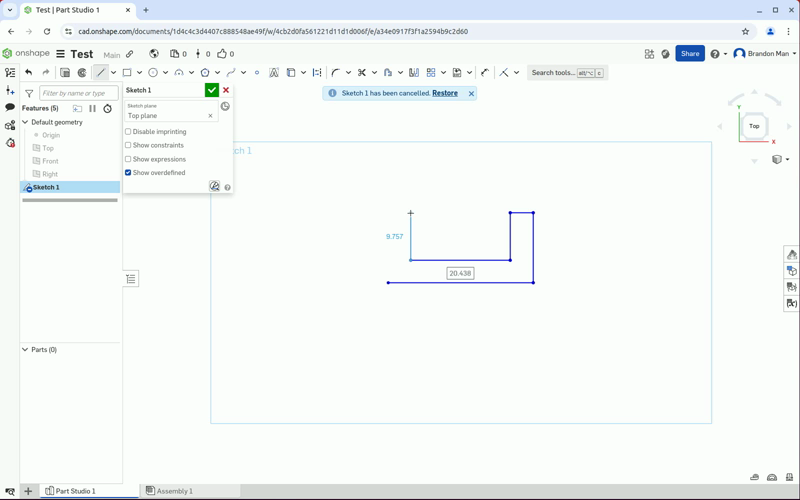
click(410, 212)
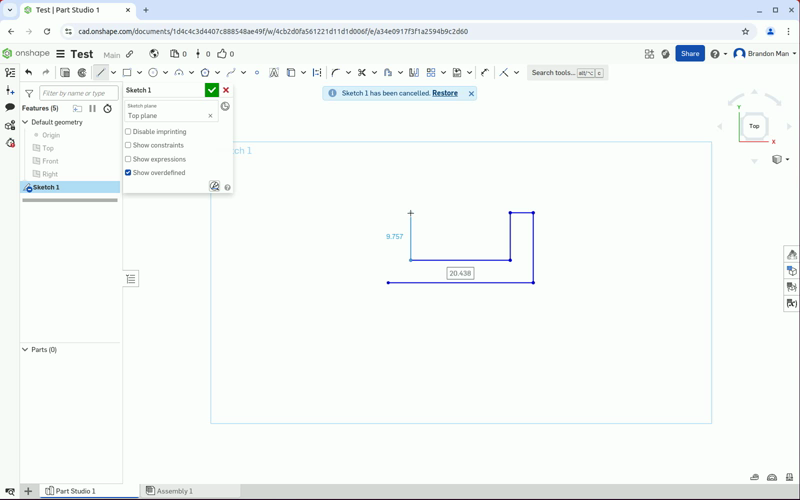
key_up(shift)
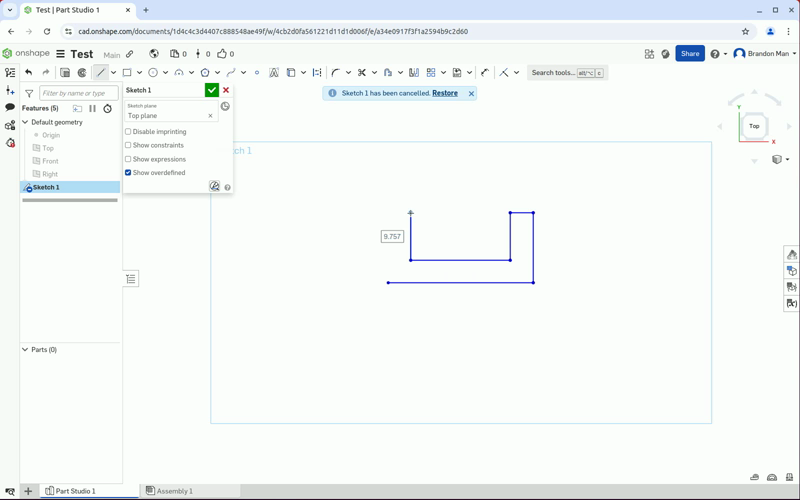
key_down(shift)
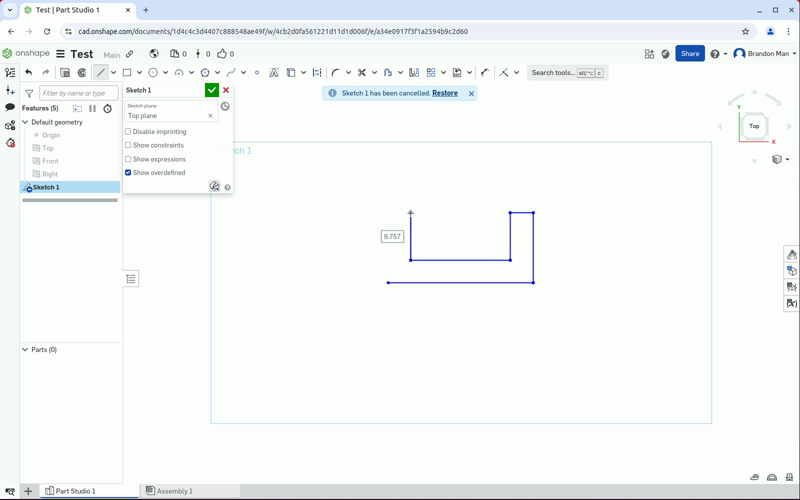
mouse_move(440, 212)
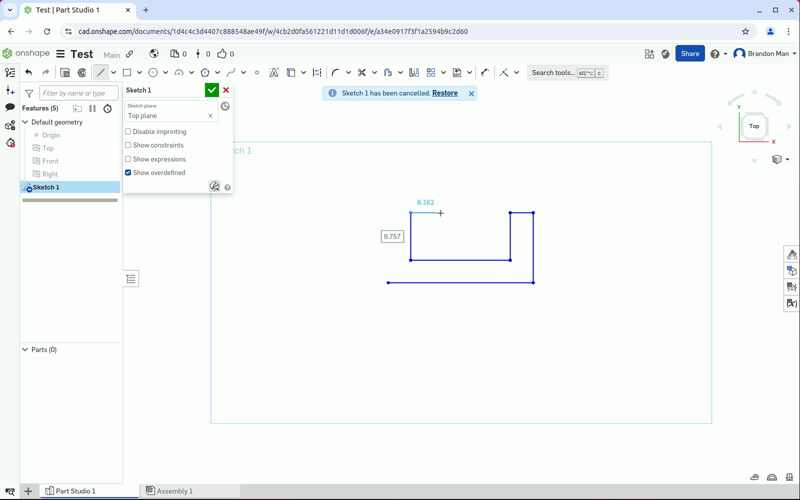
mouse_move(388, 212)
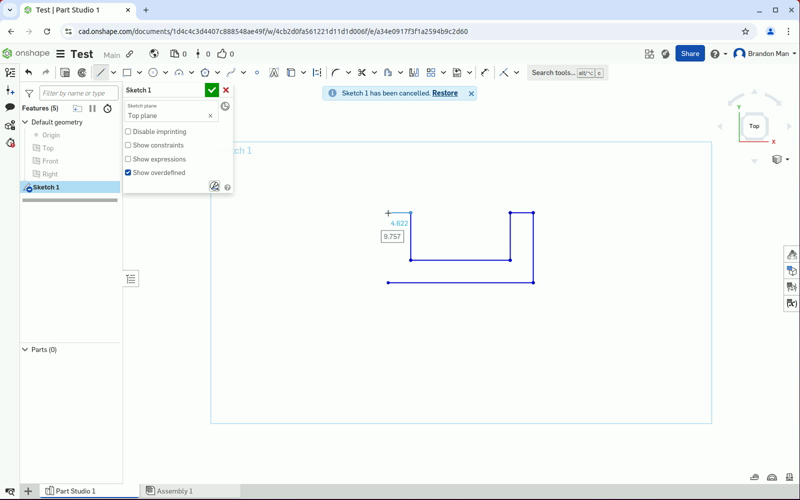
click(388, 212)
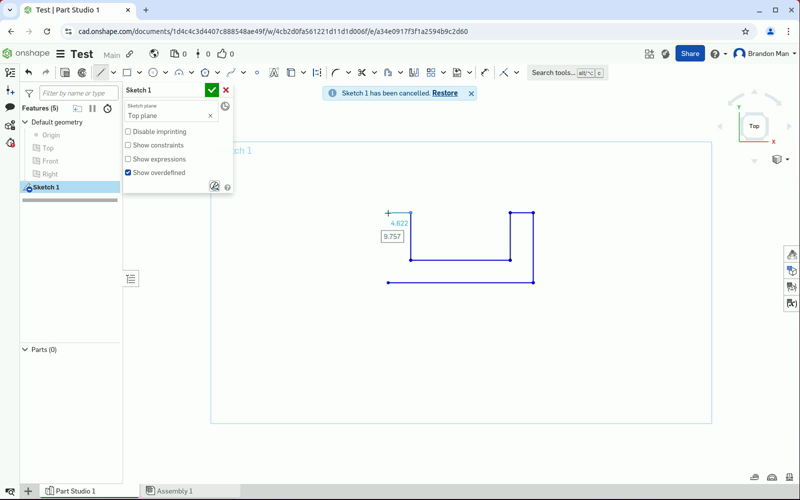
key_up(shift)
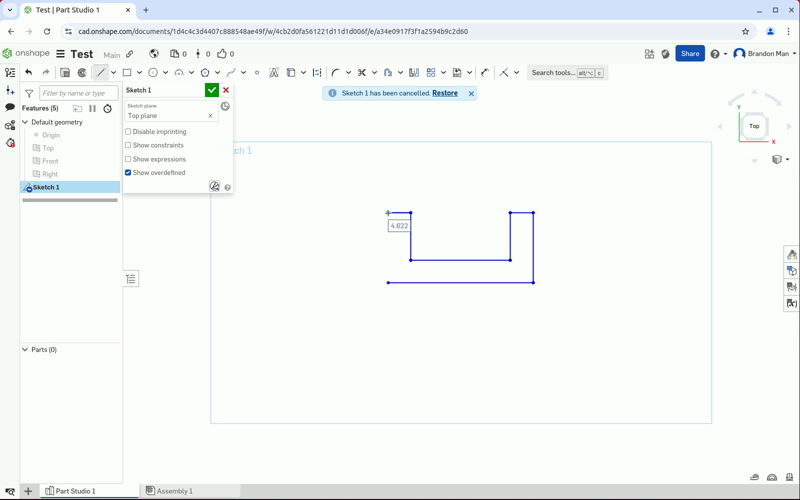
key_down(shift)
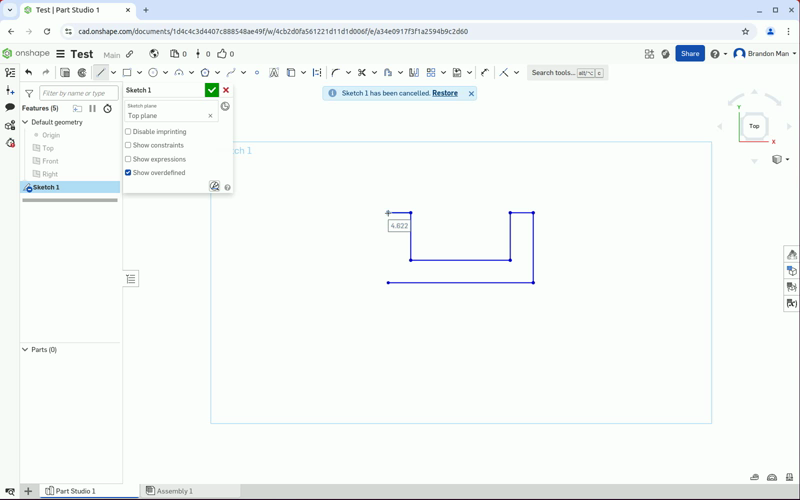
mouse_move(388, 282)
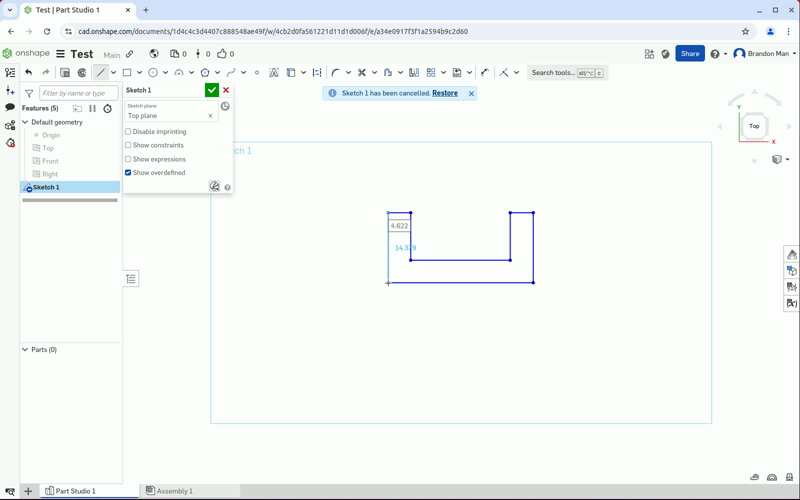
key_up(shift)
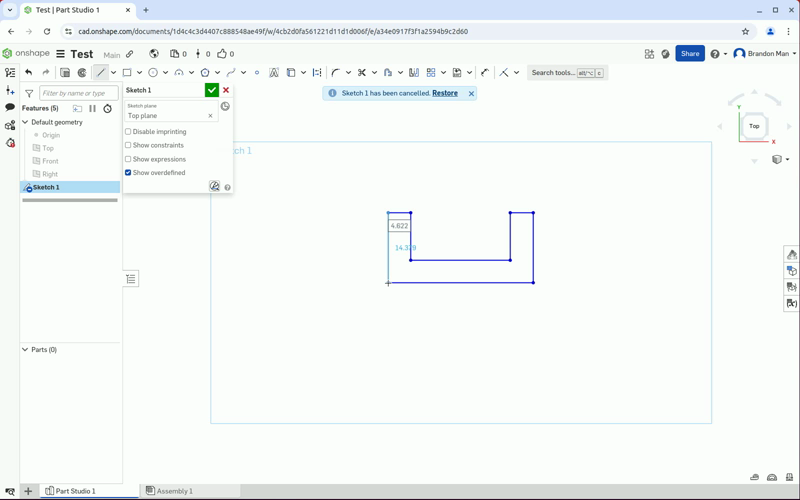
click(388, 282)
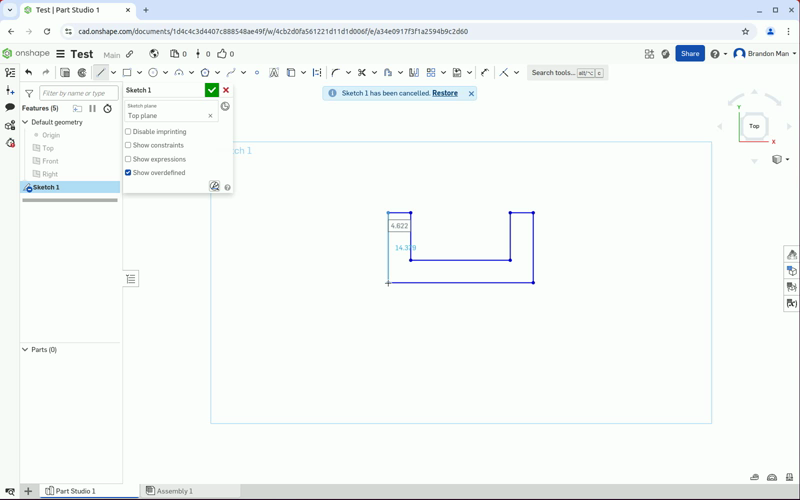
key(esc)
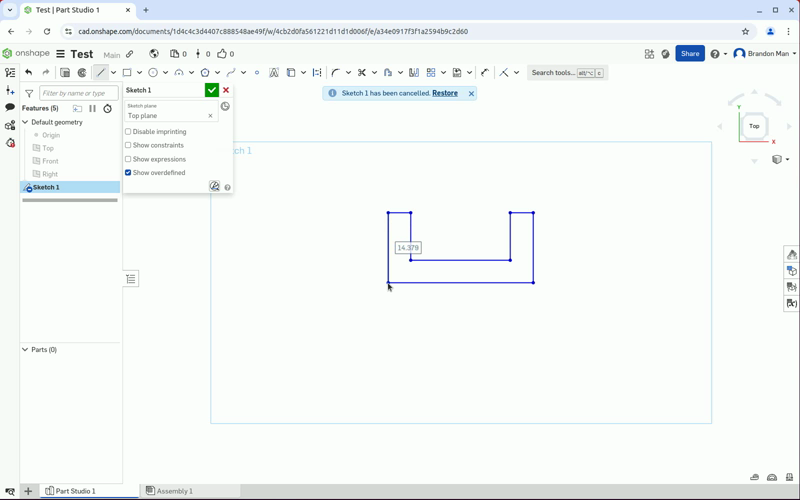
mouse_move(501, 273)
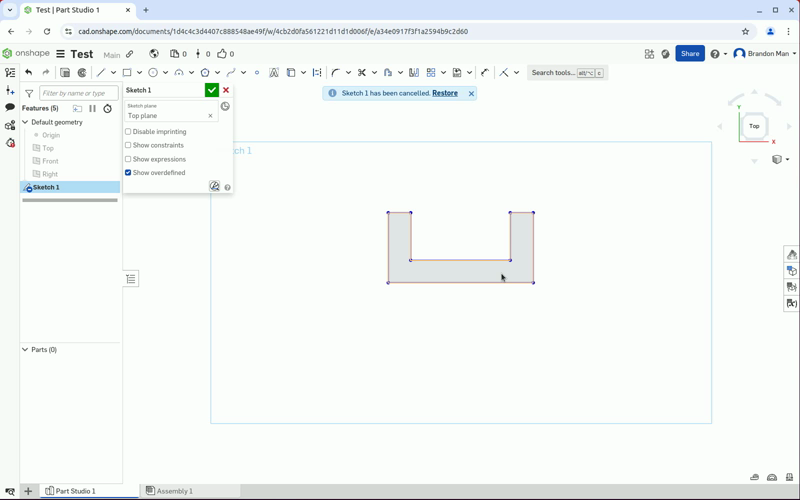
click(501, 273)
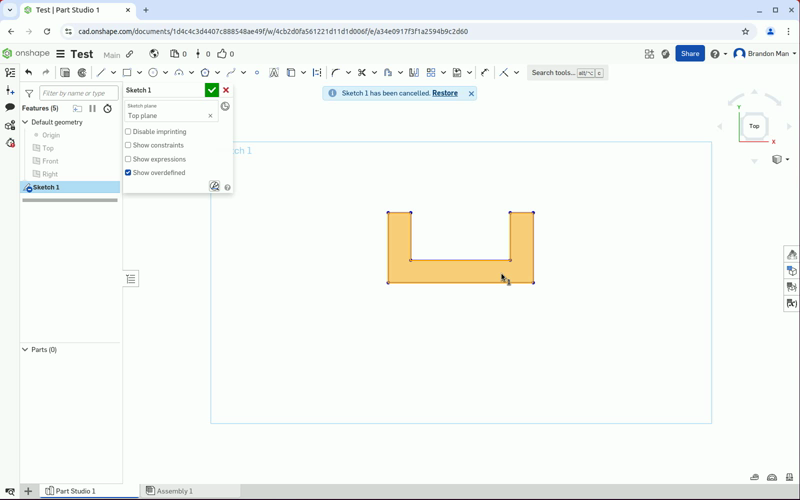
mouse_move(73, 352)
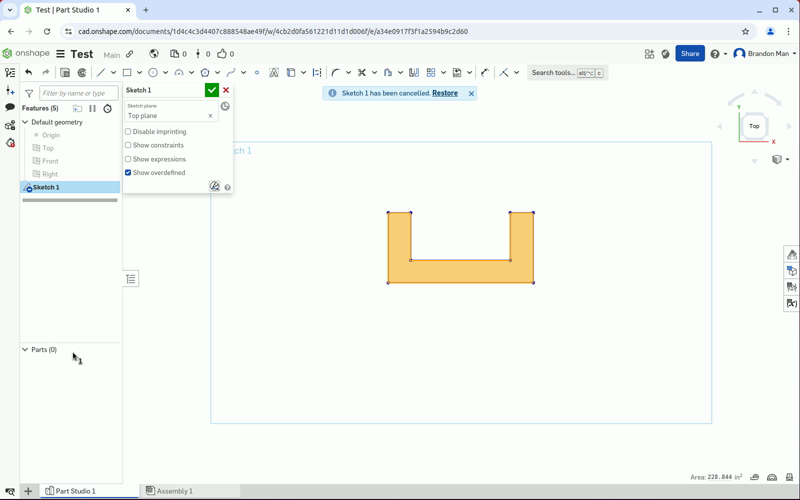
key(shift+y)
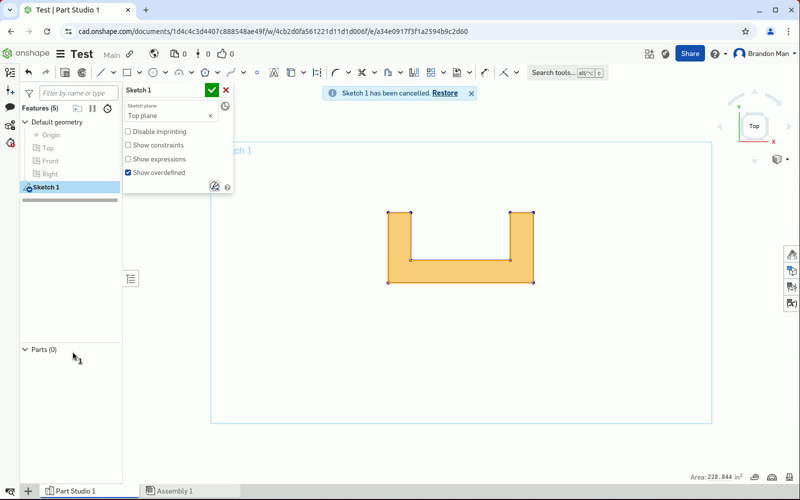
key(shift+e)
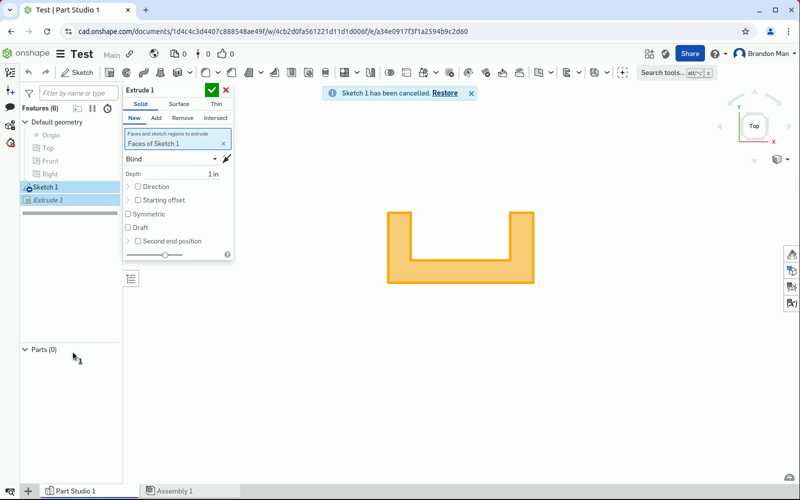
mouse_move(143, 106)
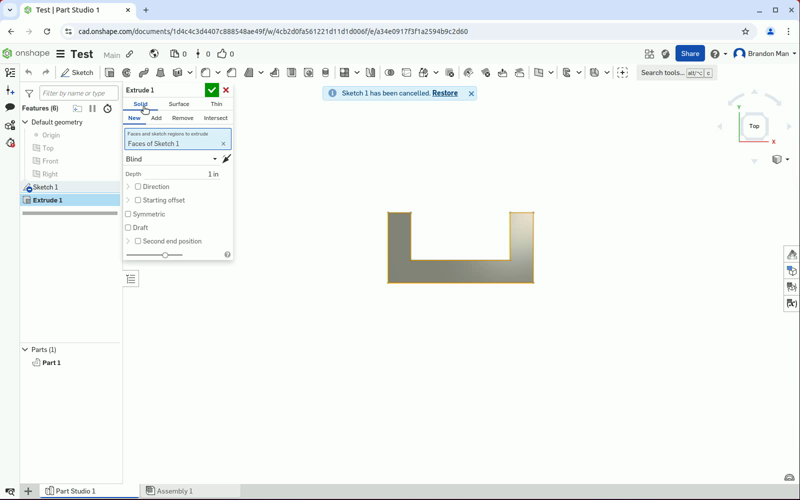
click(143, 106)
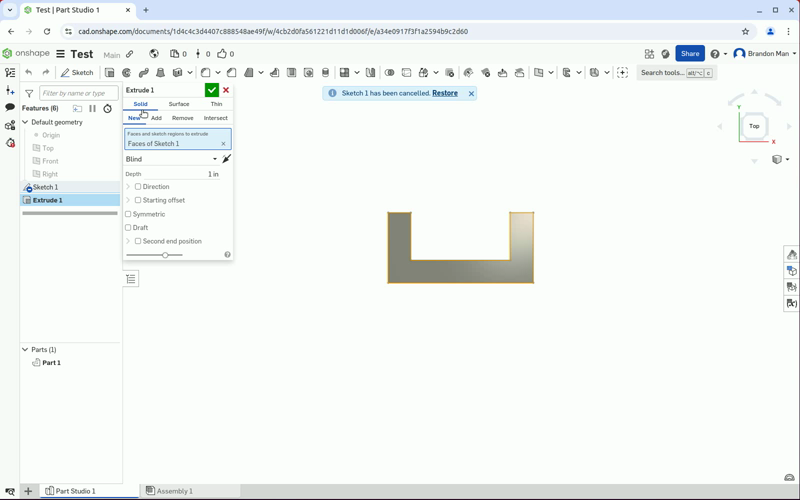
mouse_move(137, 120)
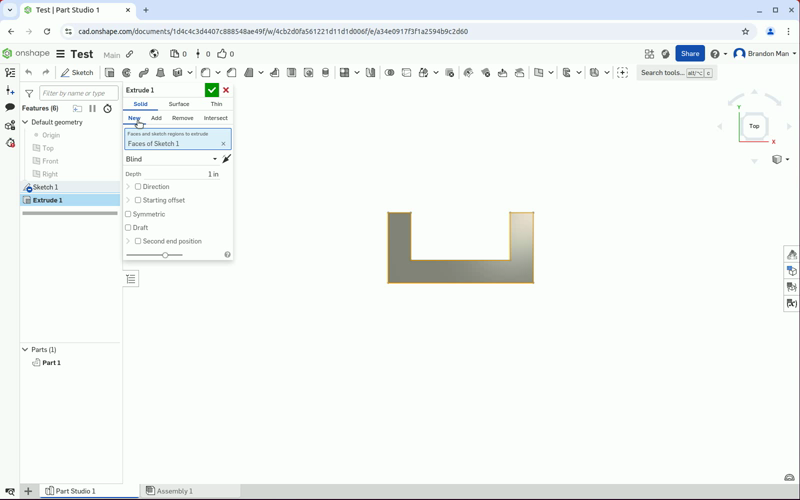
click(137, 120)
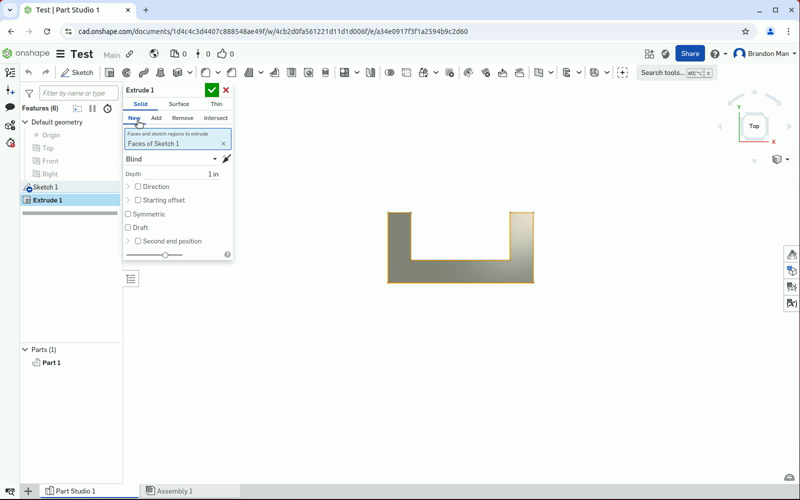
key(tab, 4)
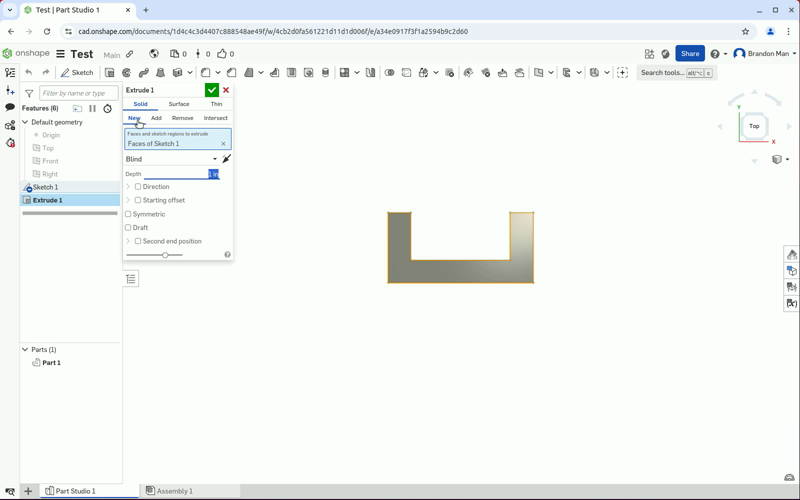
text(23.108)
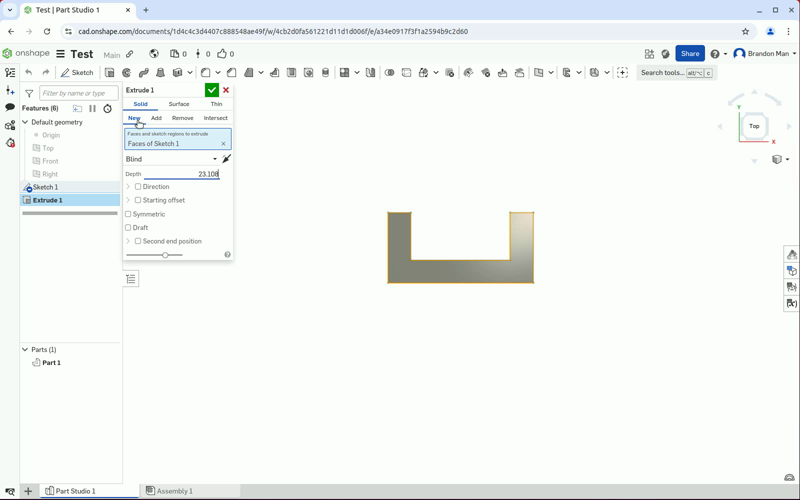
key(enter)
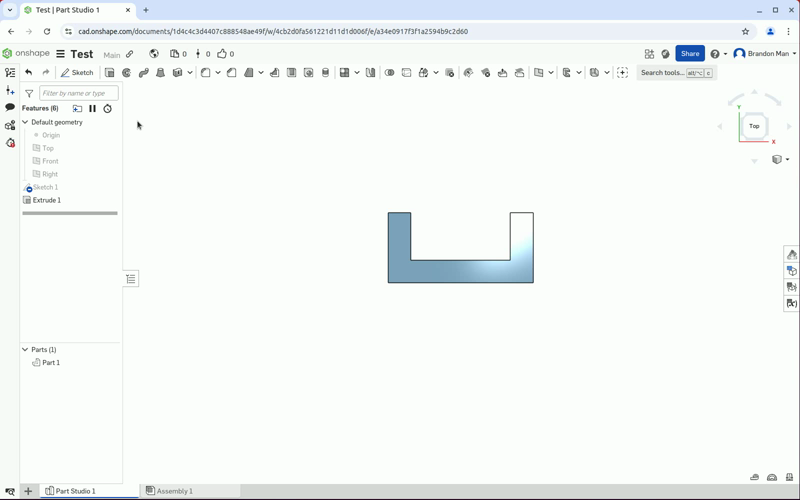
key(shift+h)
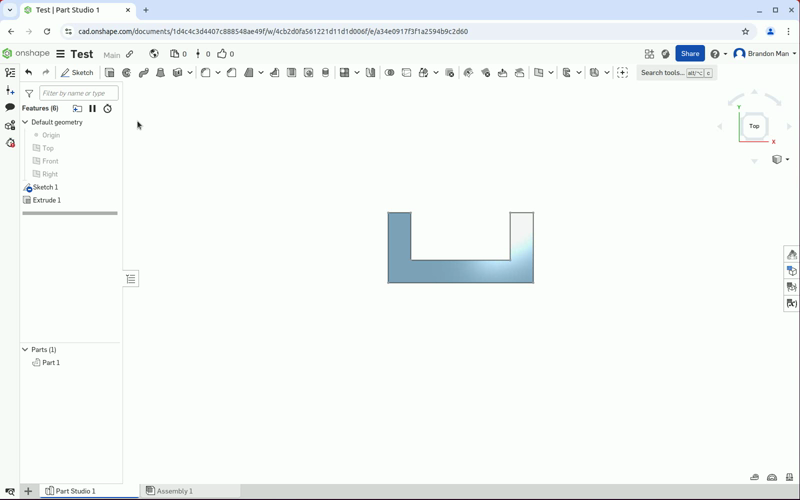
key(shift+h)
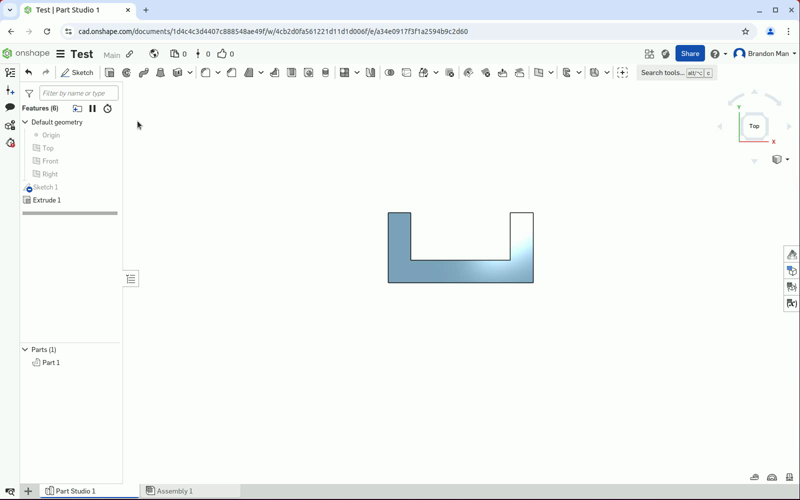
mouse_move(73, 189)
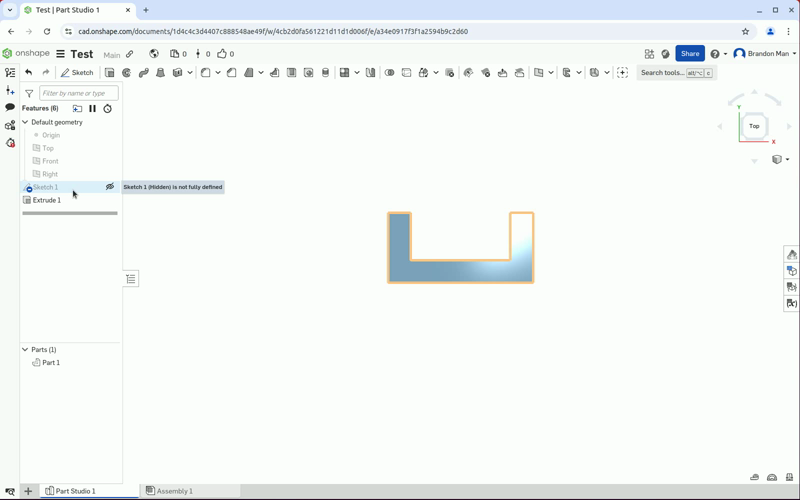
click(73, 189)
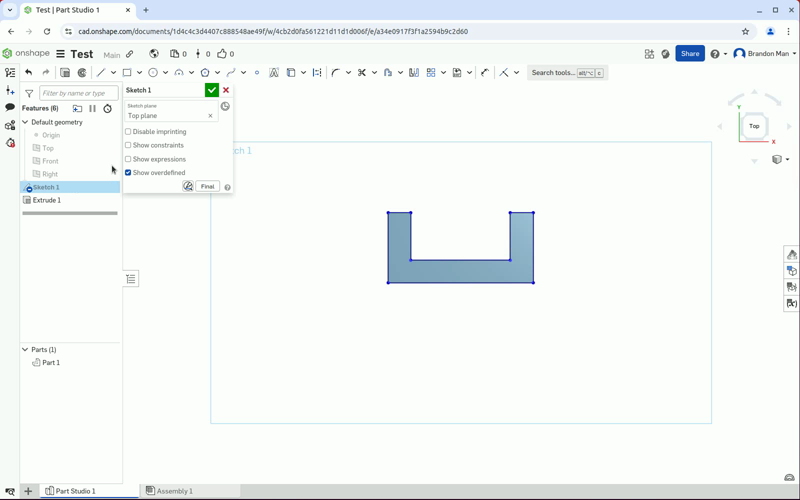
mouse_move(229, 92)
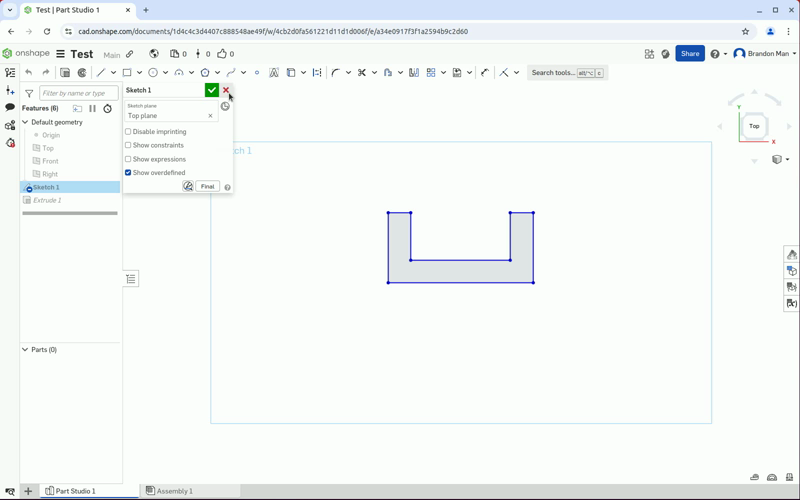
click(229, 92)
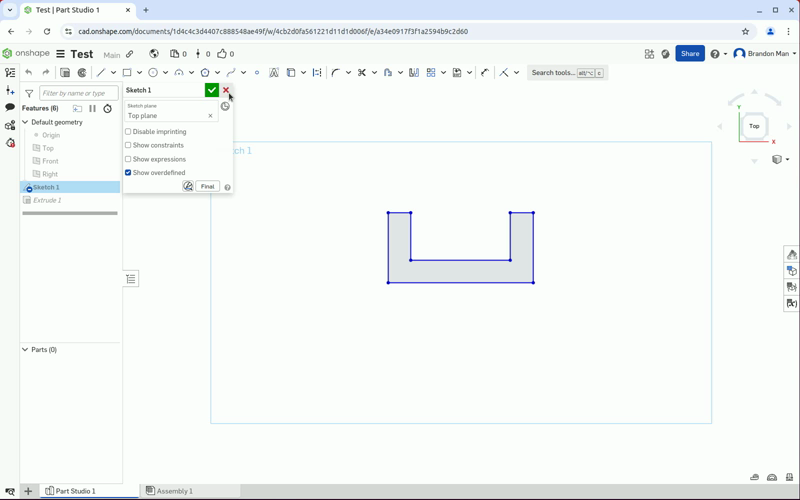
key(shift+s)
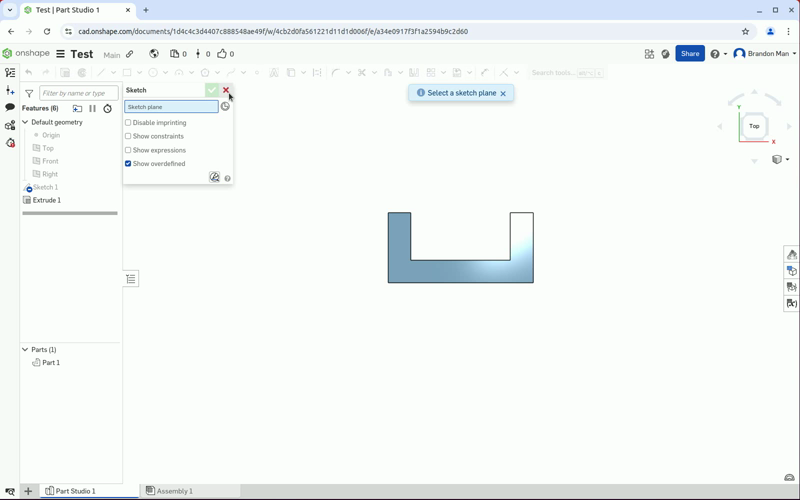
mouse_move(73, 150)
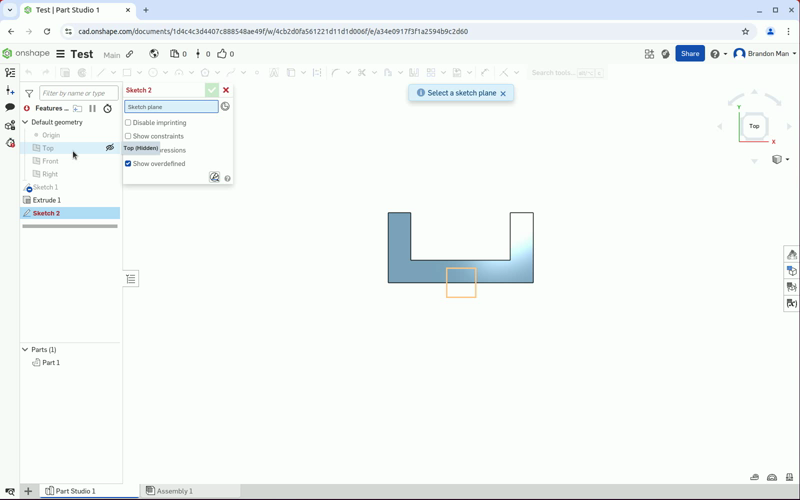
click(73, 150)
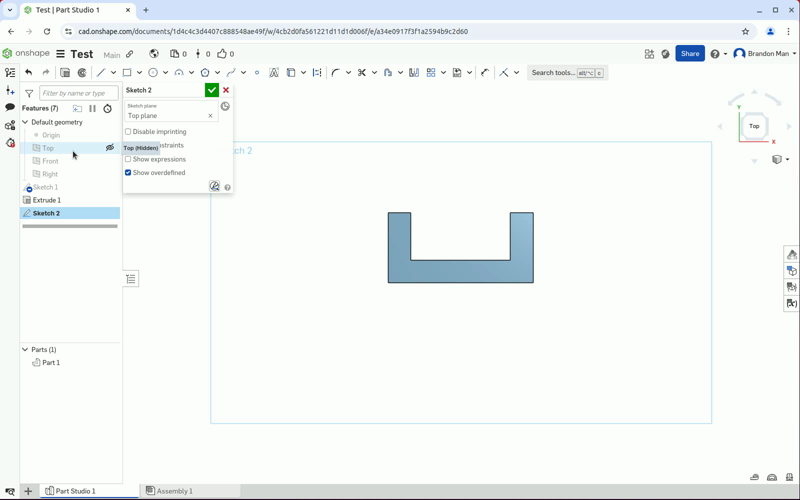
mouse_move(73, 352)
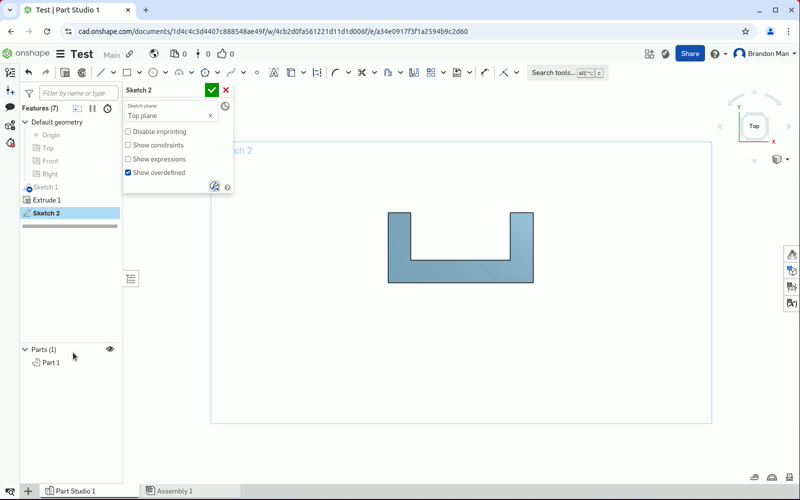
key(y)
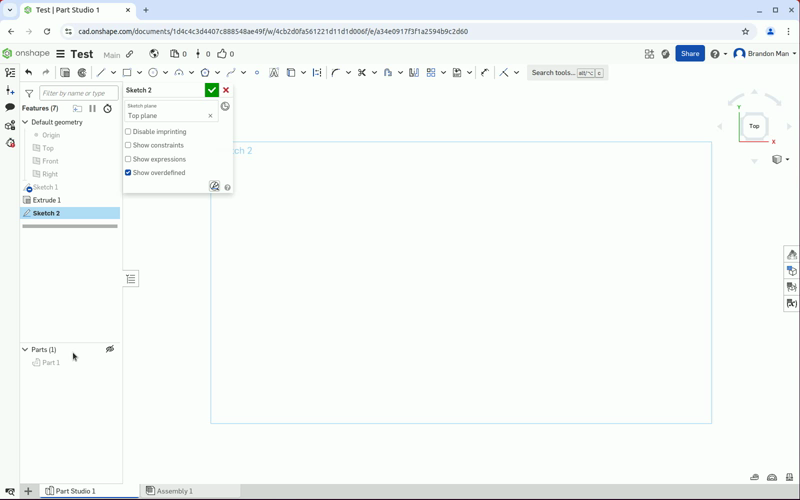
key(a)
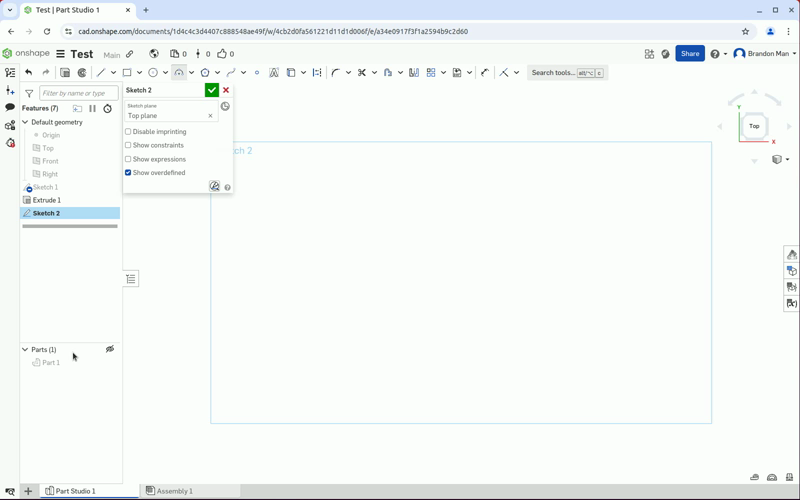
key_down(shift)
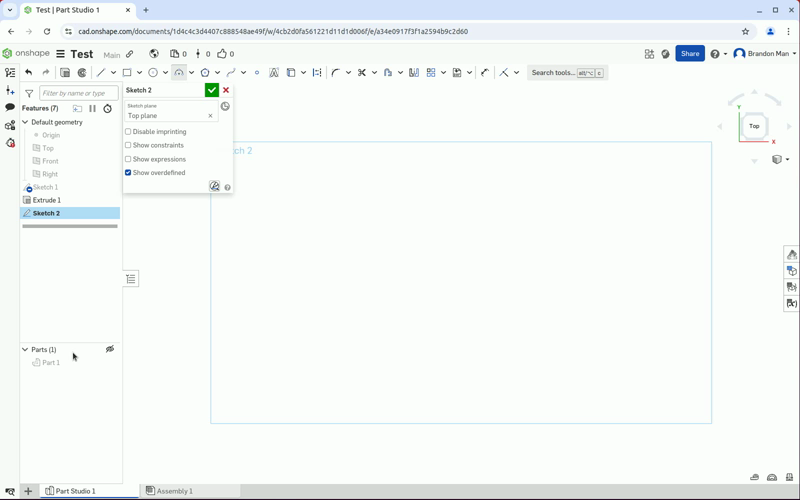
mouse_move(352, 311)
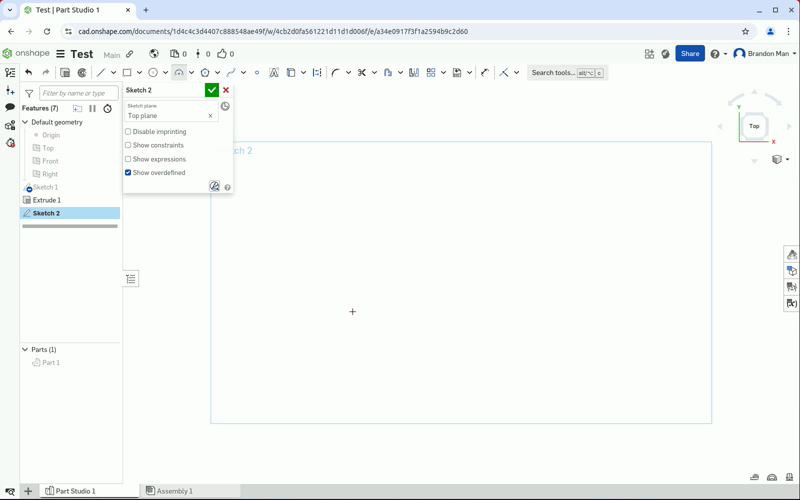
click(352, 311)
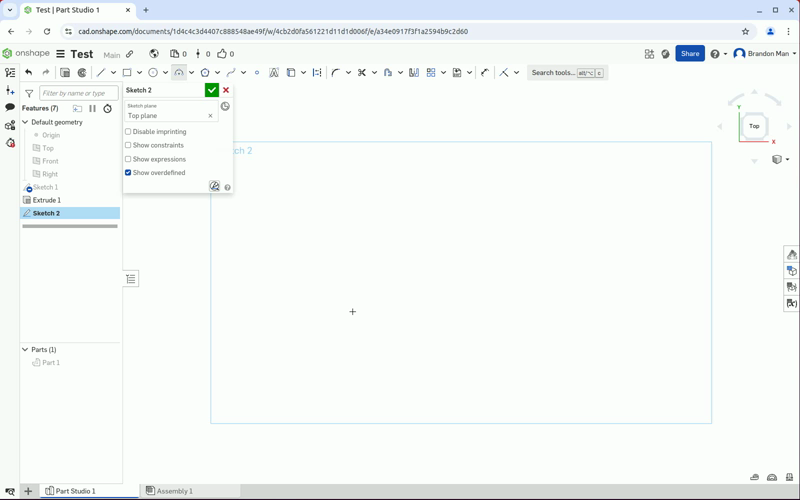
key_up(shift)
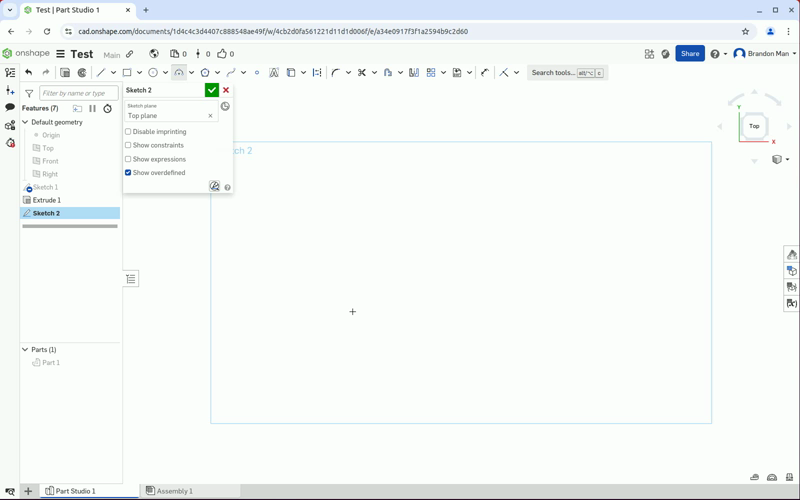
key_down(shift)
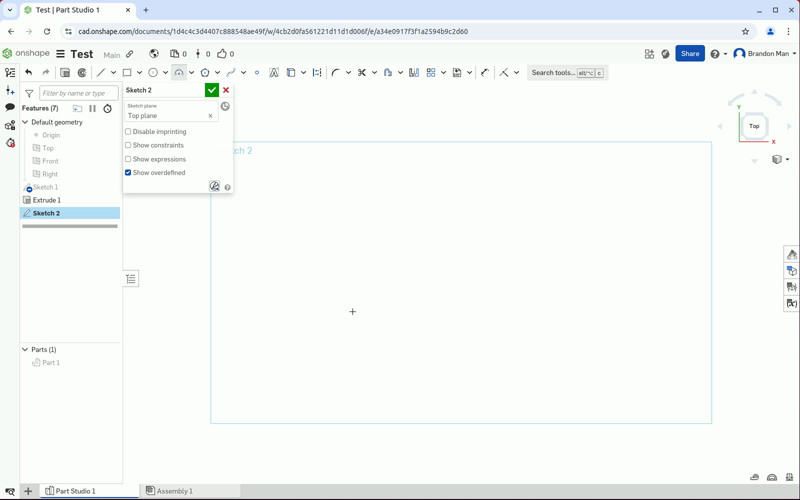
mouse_move(366, 324)
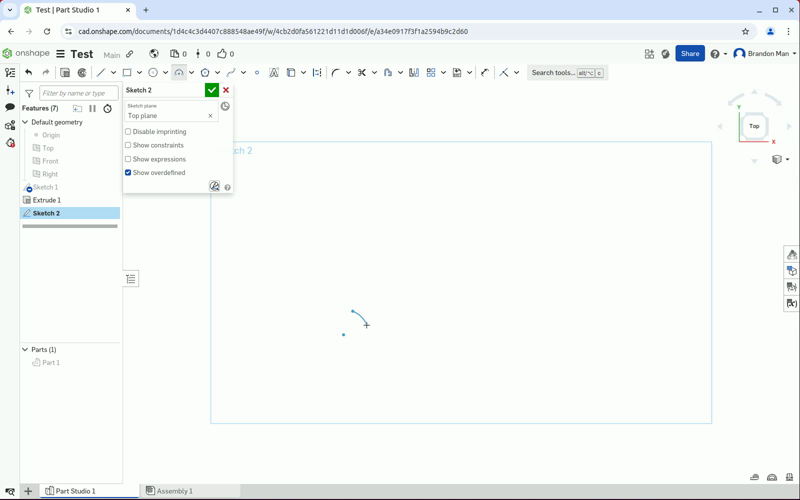
click(366, 324)
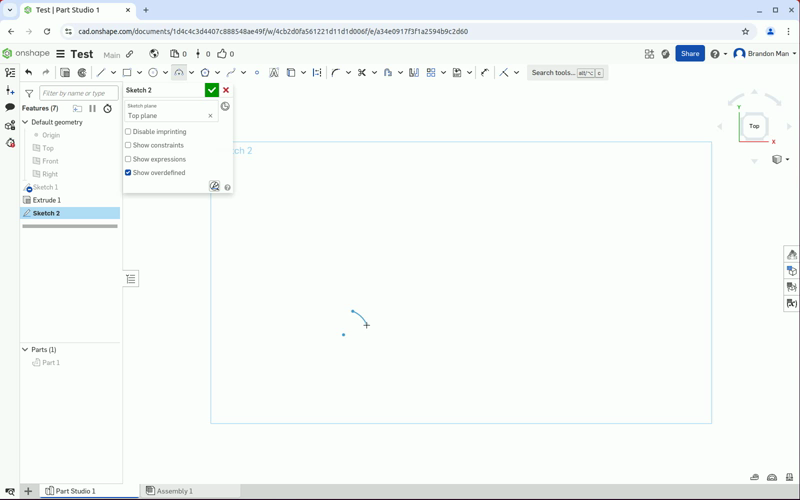
mouse_move(356, 320)
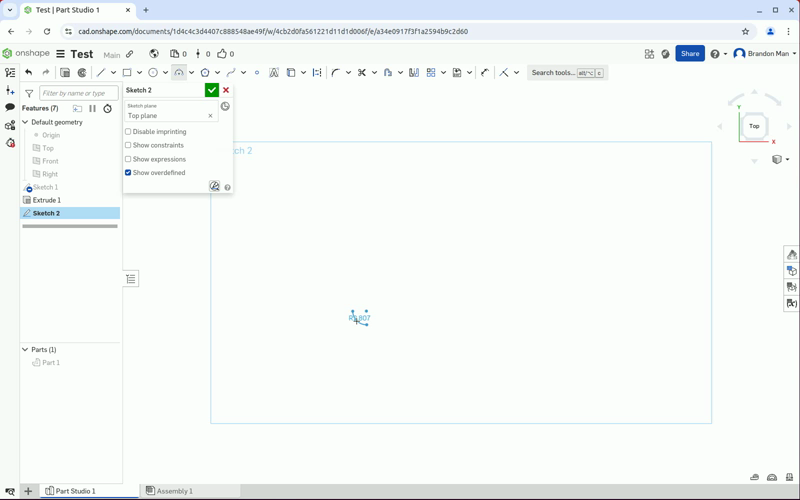
click(356, 320)
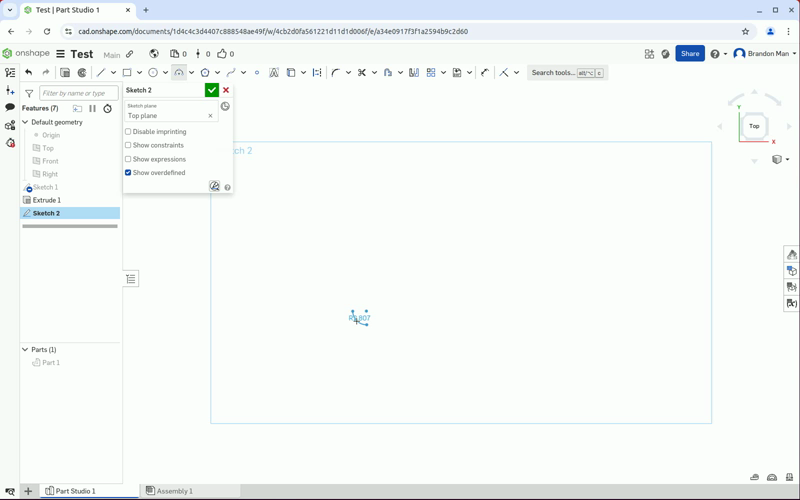
key_up(shift)
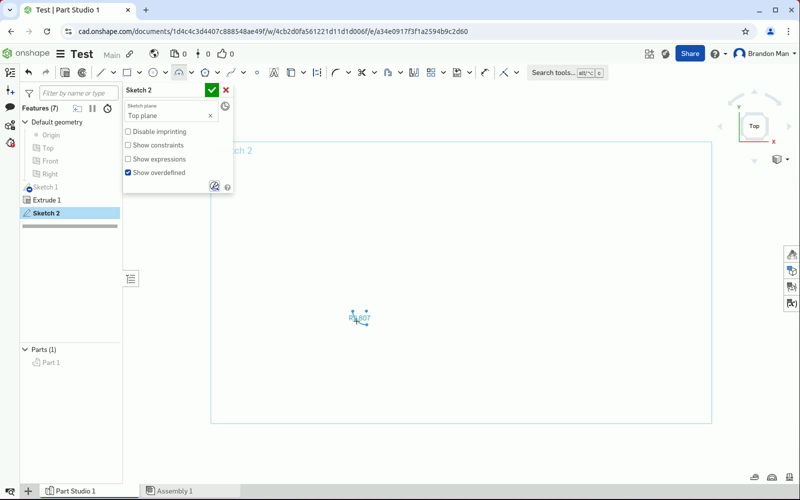
key(esc)
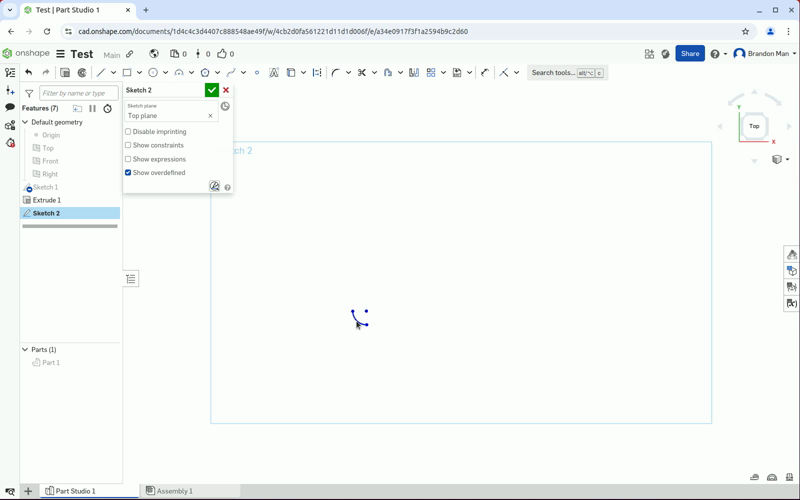
key(l)
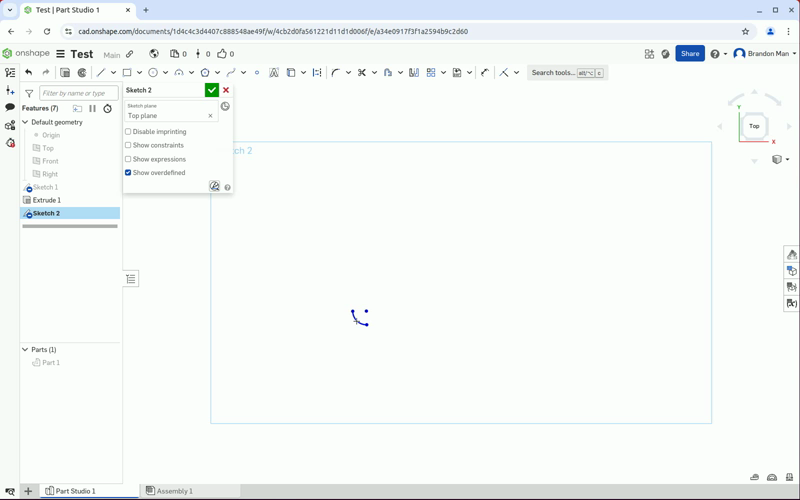
mouse_move(366, 324)
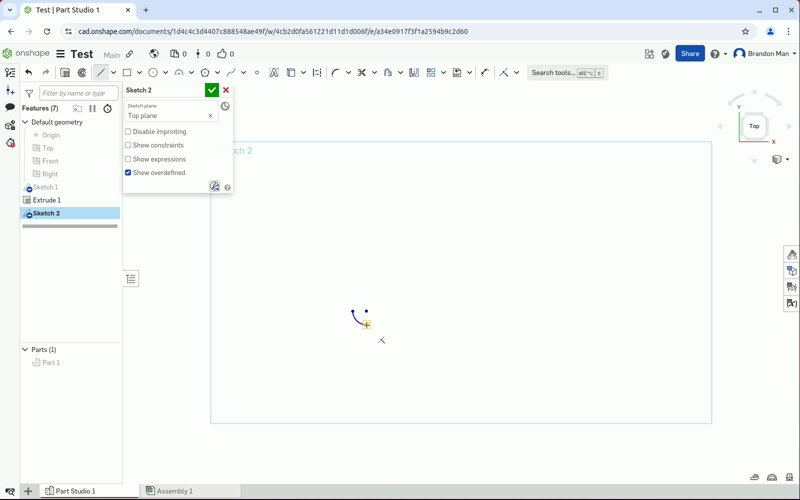
click(366, 324)
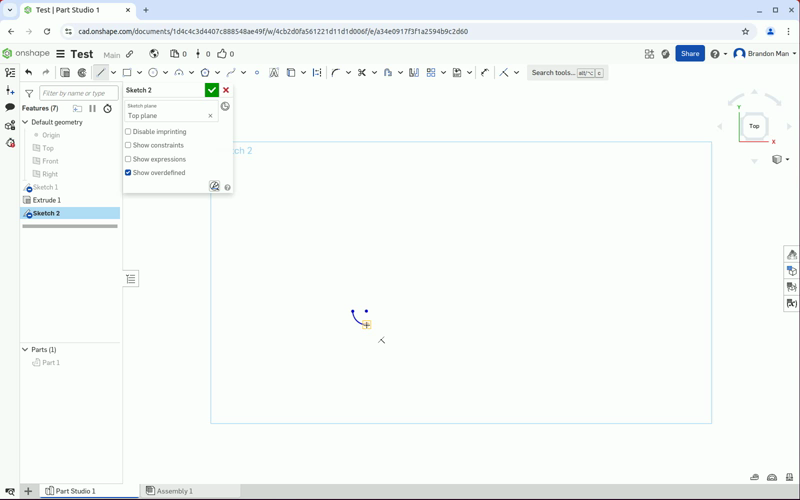
key_down(shift)
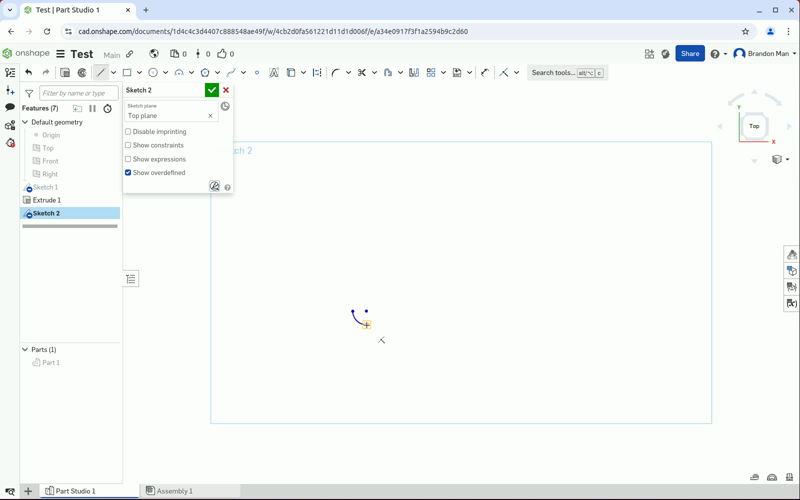
mouse_move(553, 324)
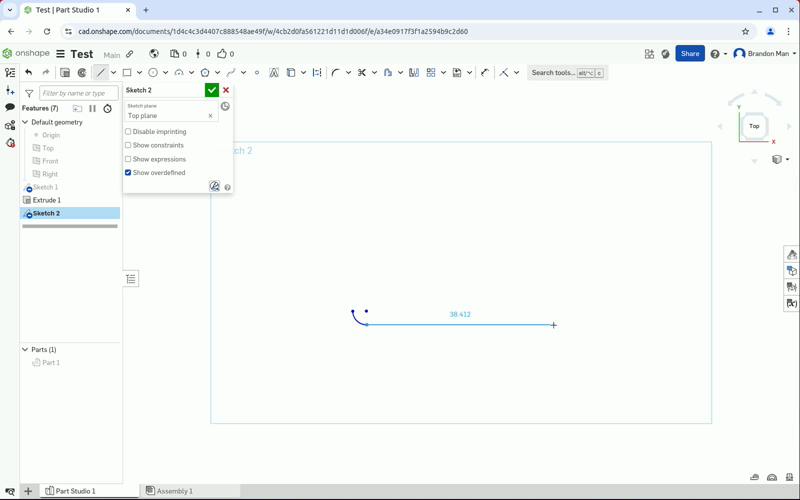
click(553, 324)
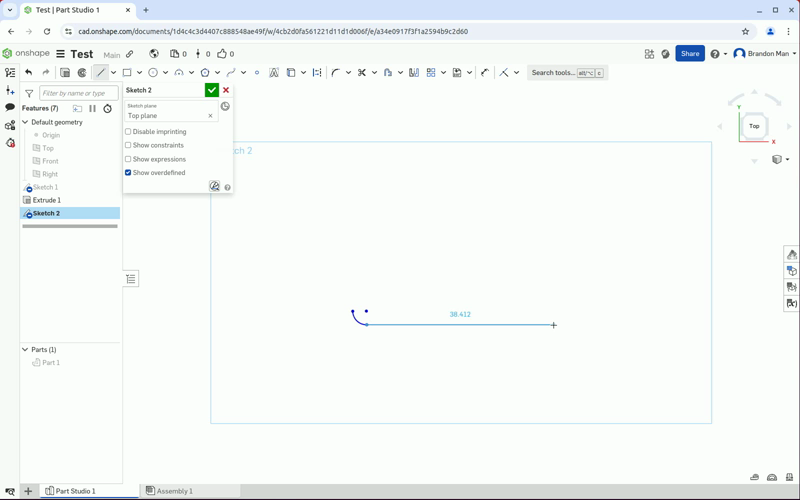
key_up(shift)
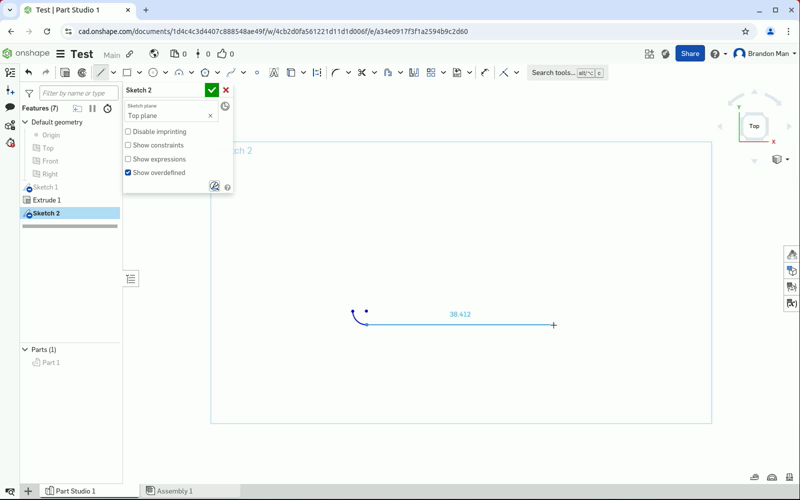
key(esc)
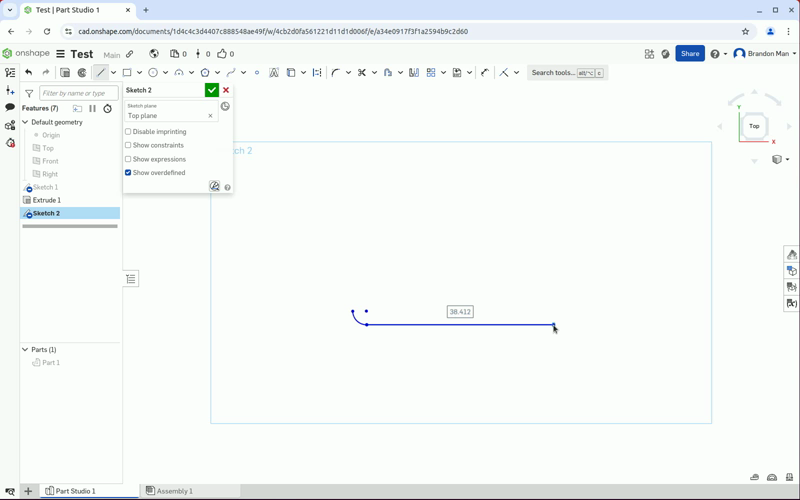
key(a)
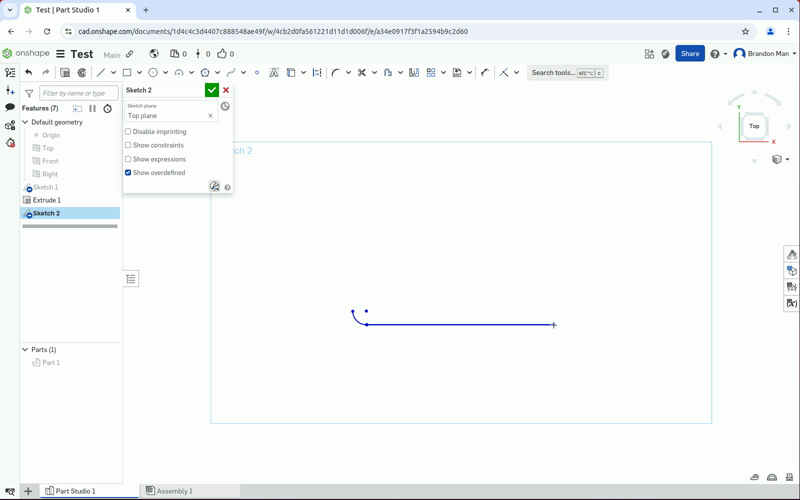
mouse_move(553, 324)
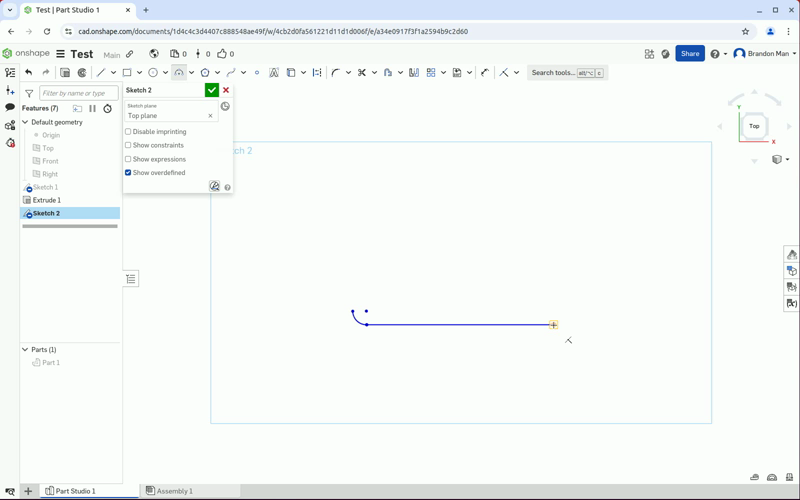
click(553, 324)
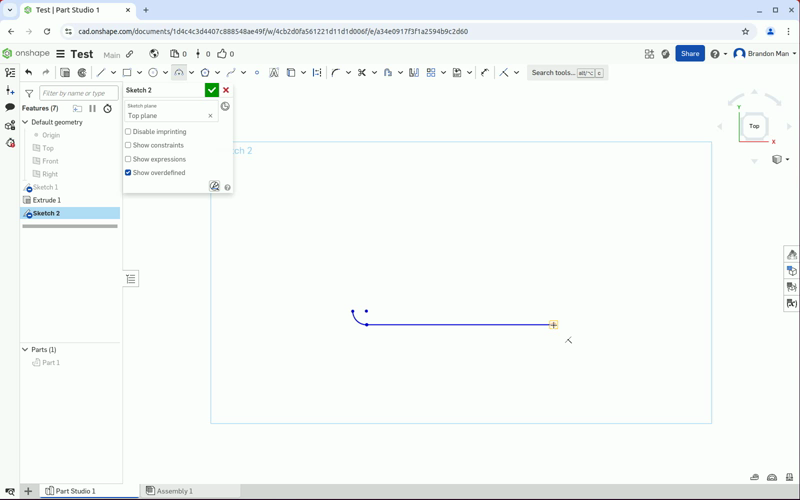
key_down(shift)
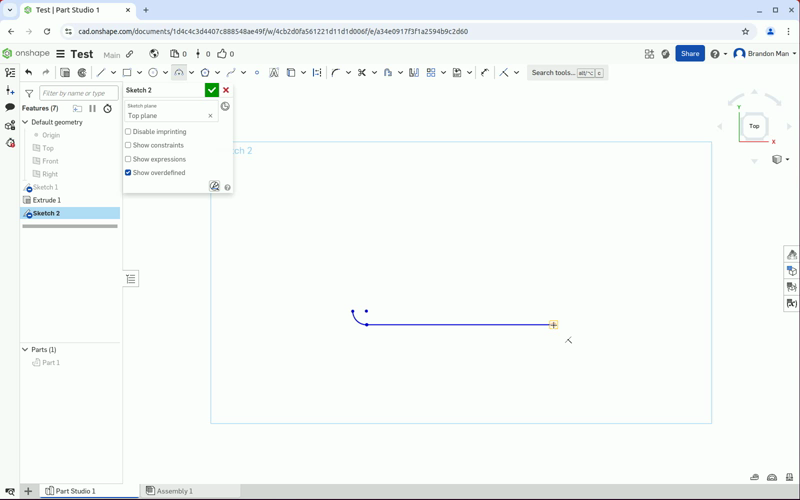
mouse_move(567, 311)
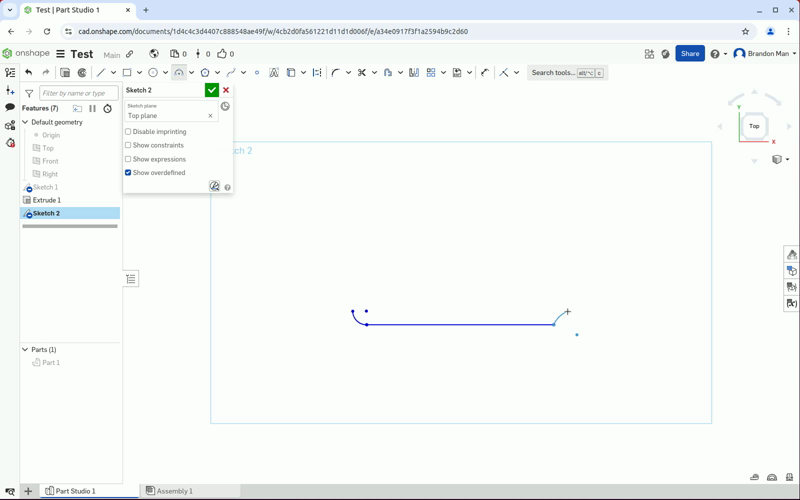
click(567, 311)
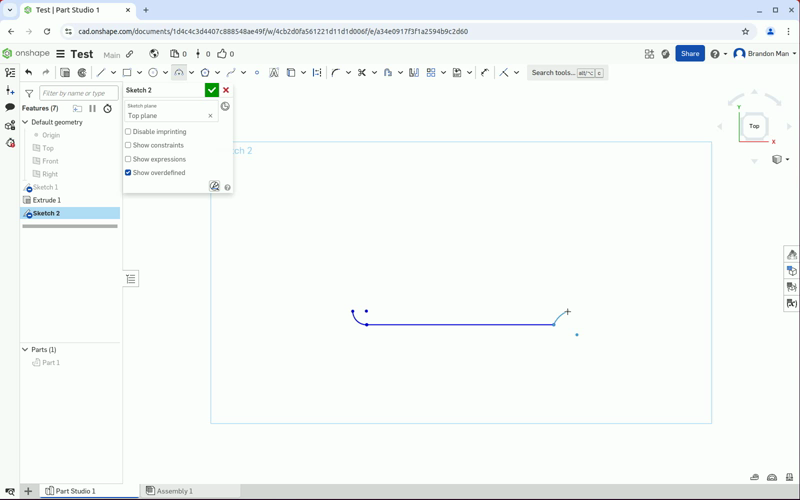
mouse_move(563, 320)
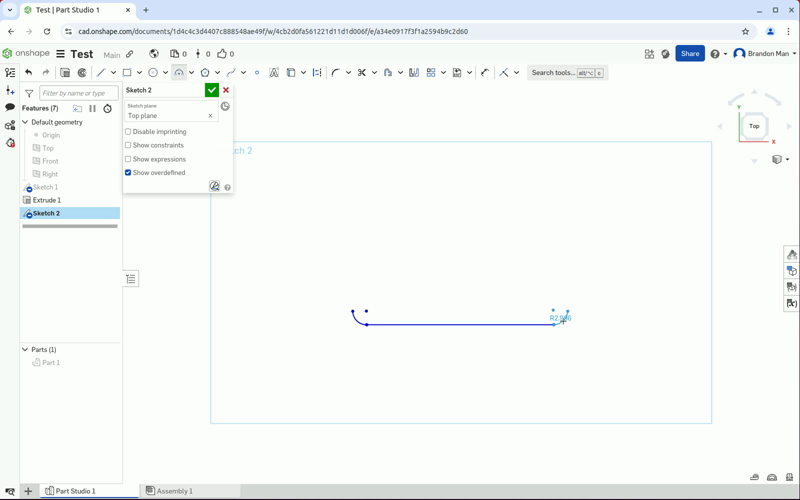
click(563, 320)
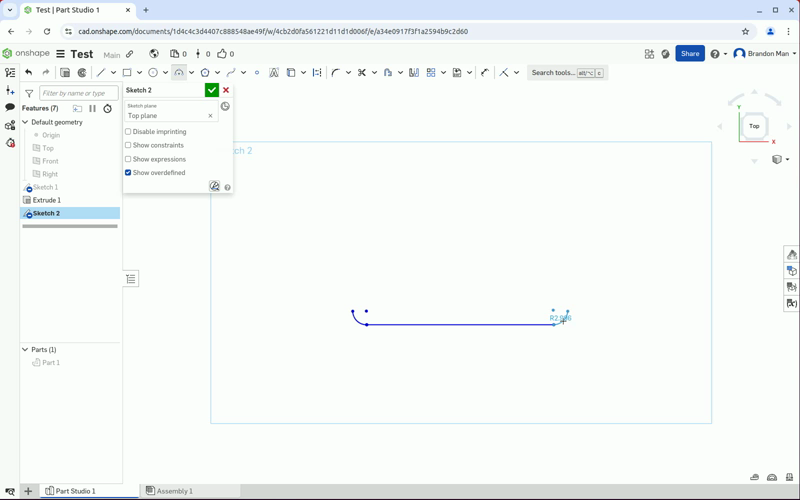
key_up(shift)
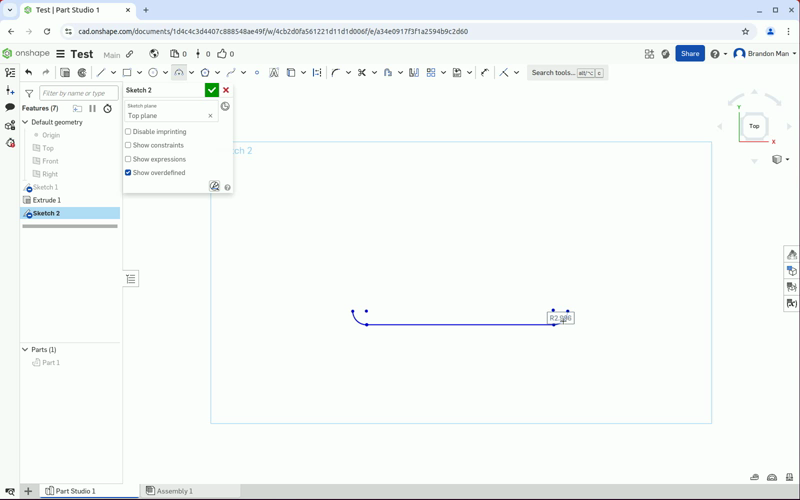
key(esc)
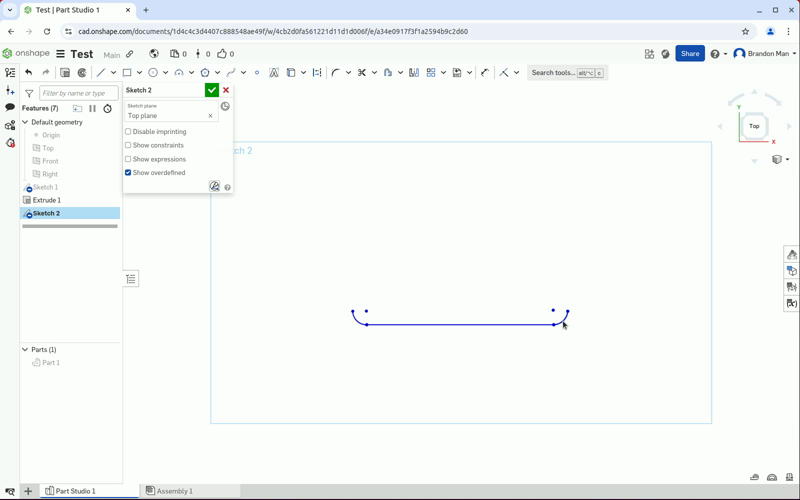
key(l)
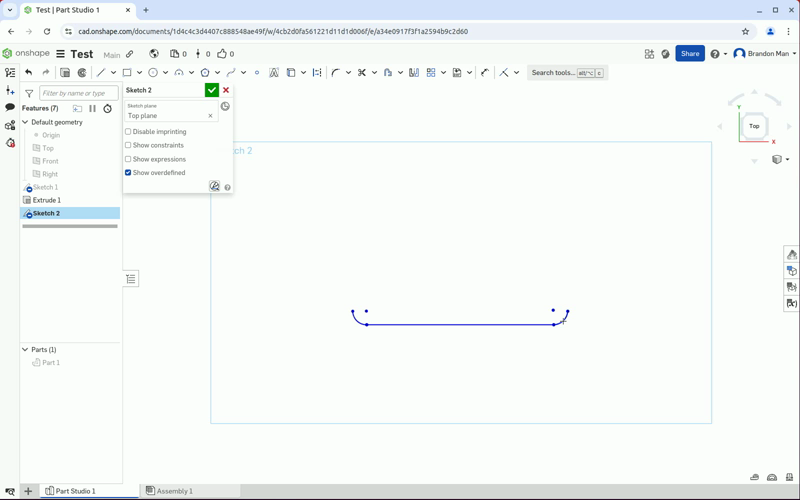
mouse_move(567, 311)
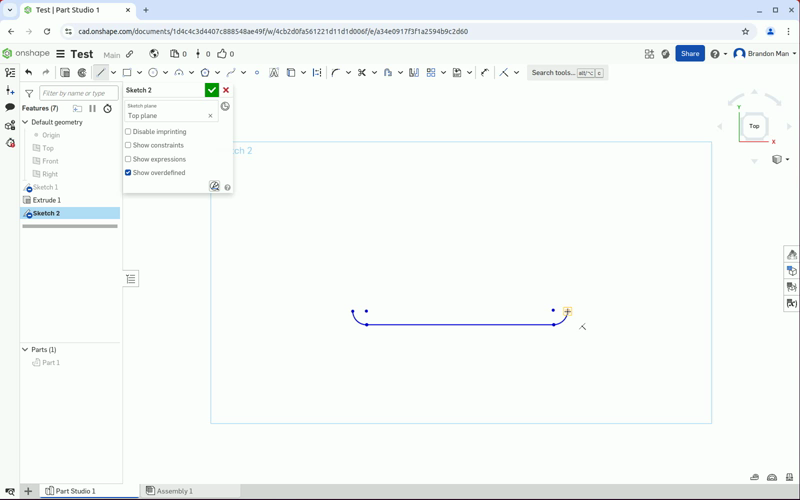
click(567, 311)
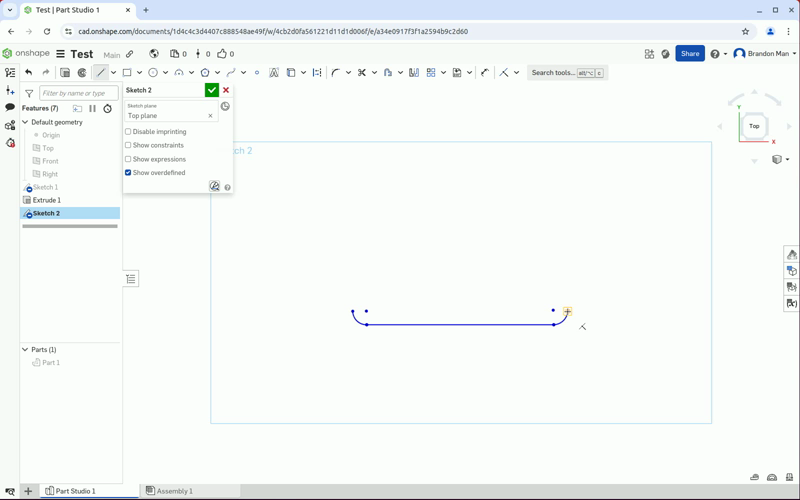
key_down(shift)
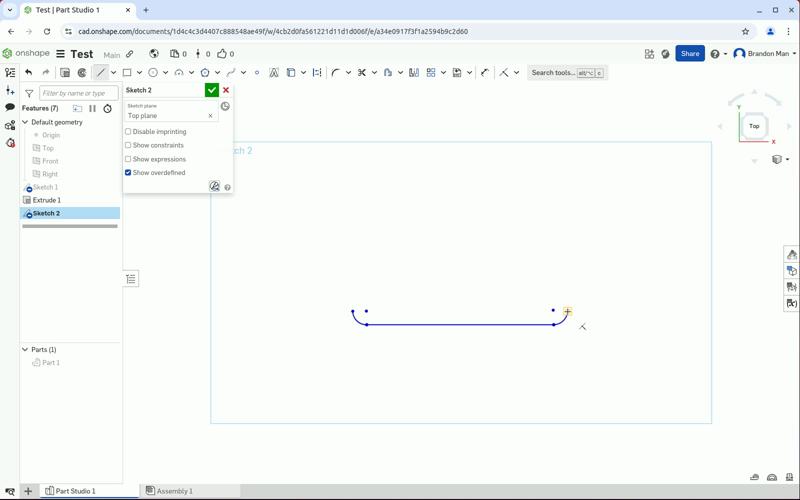
mouse_move(567, 213)
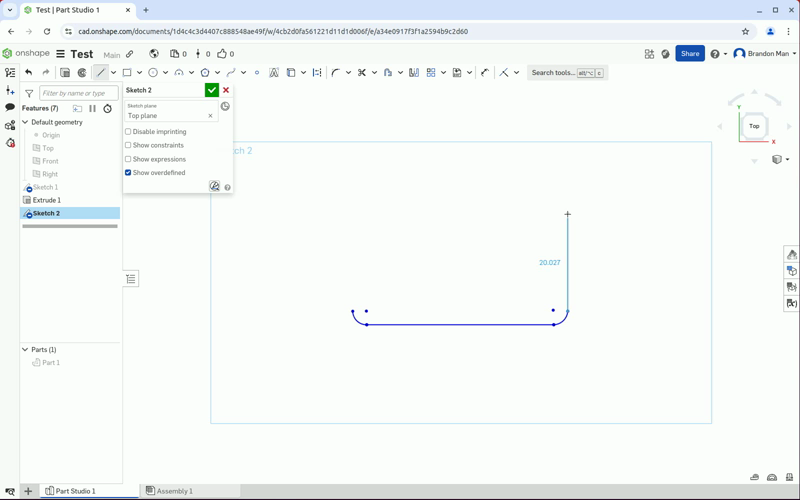
click(567, 213)
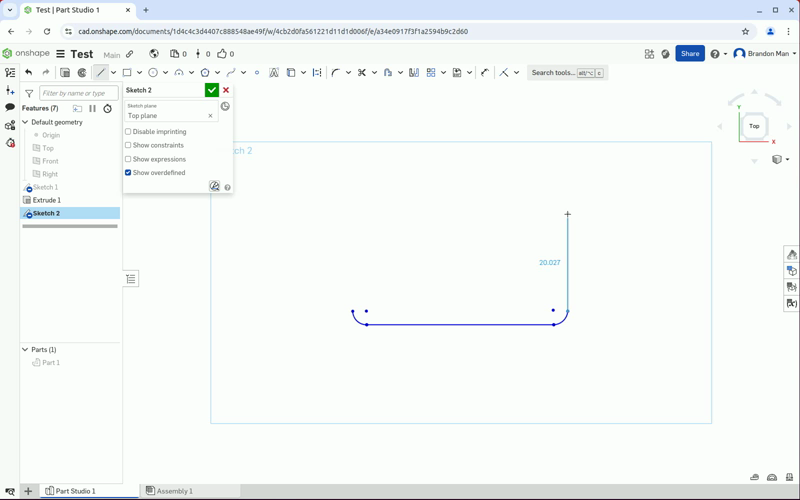
key_up(shift)
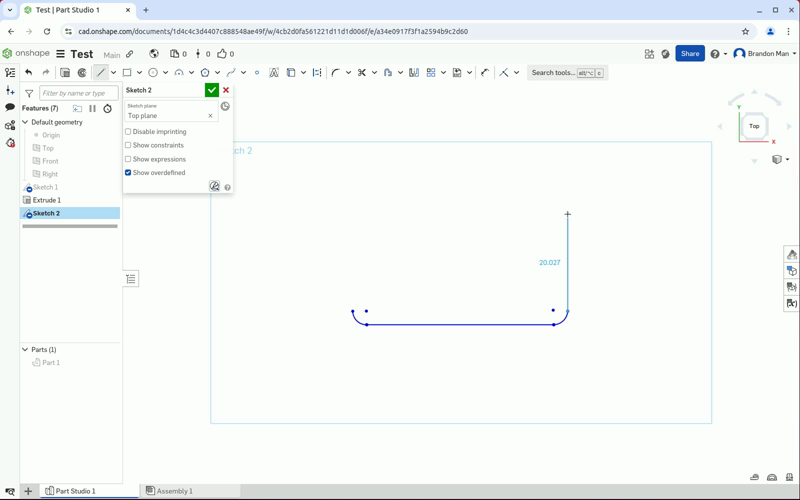
key_down(shift)
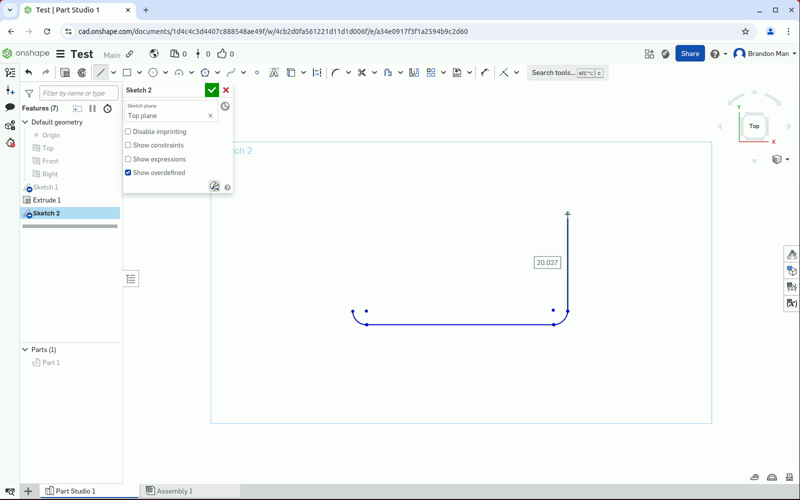
mouse_move(589, 213)
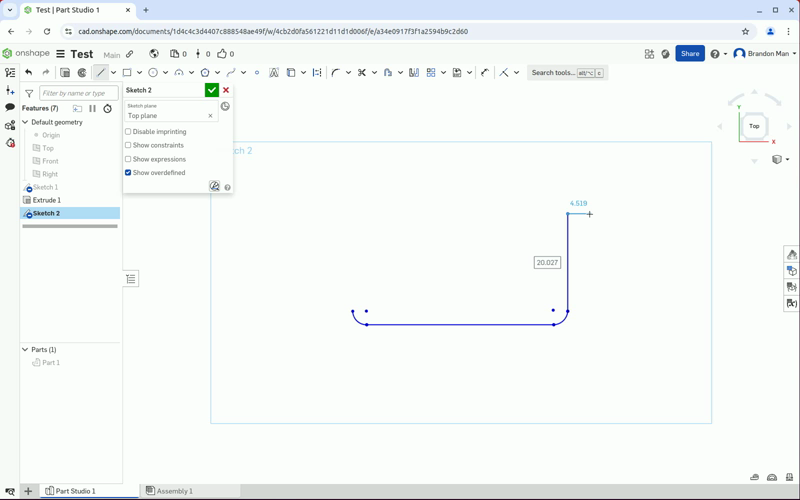
mouse_move(533, 213)
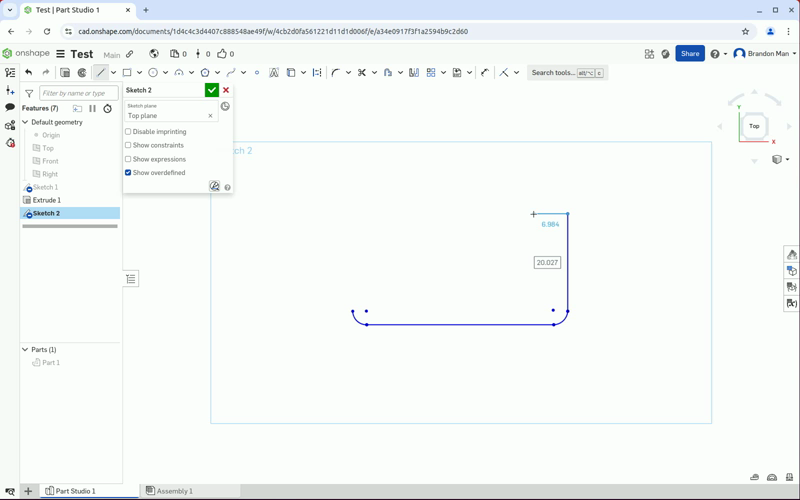
click(533, 213)
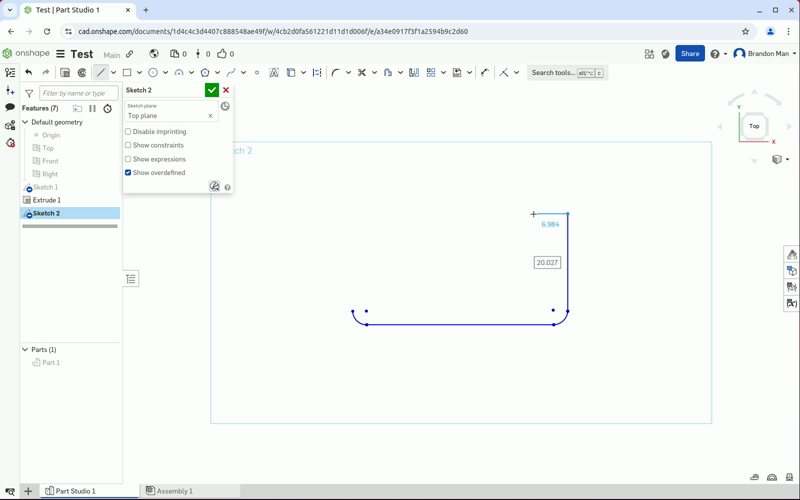
key_up(shift)
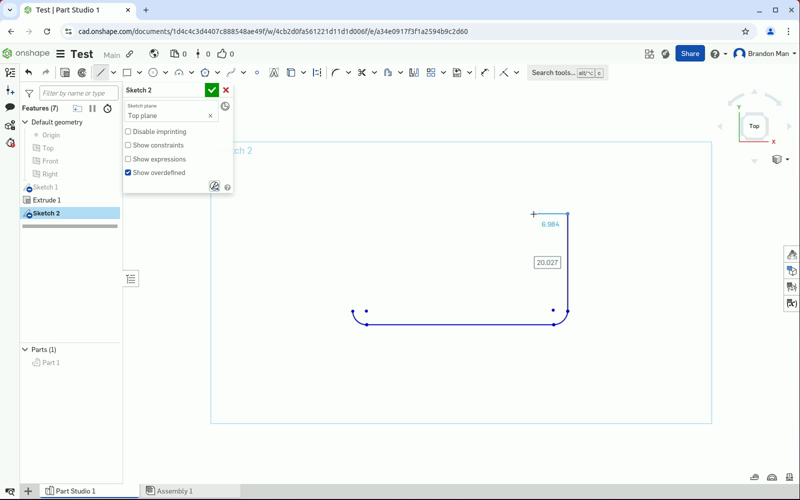
key_down(shift)
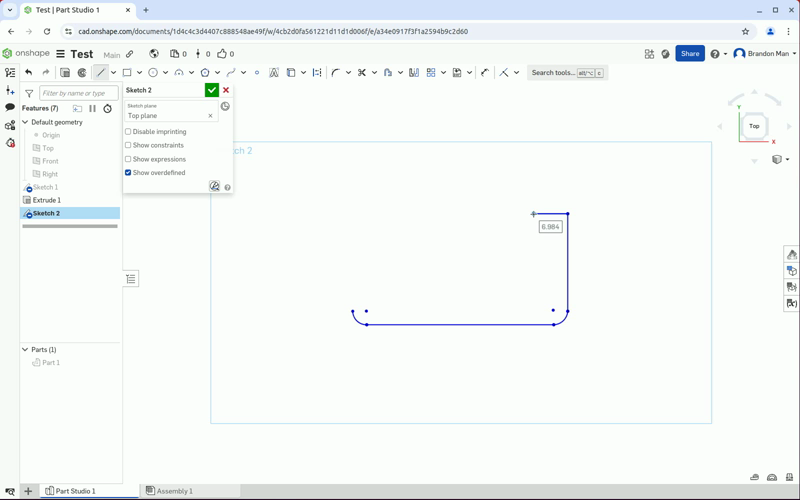
mouse_move(533, 284)
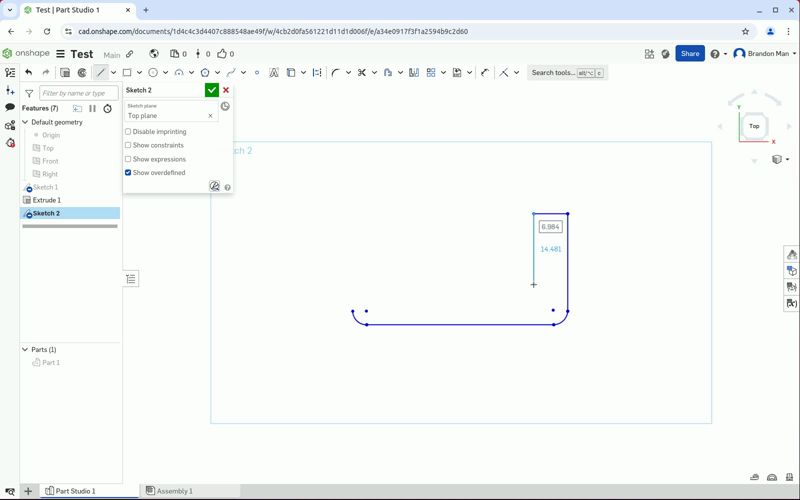
click(533, 284)
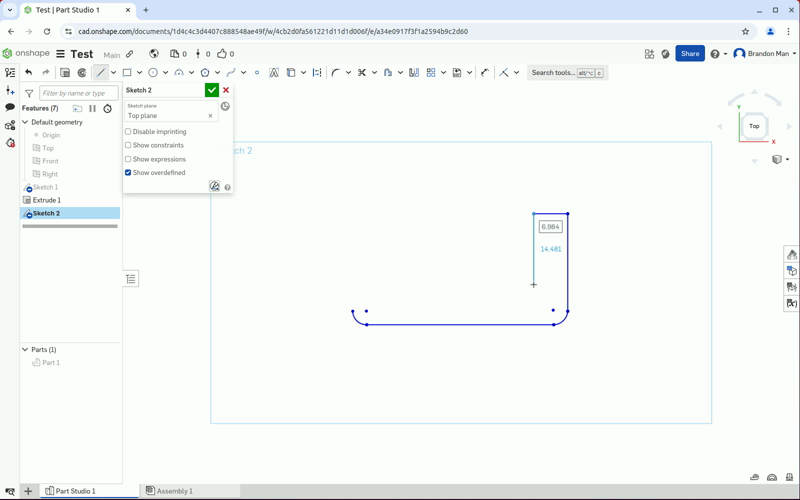
key_up(shift)
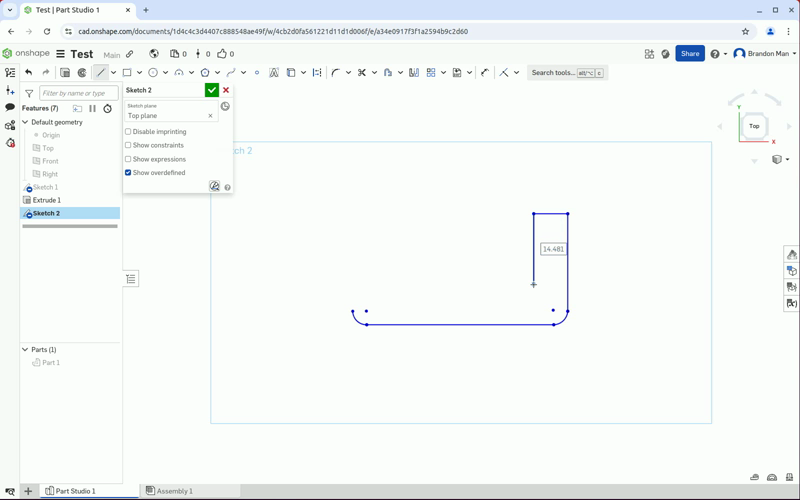
key_down(shift)
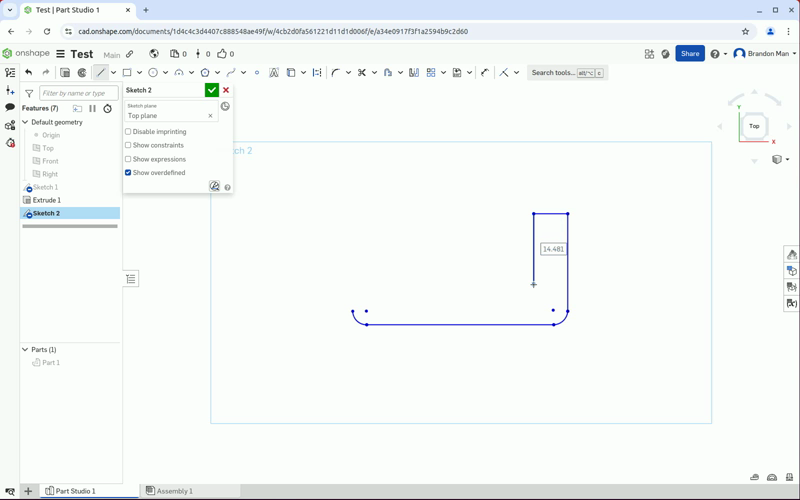
mouse_move(386, 284)
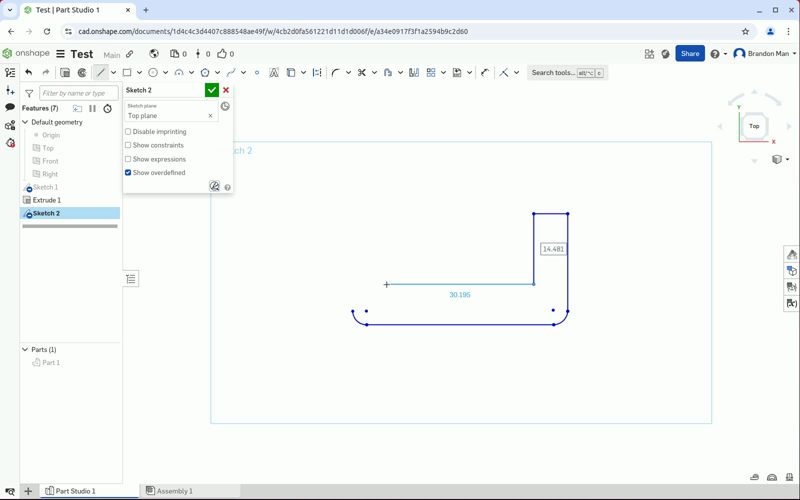
click(386, 284)
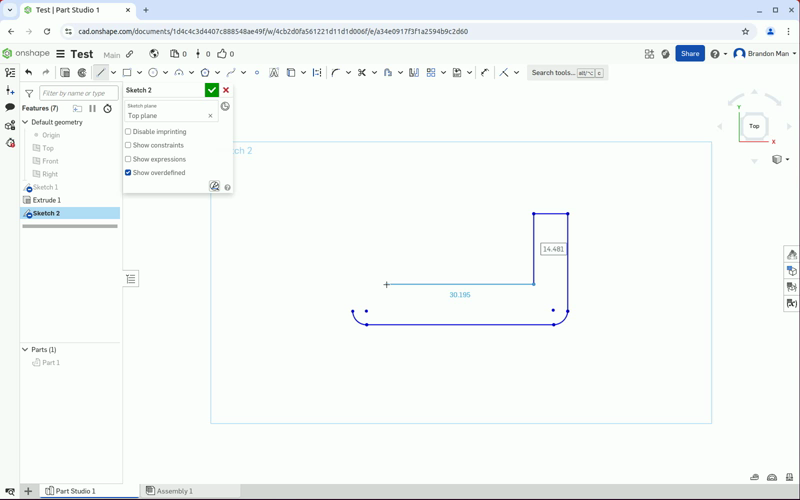
key_up(shift)
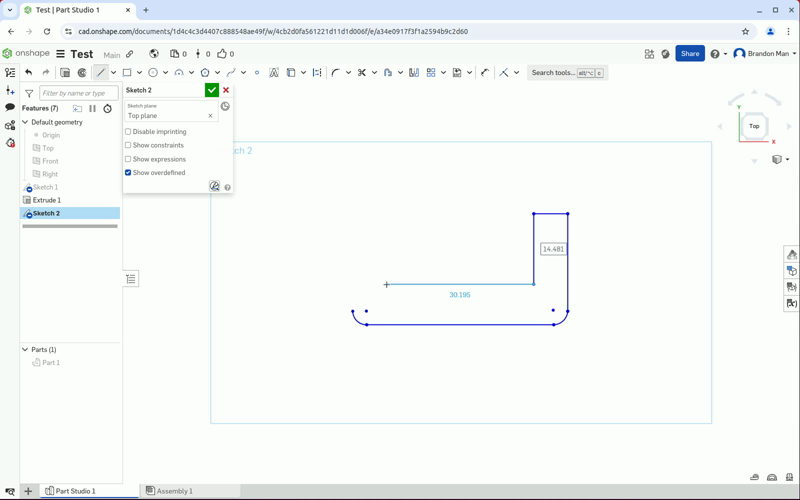
key_down(shift)
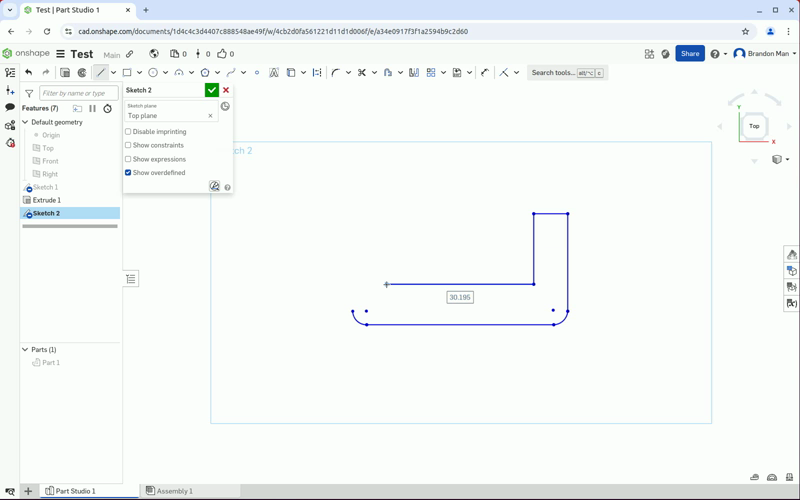
mouse_move(386, 213)
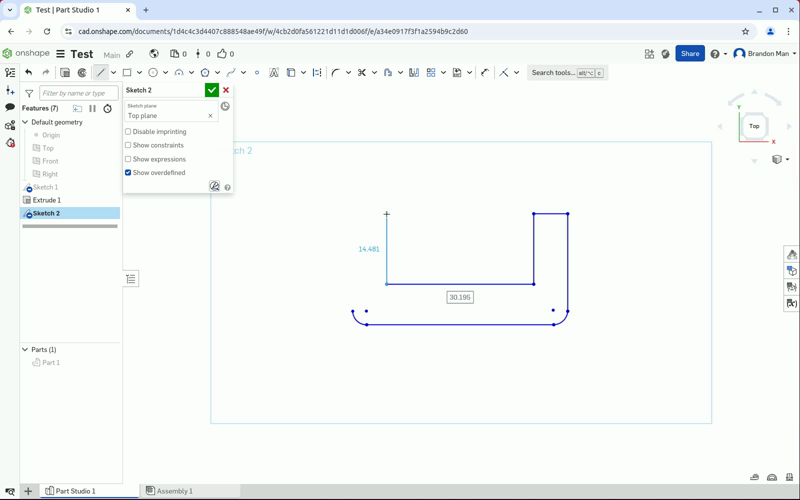
click(386, 213)
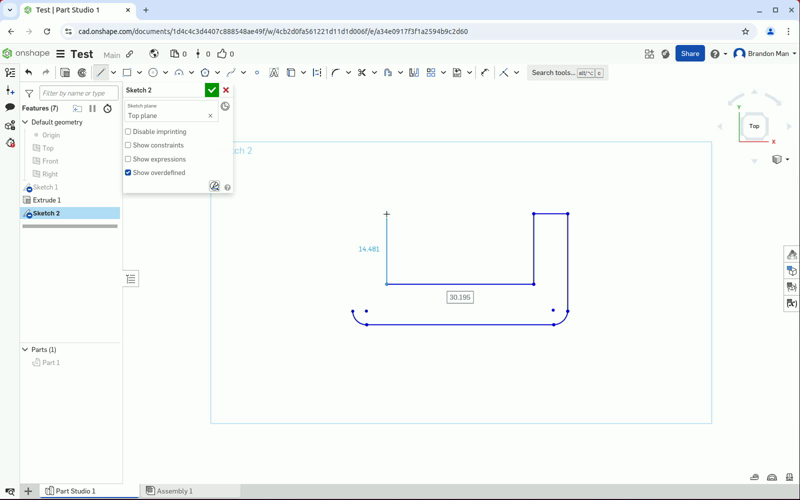
key_up(shift)
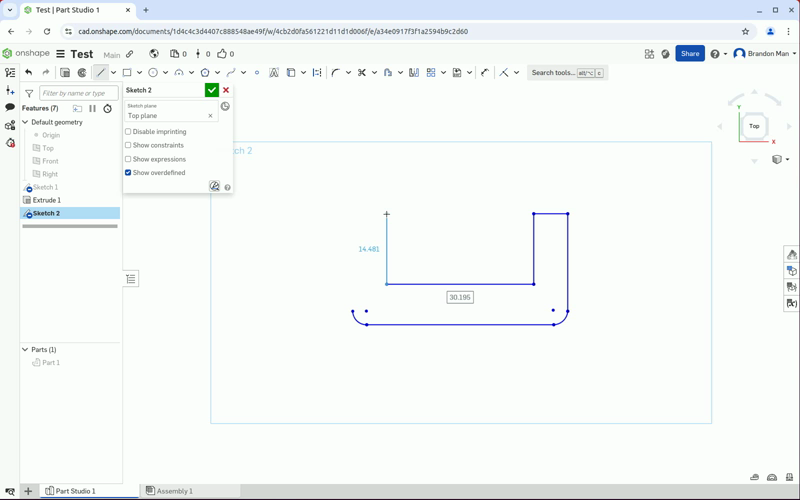
key_down(shift)
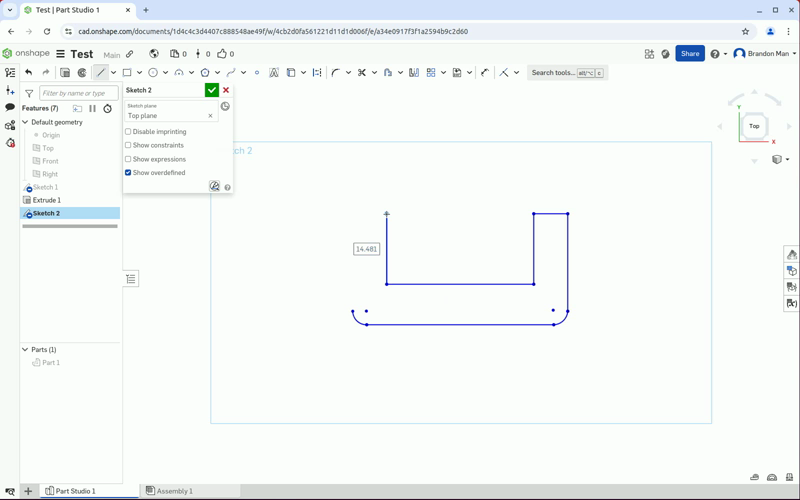
mouse_move(416, 213)
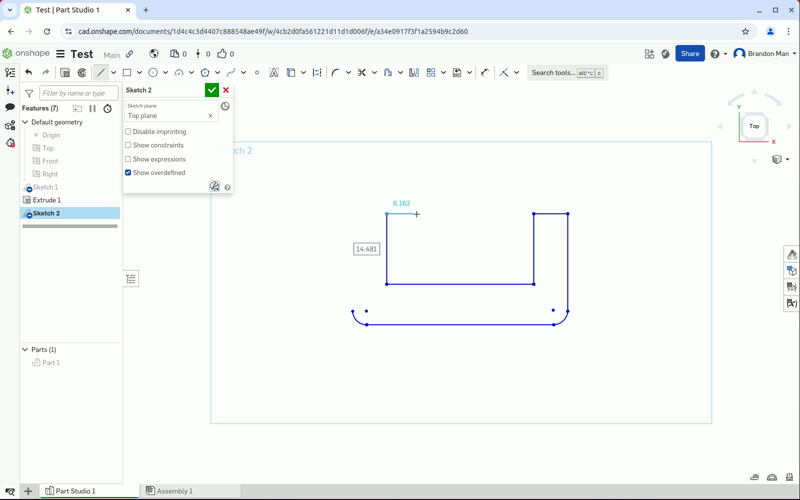
mouse_move(352, 213)
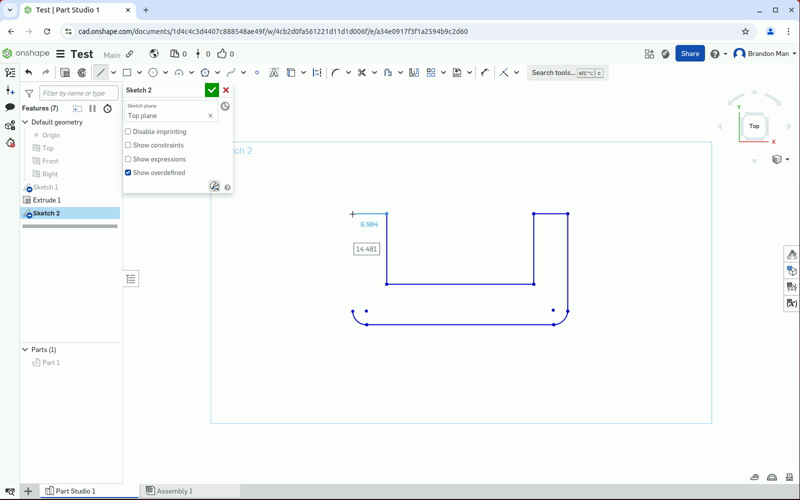
click(352, 213)
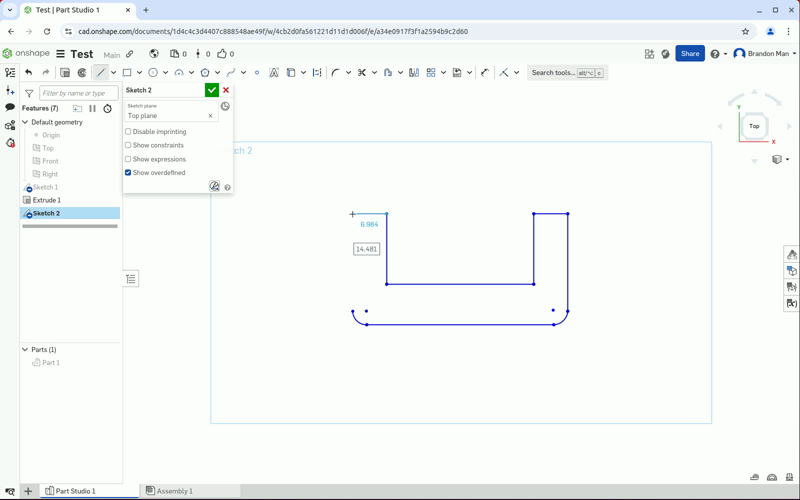
key_up(shift)
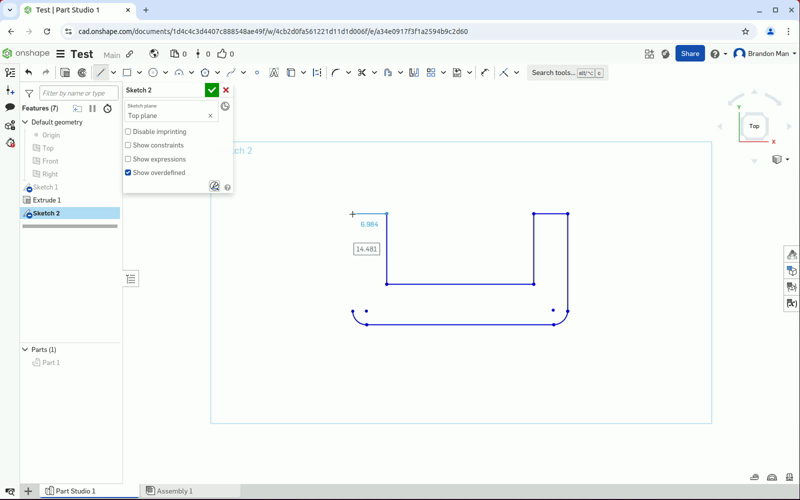
key_down(shift)
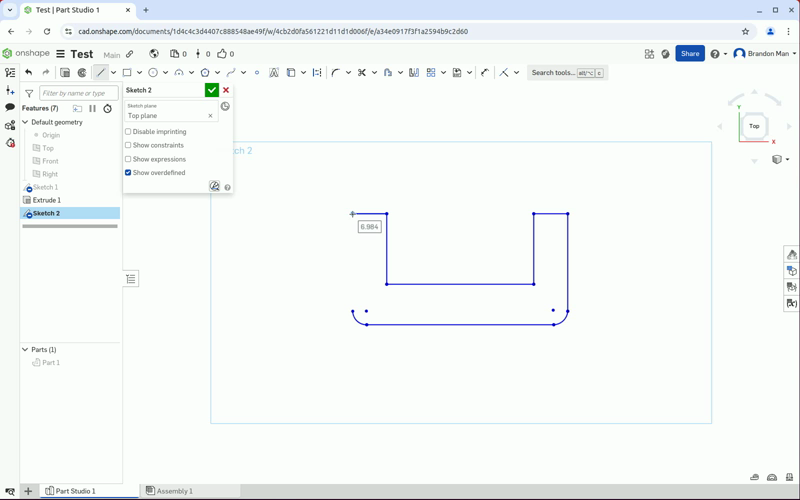
mouse_move(352, 311)
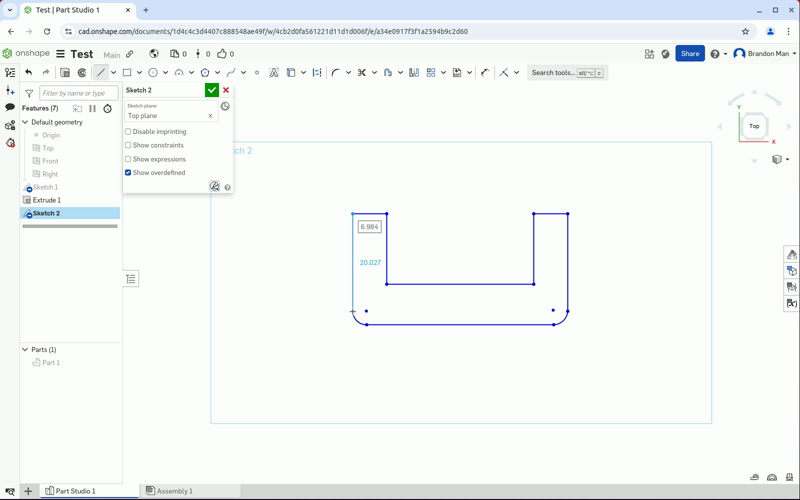
key_up(shift)
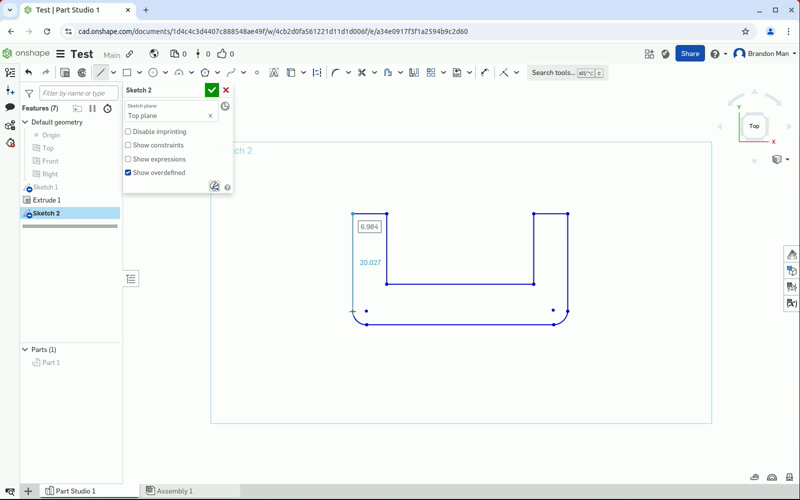
click(352, 311)
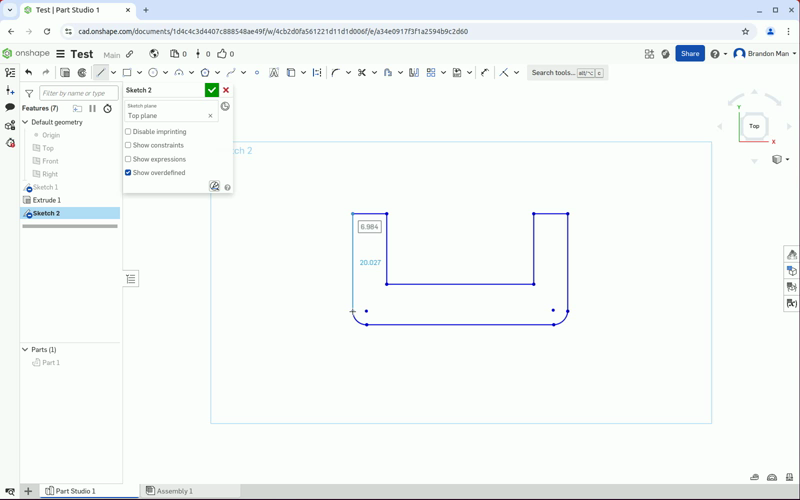
key(esc)
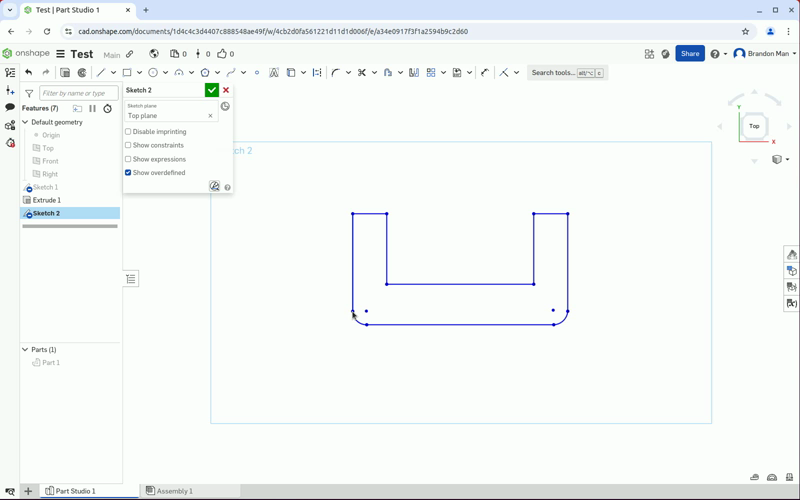
mouse_move(391, 309)
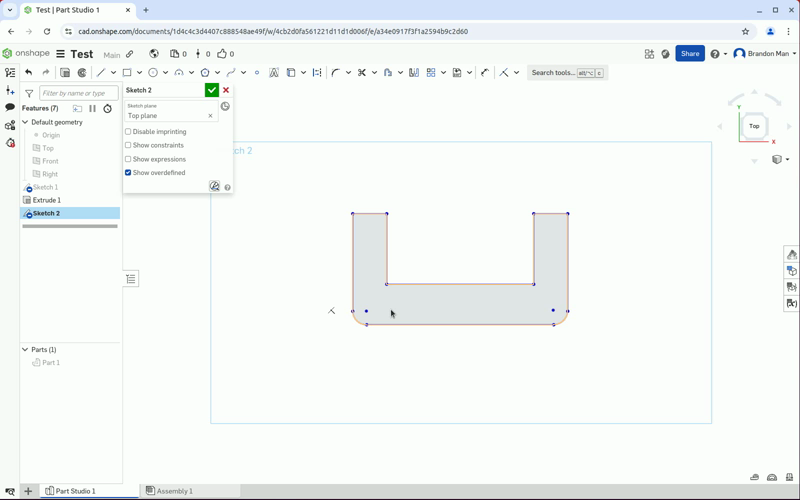
click(391, 309)
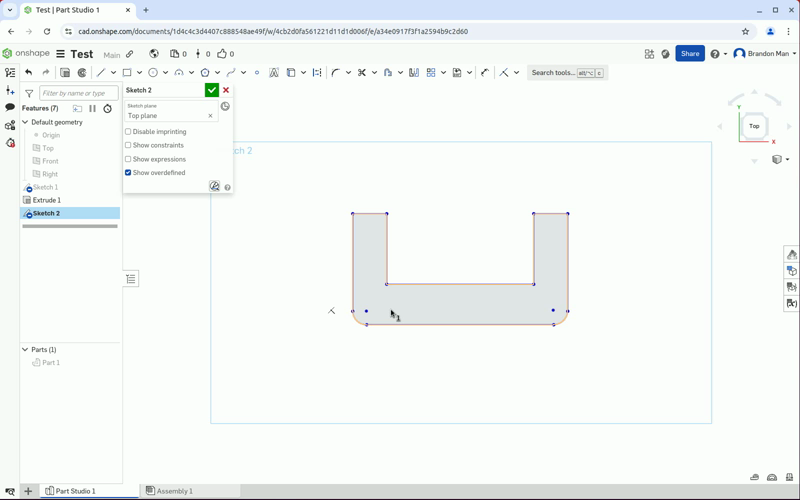
mouse_move(73, 352)
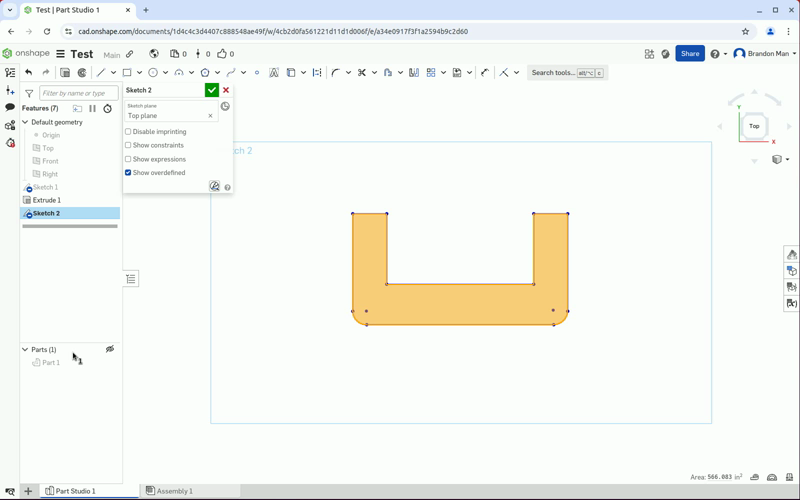
key(shift+y)
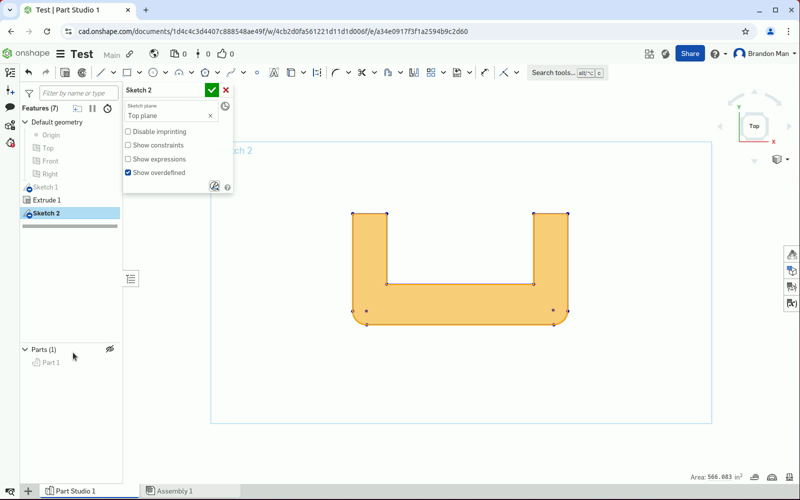
key(shift+e)
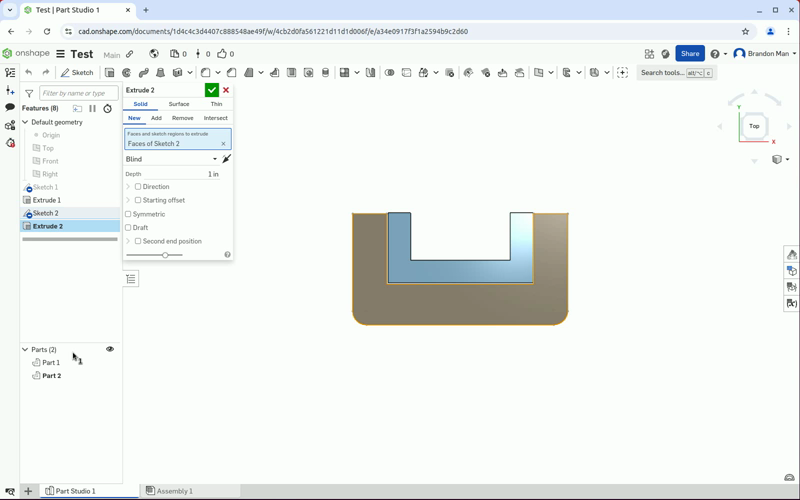
mouse_move(143, 106)
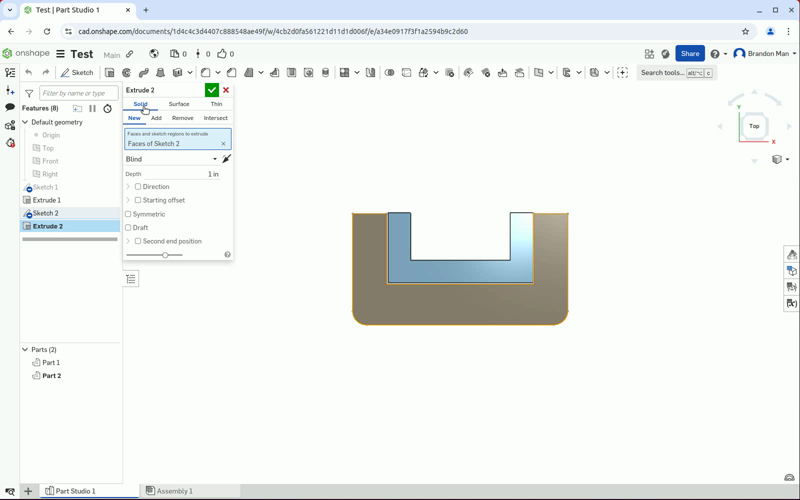
click(143, 106)
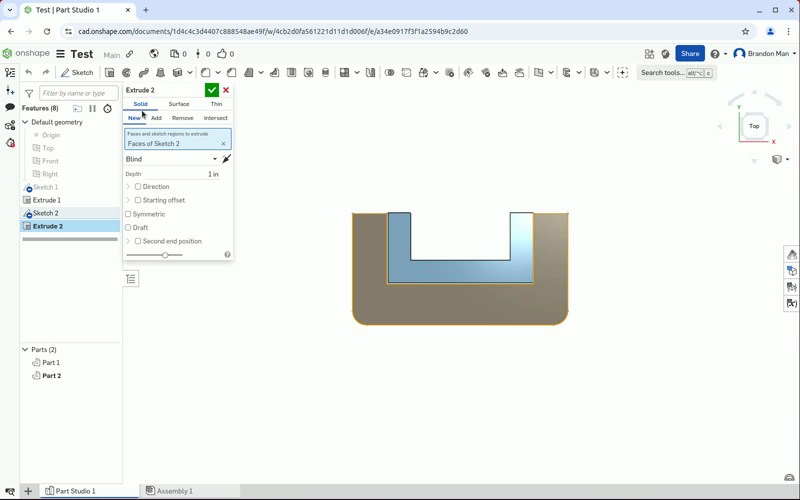
mouse_move(137, 120)
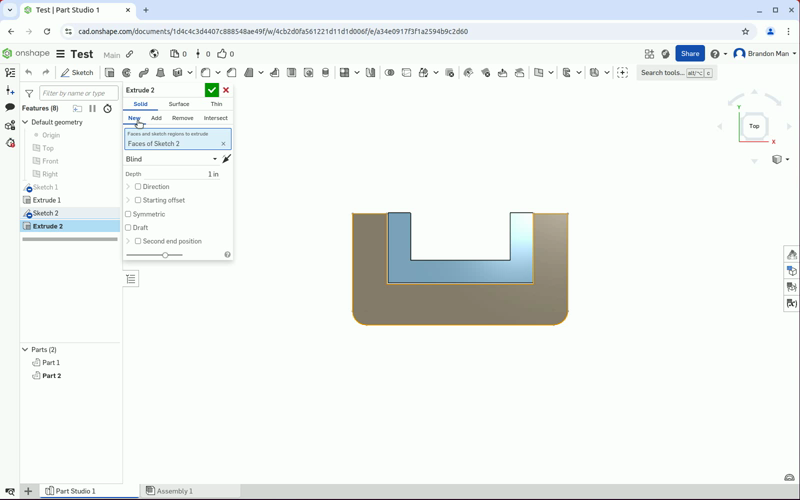
click(137, 120)
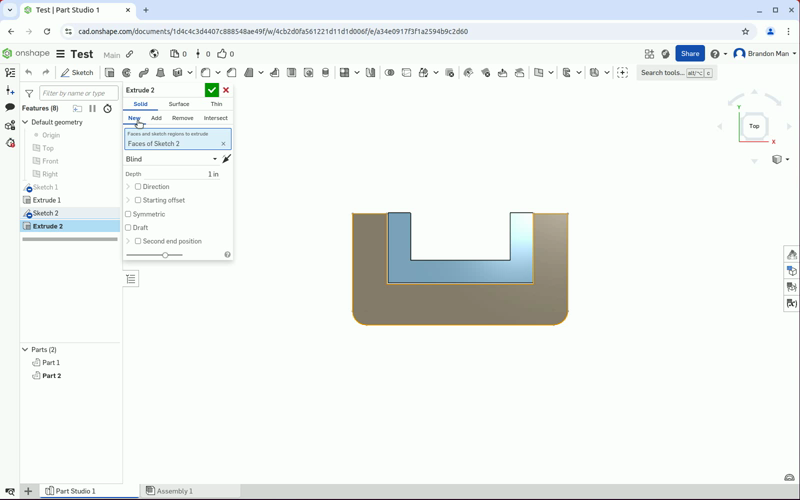
key(tab, 4)
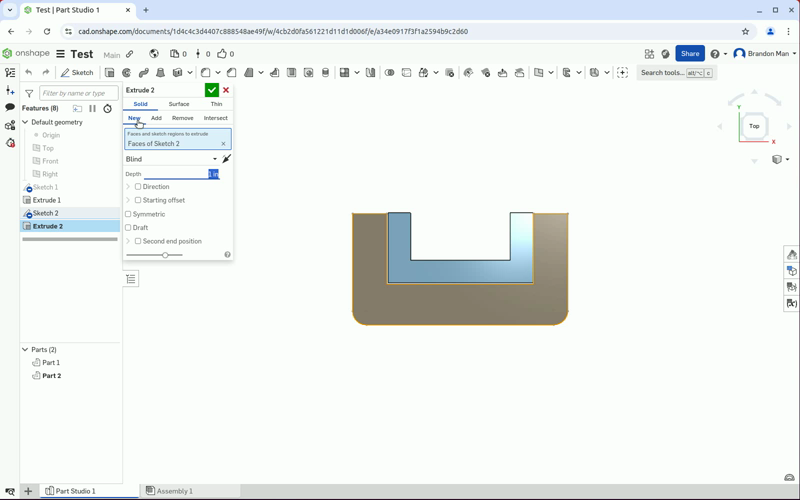
text(4.814)
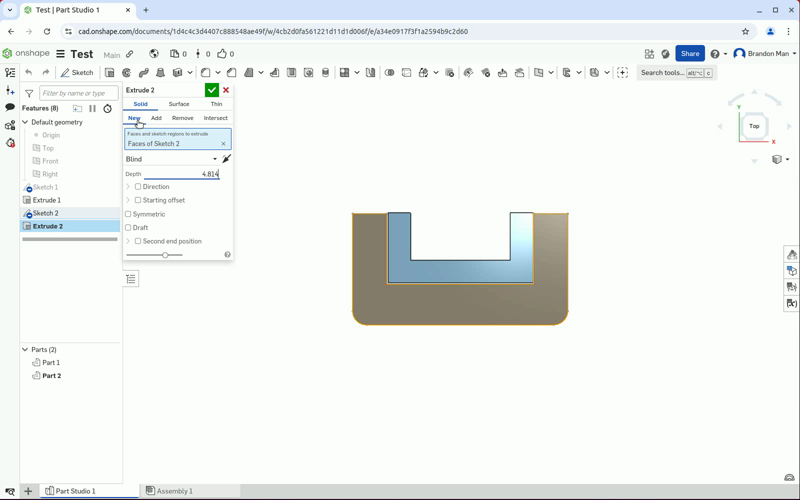
key(enter)
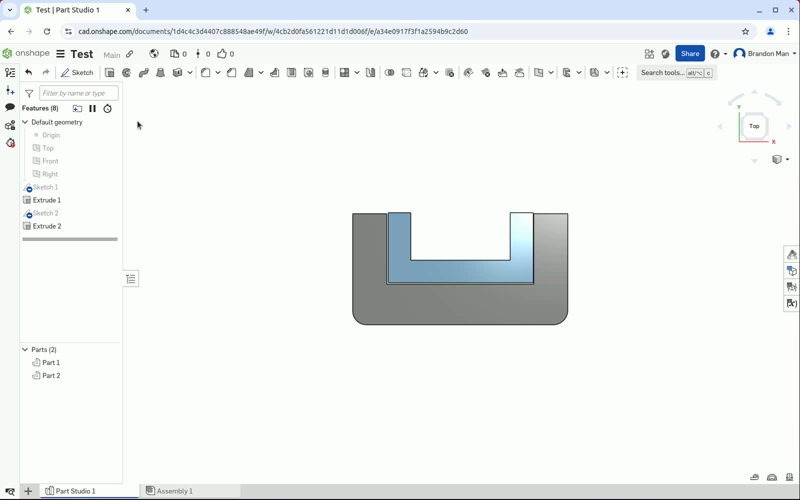
key(shift+h)
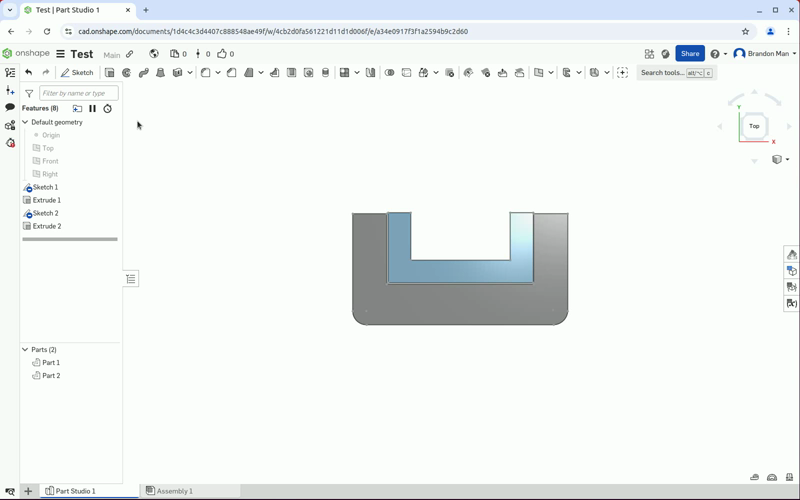
key(shift+h)
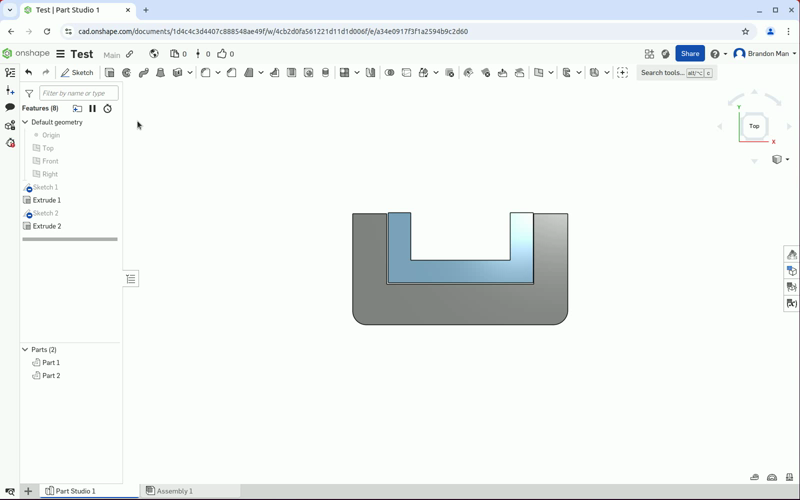
mouse_move(73, 189)
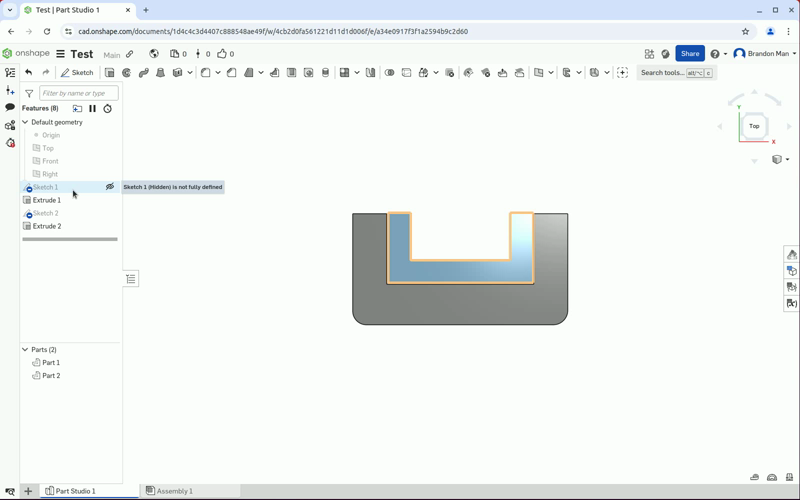
click(73, 189)
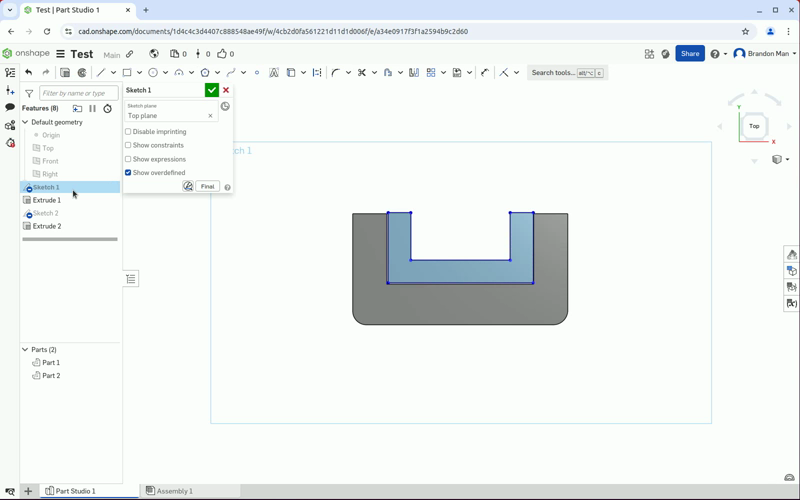
mouse_move(229, 92)
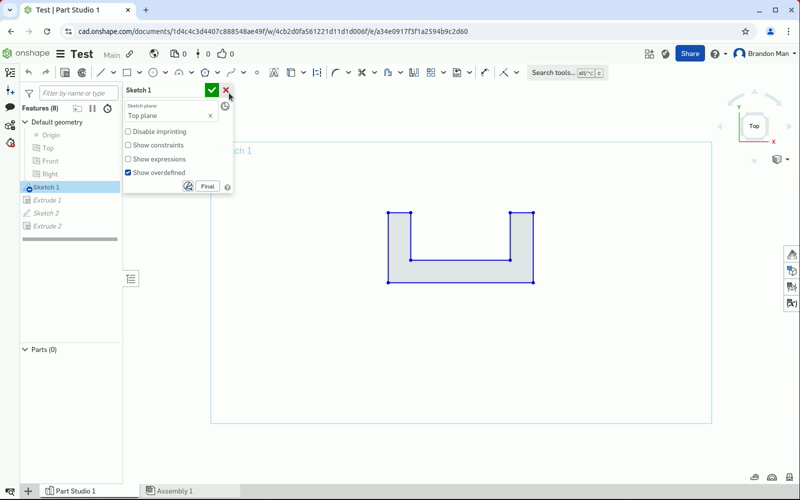
click(229, 92)
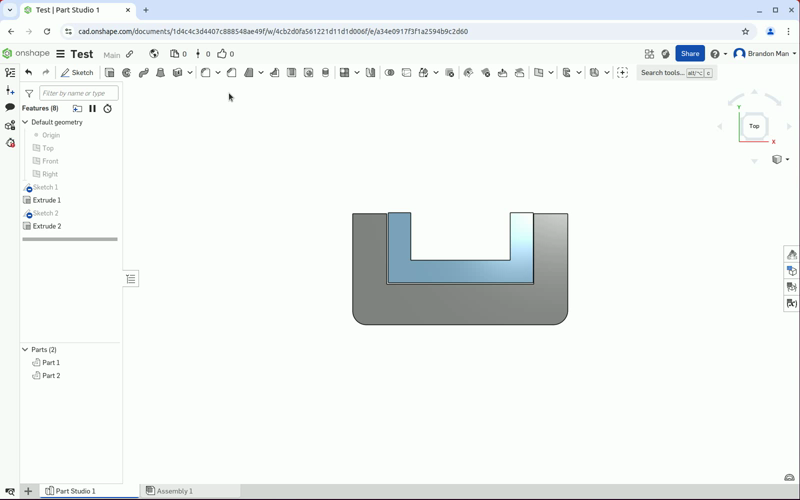
mouse_move(73, 352)
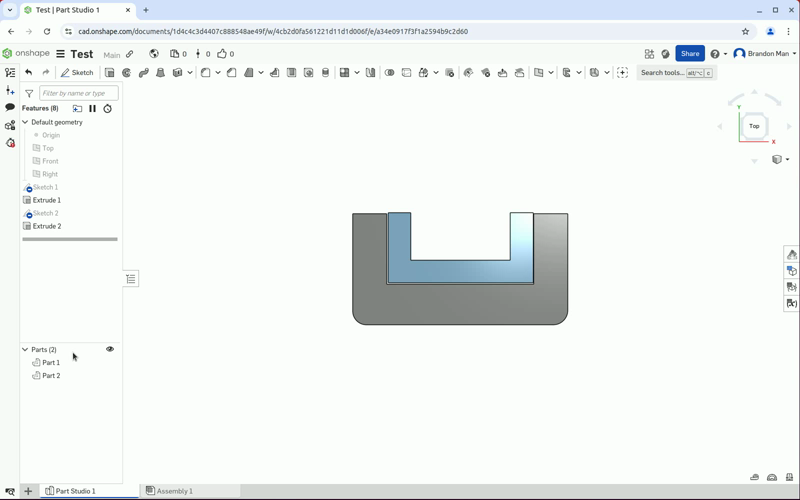
key(y)
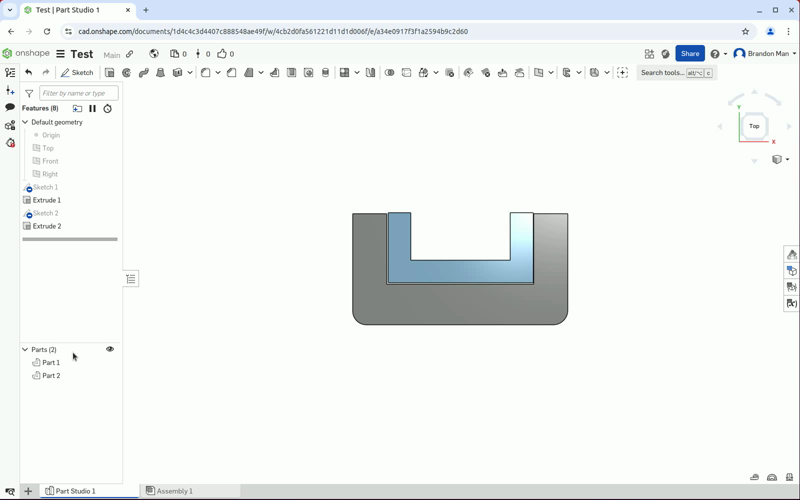
key(shift+p)
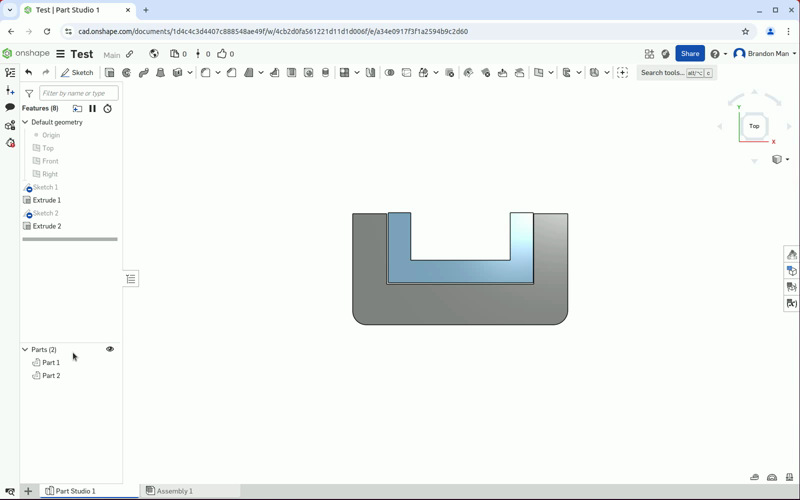
key(space)
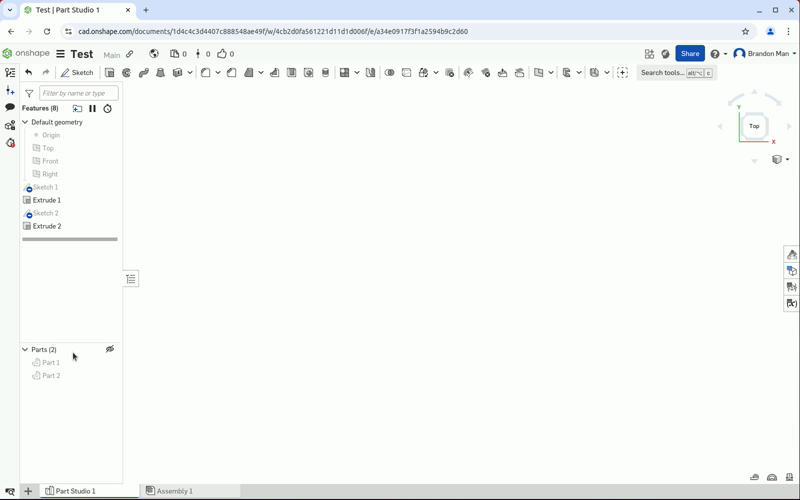
key_down(shift)
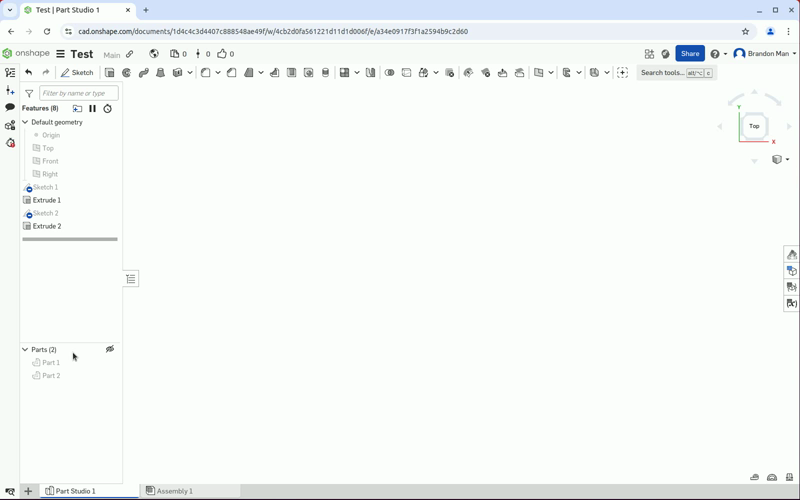
key(up)
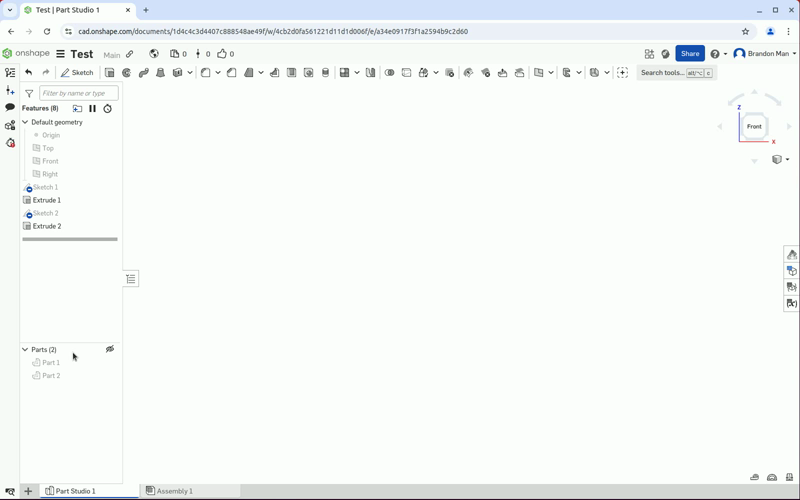
key_up(shift)
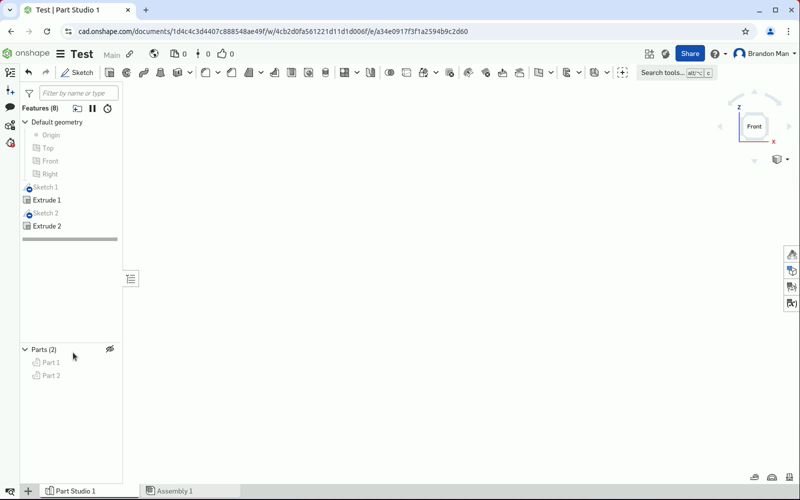
mouse_move(73, 352)
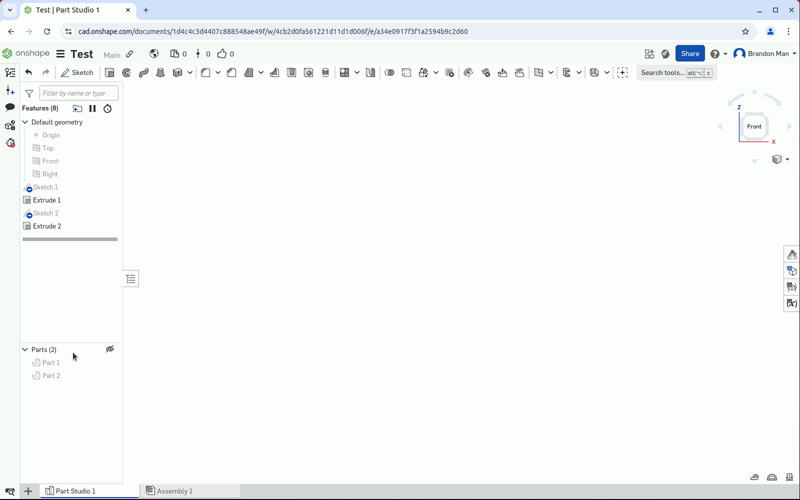
key(shift+y)
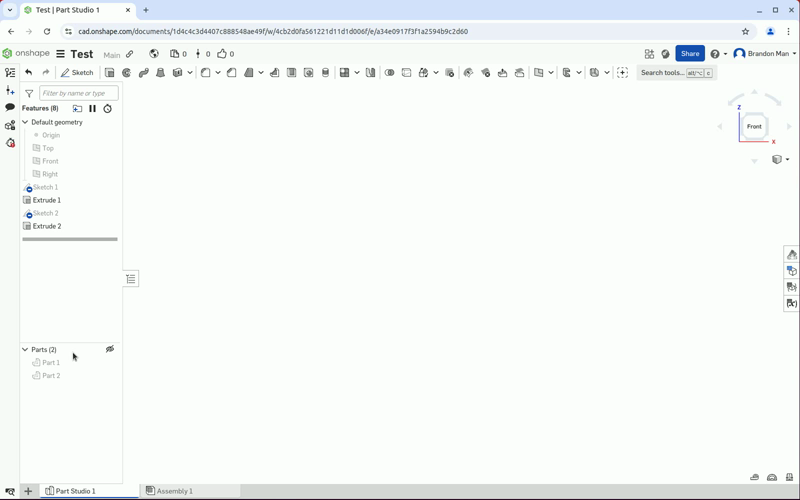
key(shift+s)
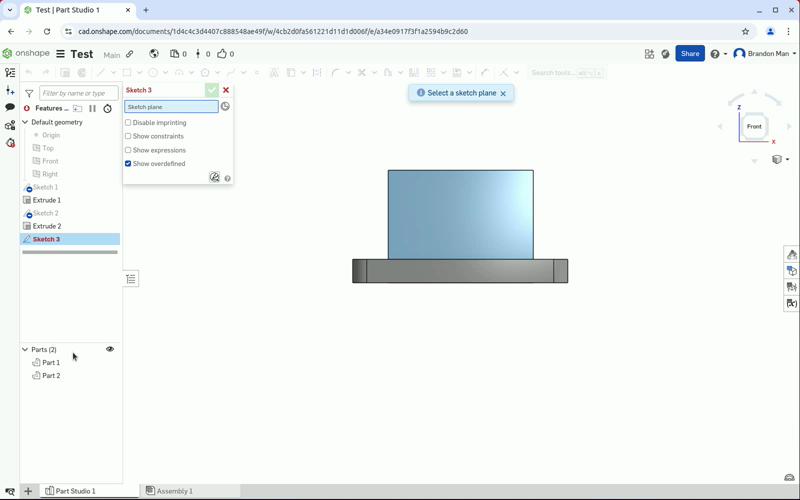
mouse_move(73, 163)
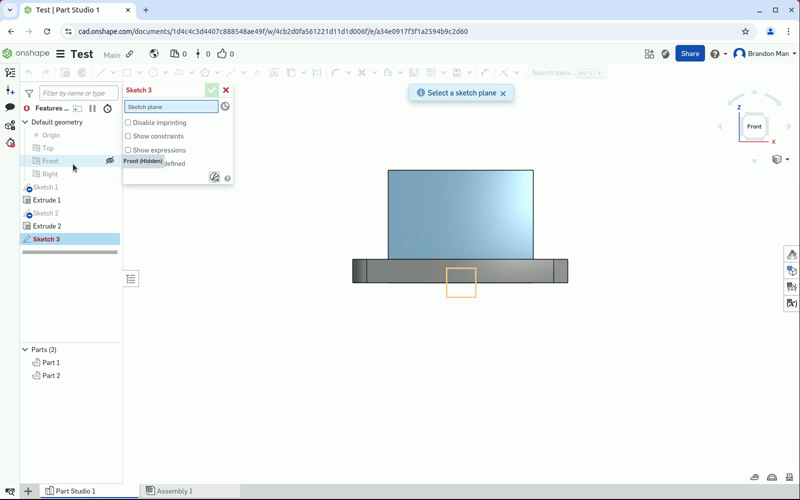
click(73, 163)
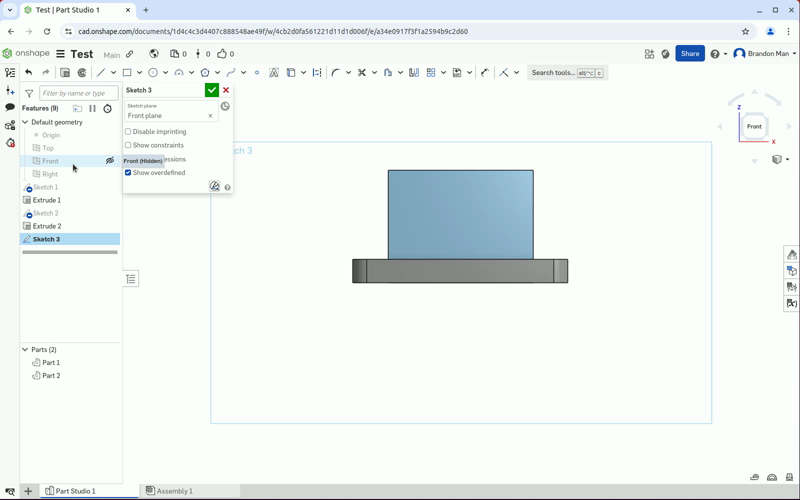
mouse_move(73, 352)
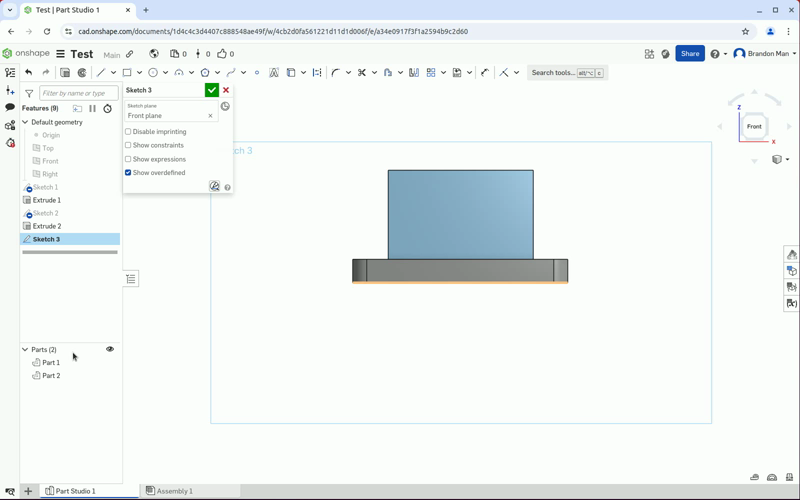
key(y)
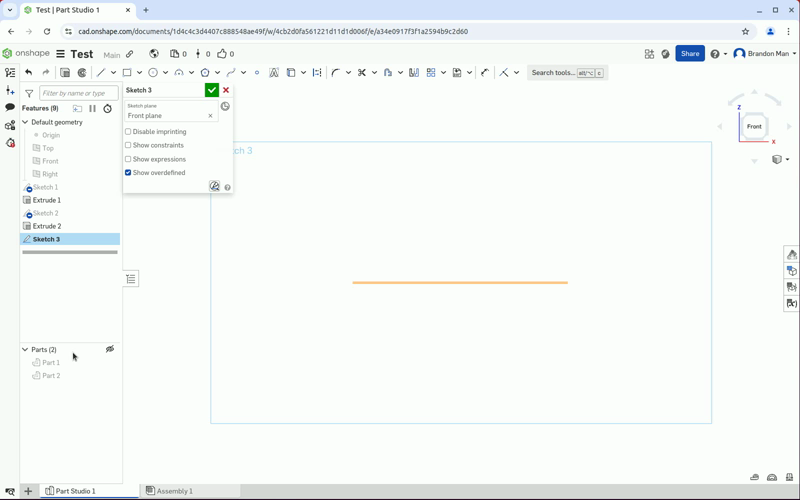
key(l)
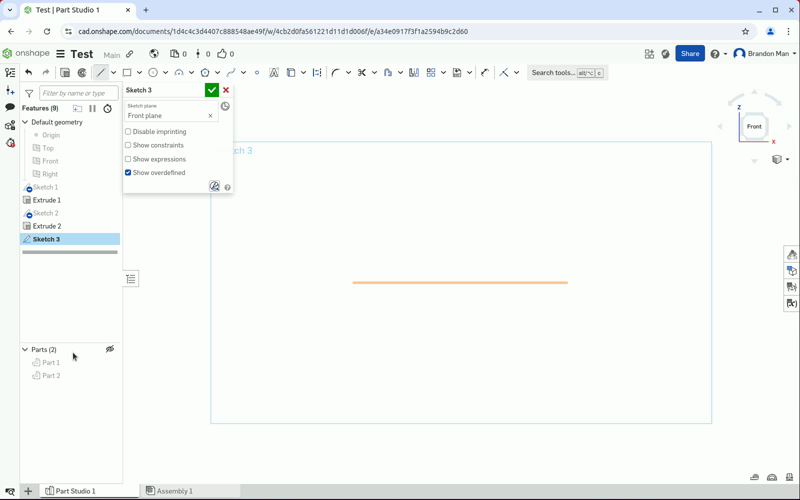
key_down(shift)
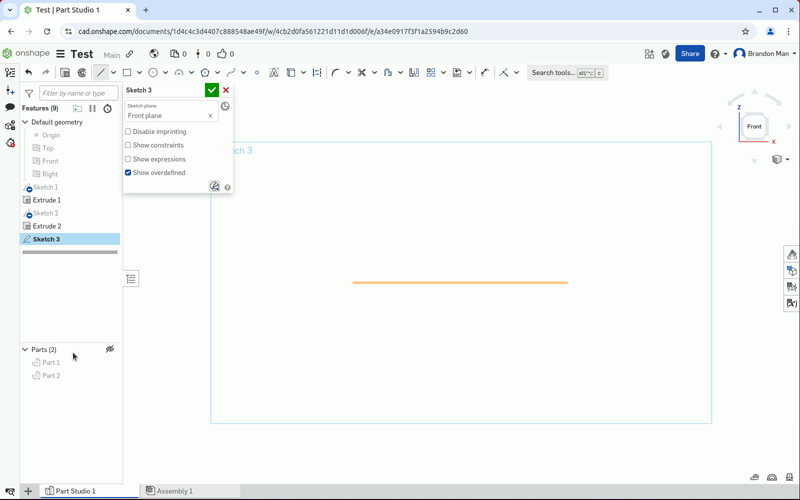
mouse_move(352, 259)
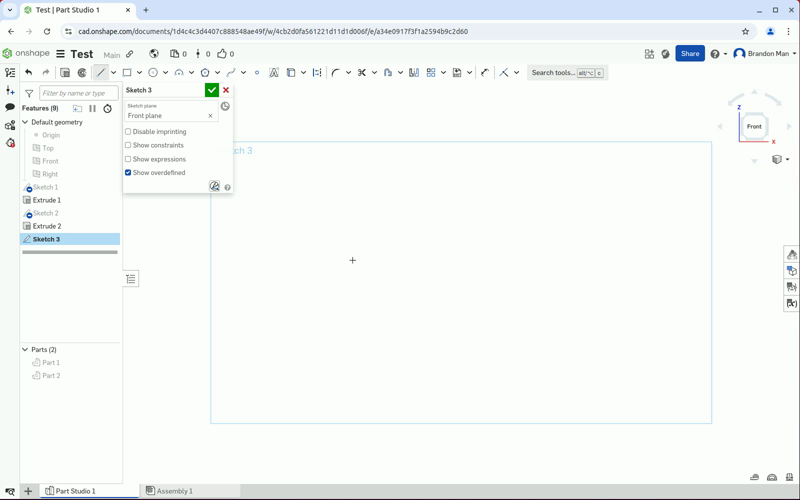
click(352, 259)
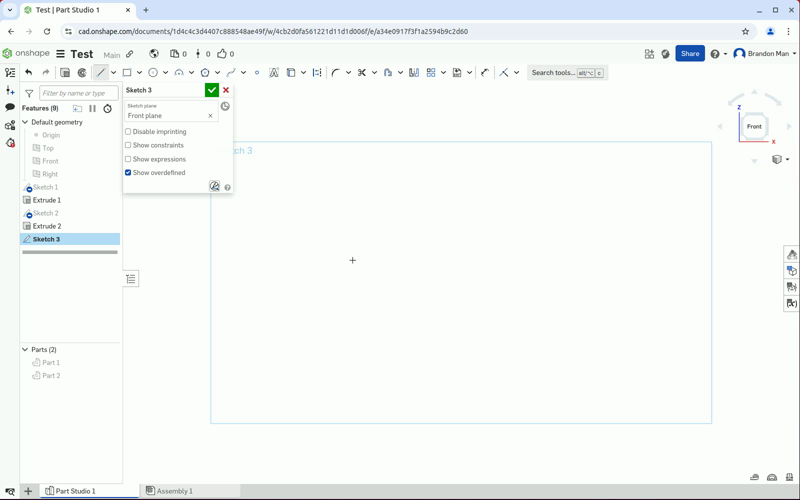
key_up(shift)
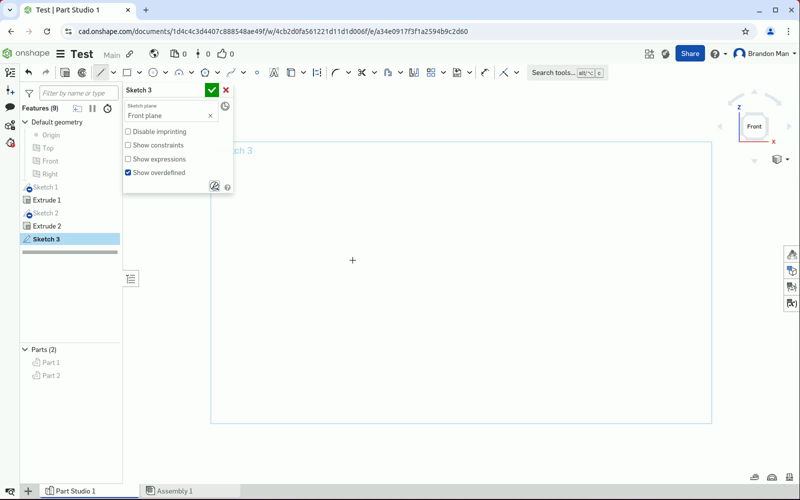
key_down(shift)
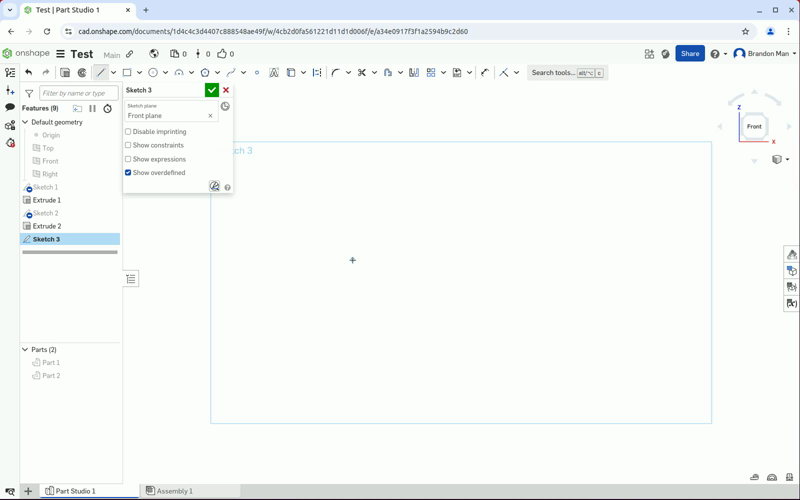
mouse_move(382, 259)
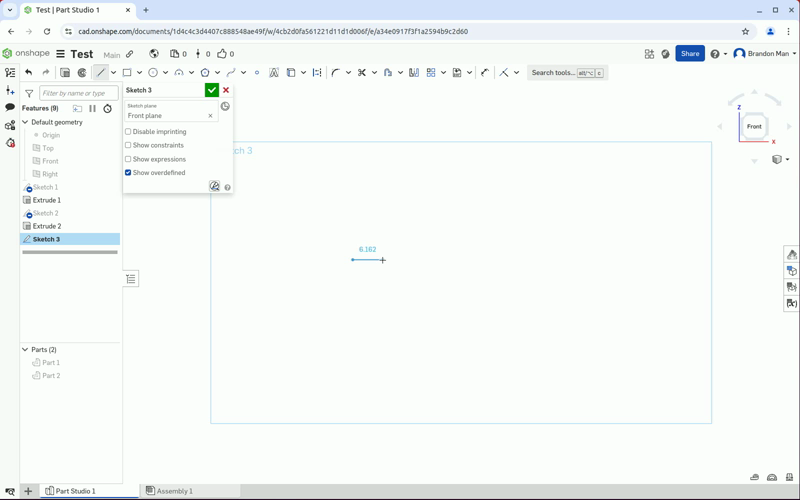
mouse_move(388, 259)
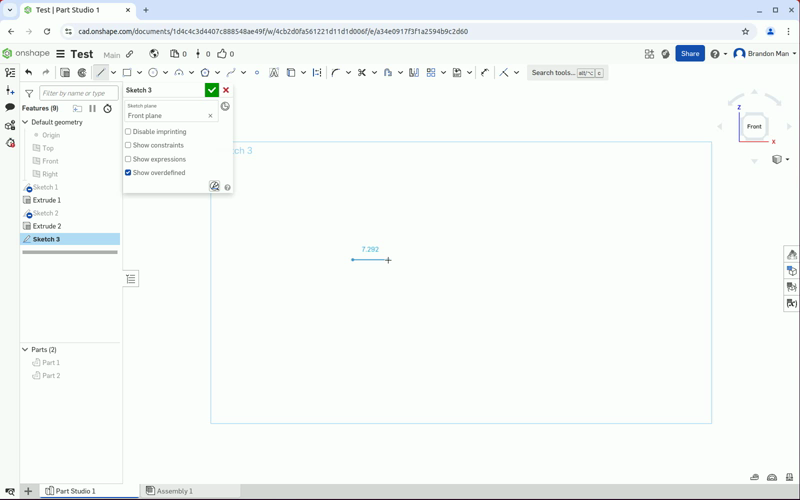
click(388, 259)
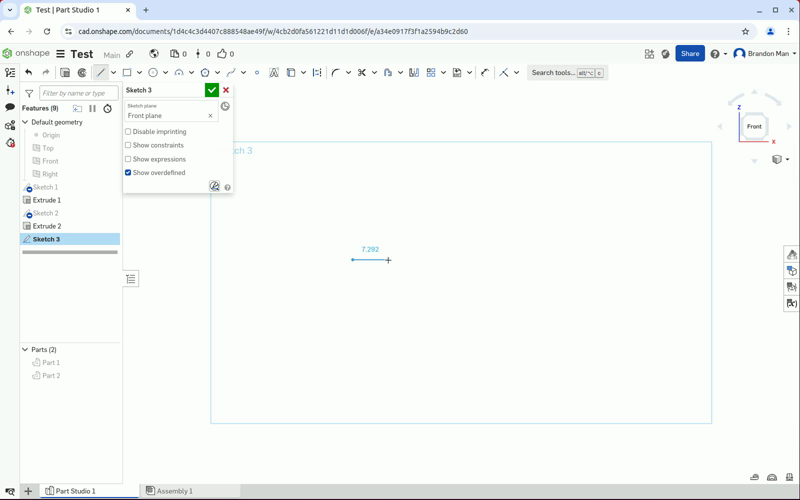
key_up(shift)
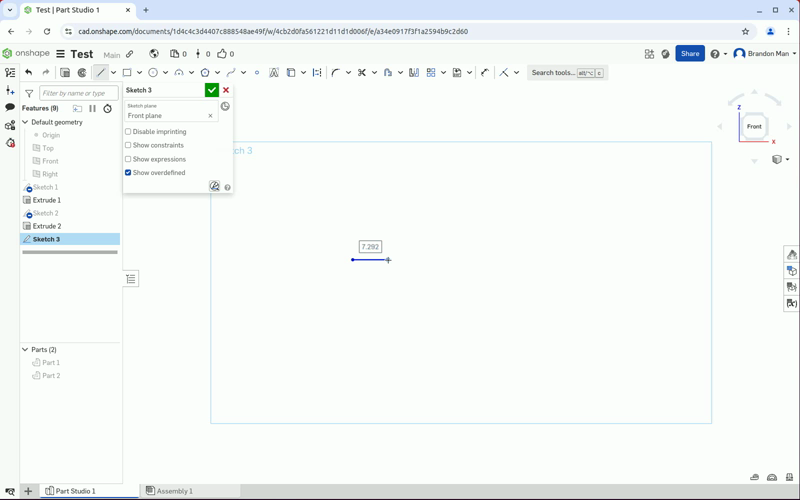
key_down(shift)
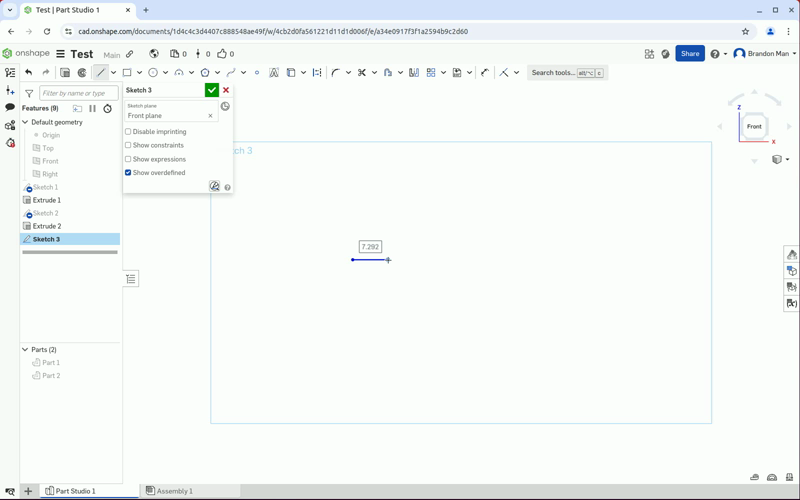
mouse_move(418, 259)
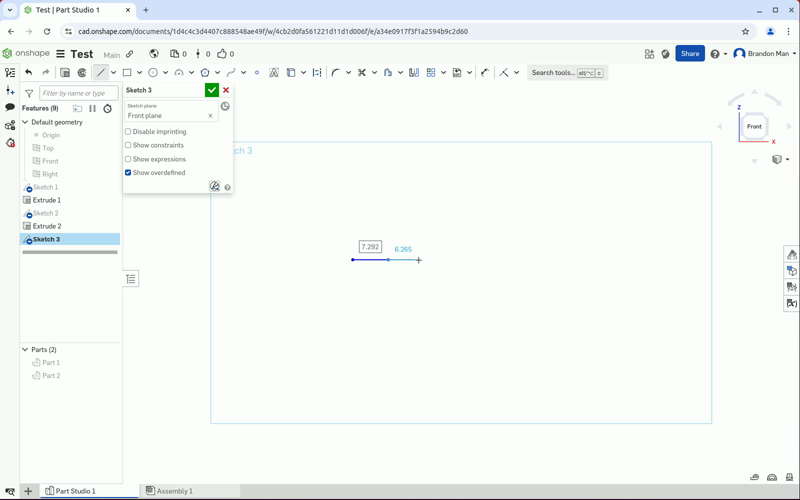
mouse_move(388, 204)
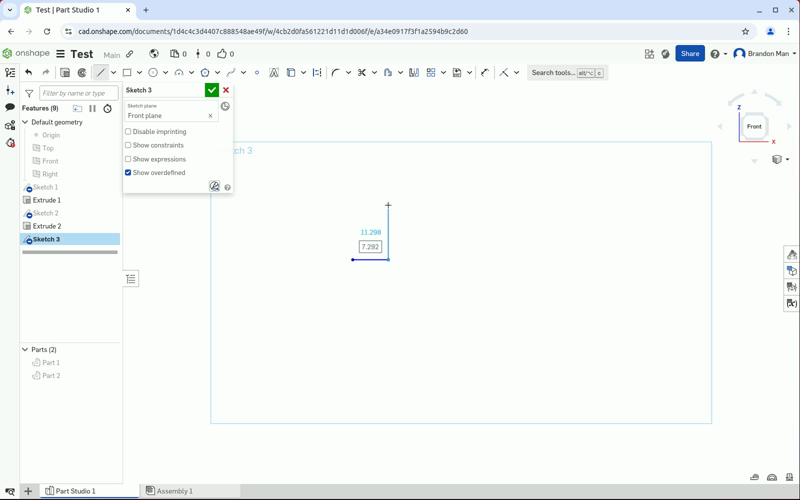
click(388, 204)
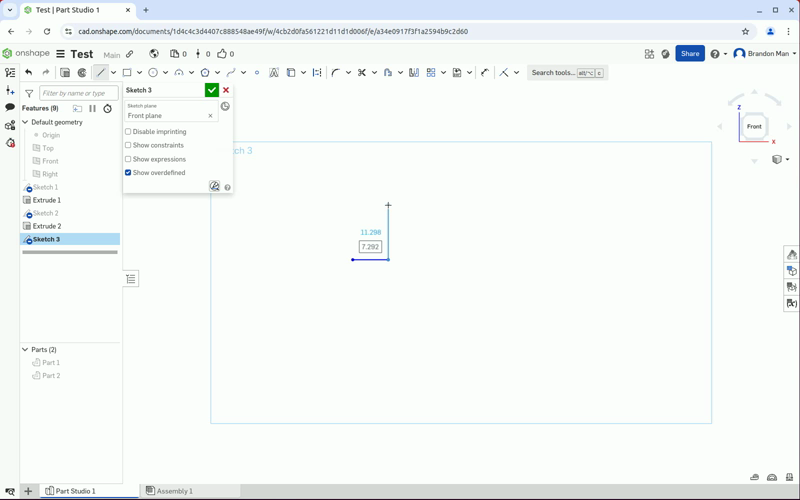
key_up(shift)
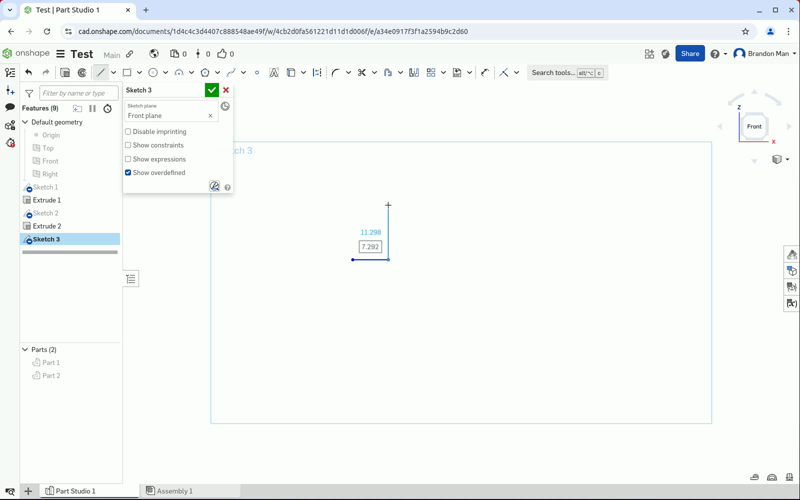
key(esc)
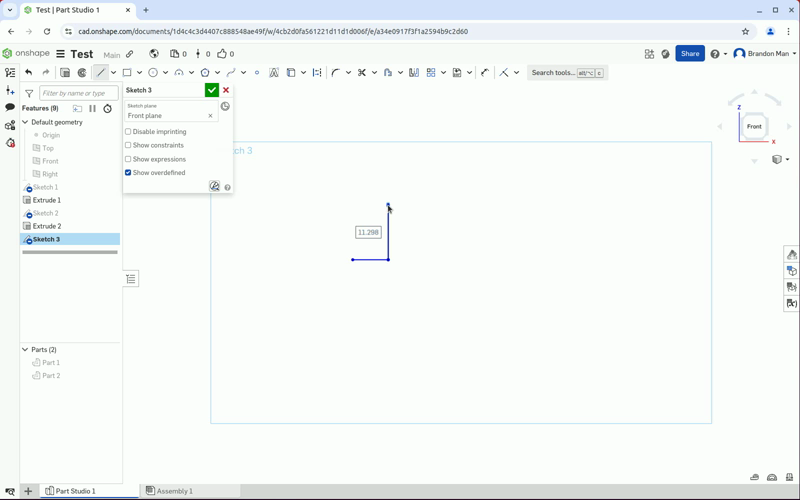
key(a)
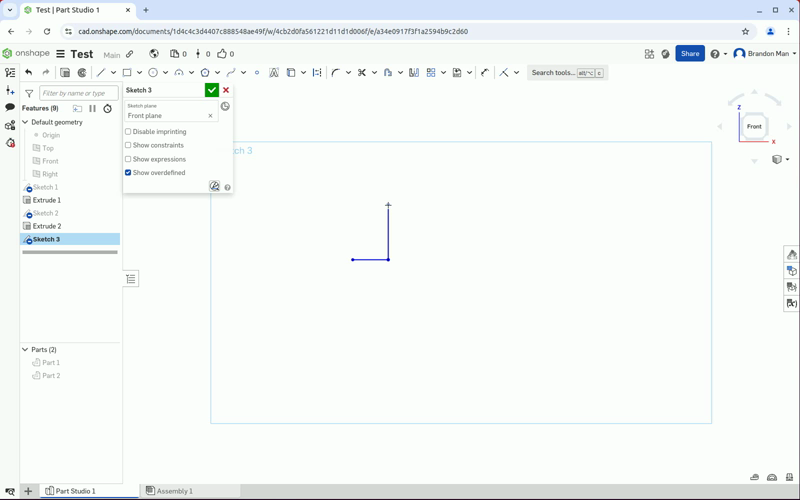
mouse_move(388, 204)
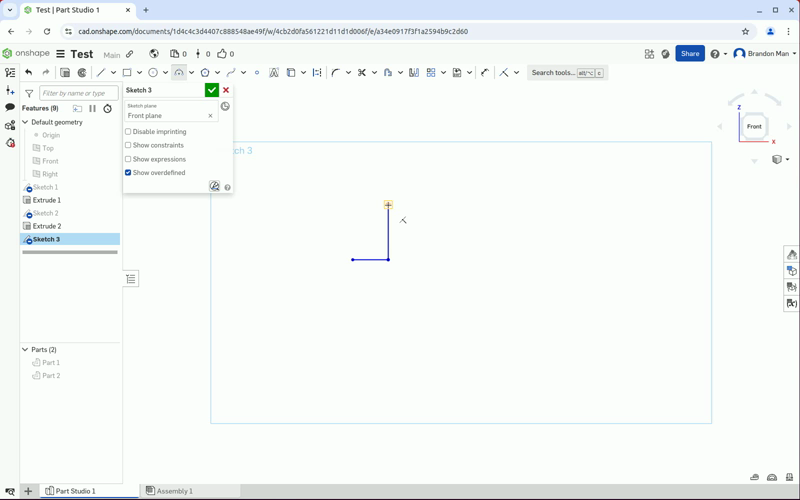
click(388, 204)
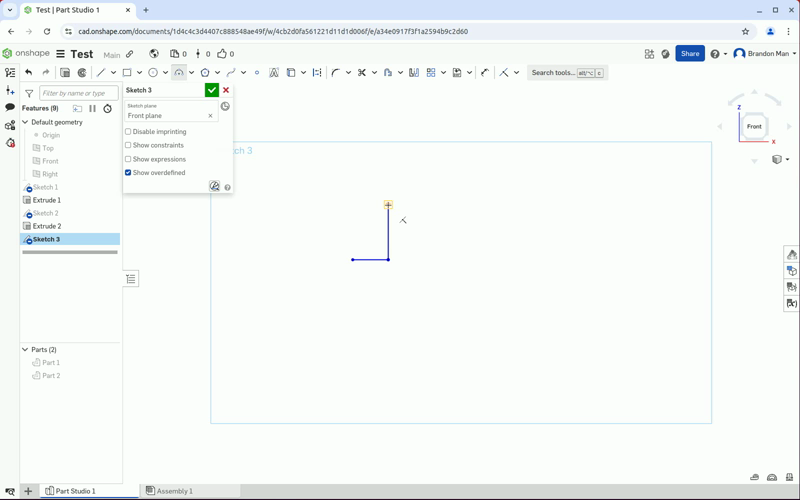
mouse_move(352, 259)
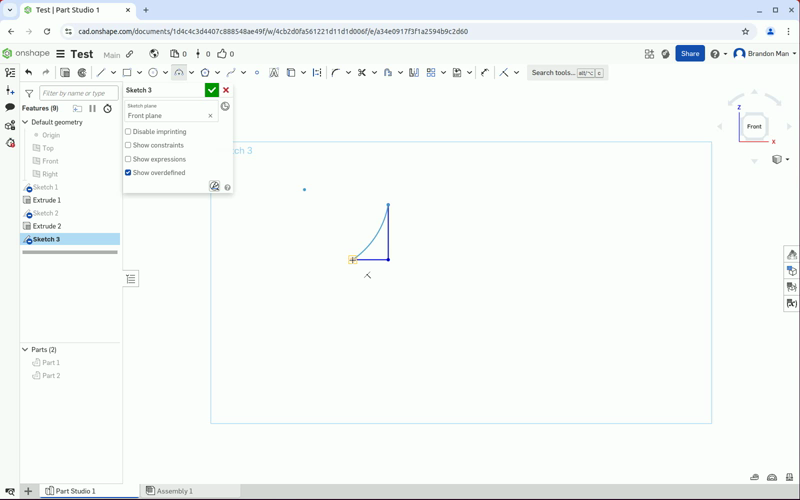
click(352, 259)
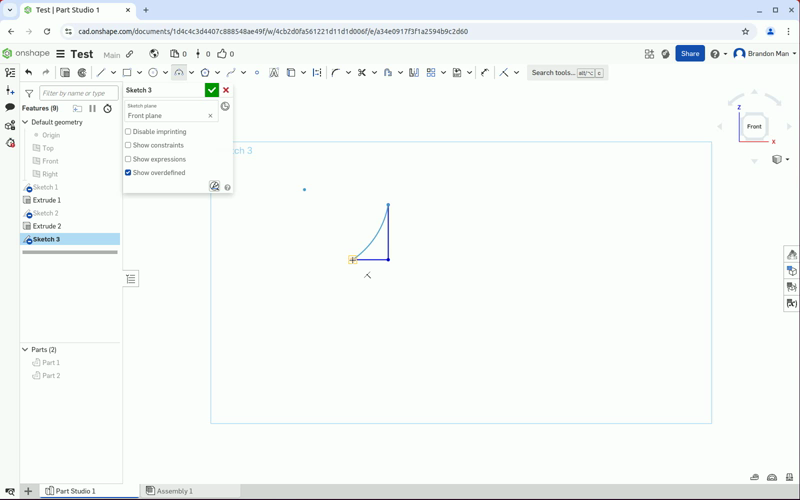
key_down(shift)
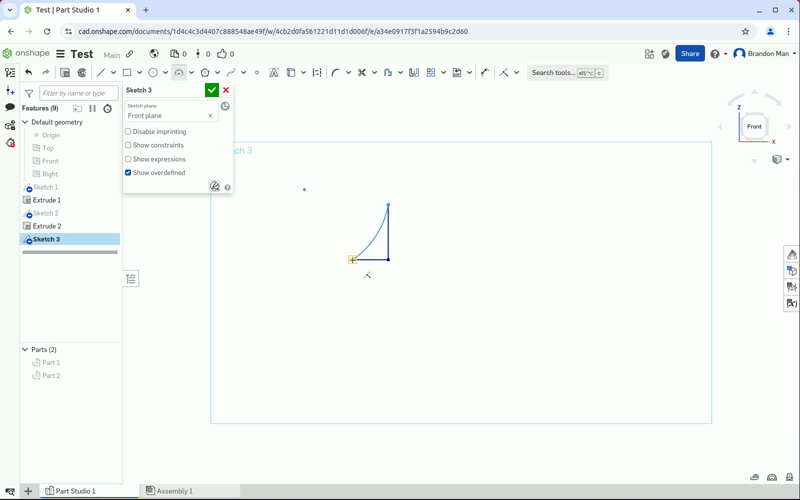
mouse_move(378, 237)
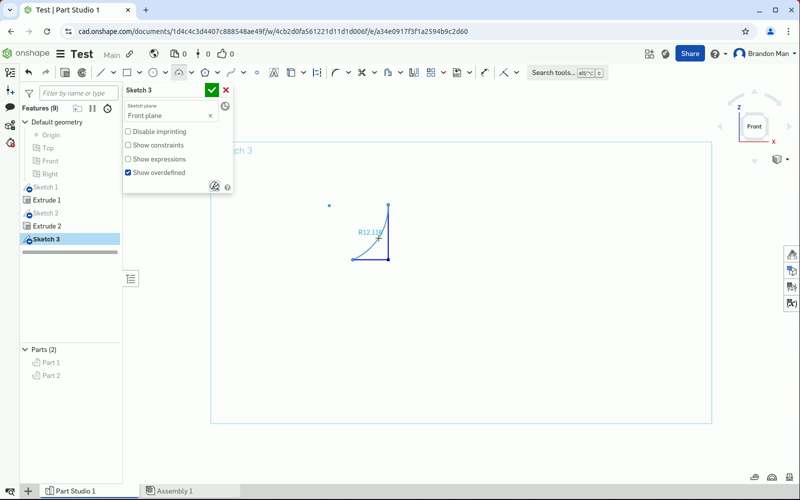
click(378, 237)
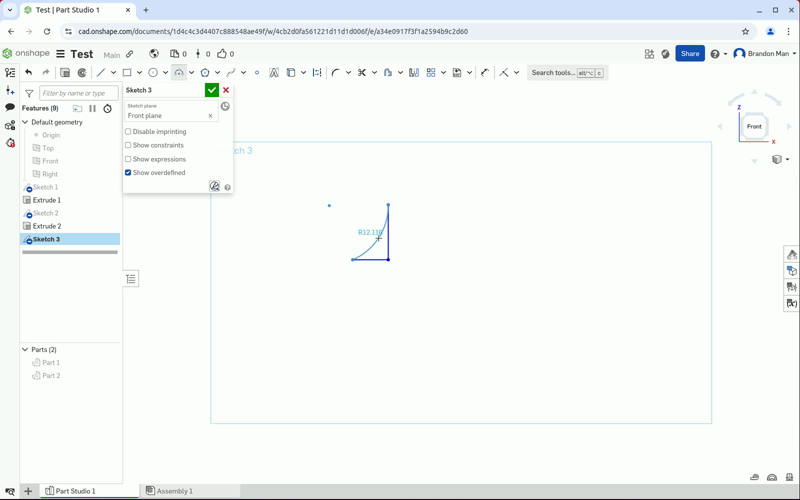
key_up(shift)
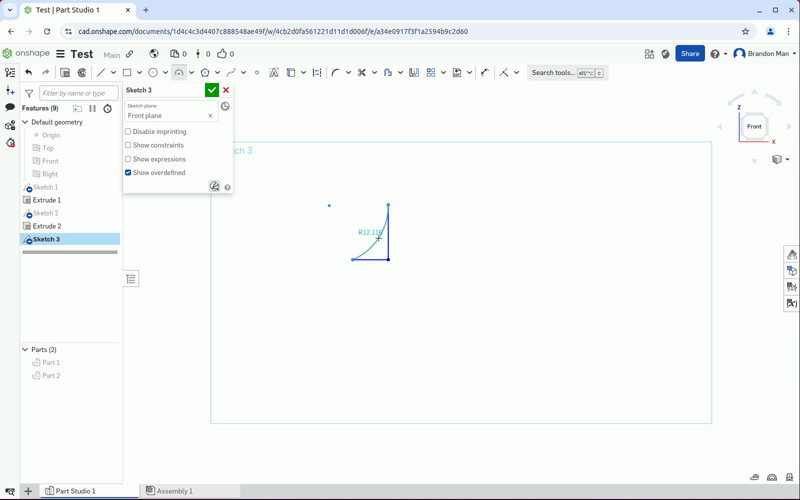
key(esc)
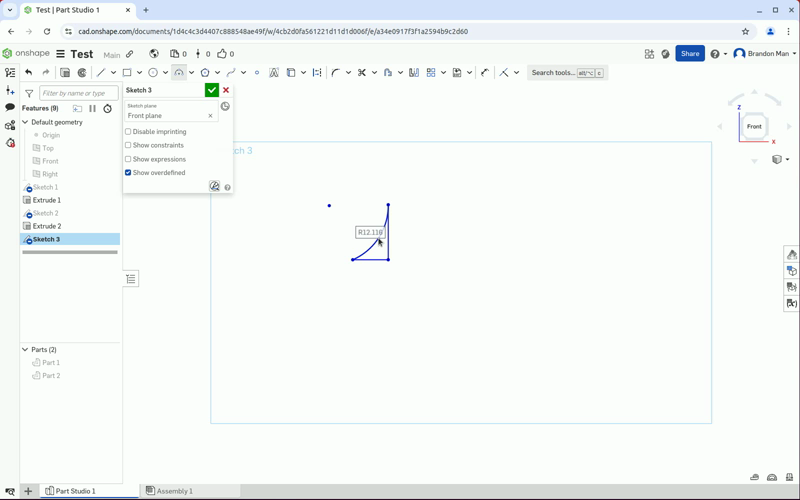
mouse_move(375, 250)
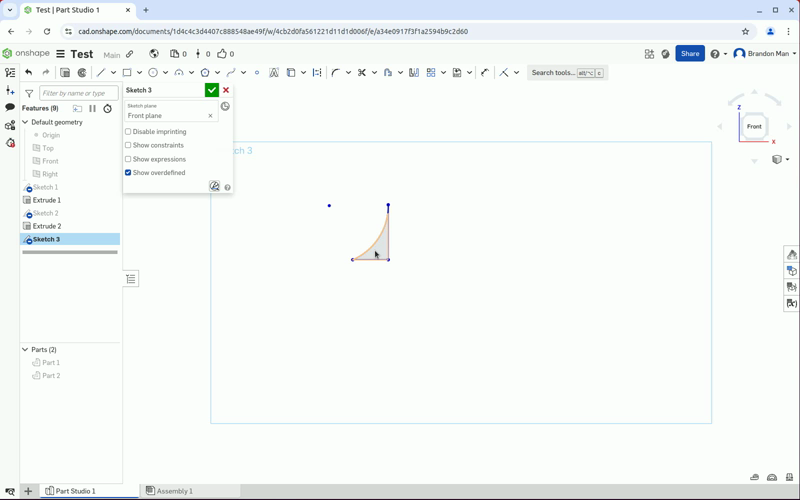
scroll(6)
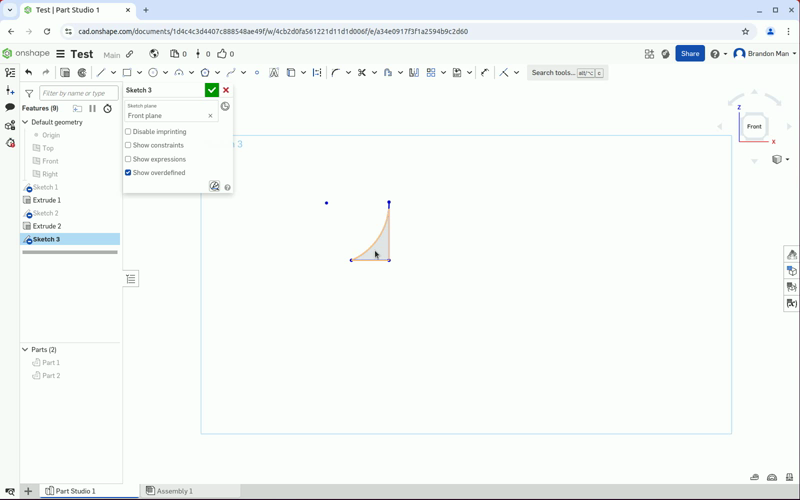
scroll(6)
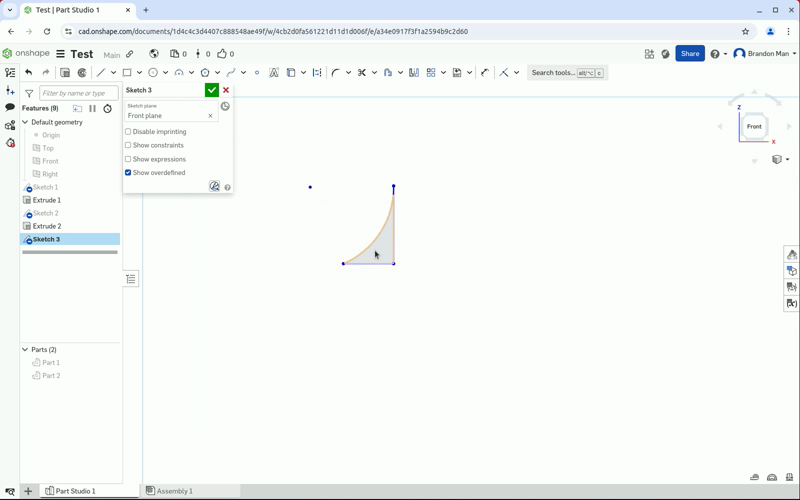
scroll(6)
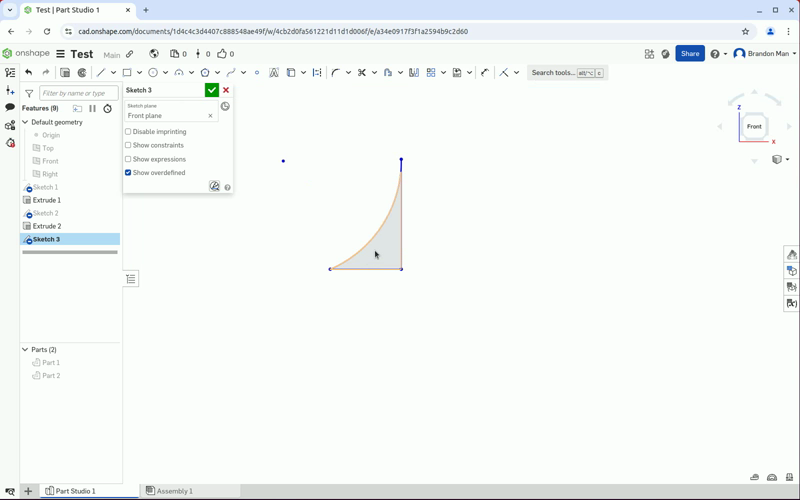
scroll(6)
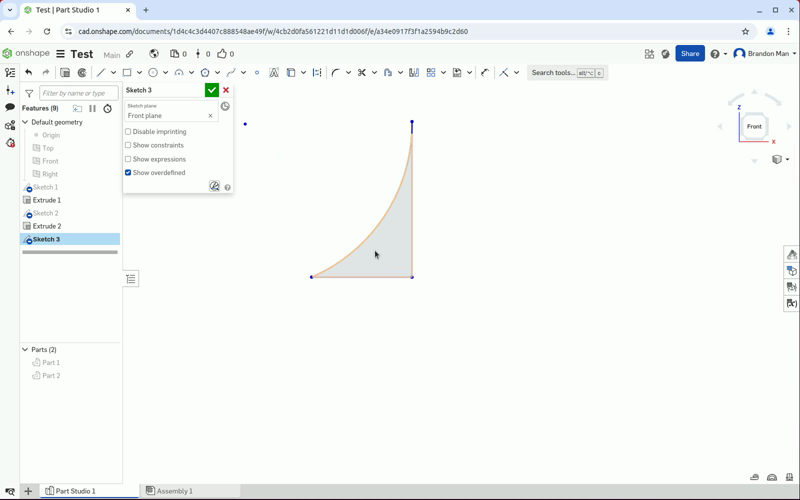
scroll(6)
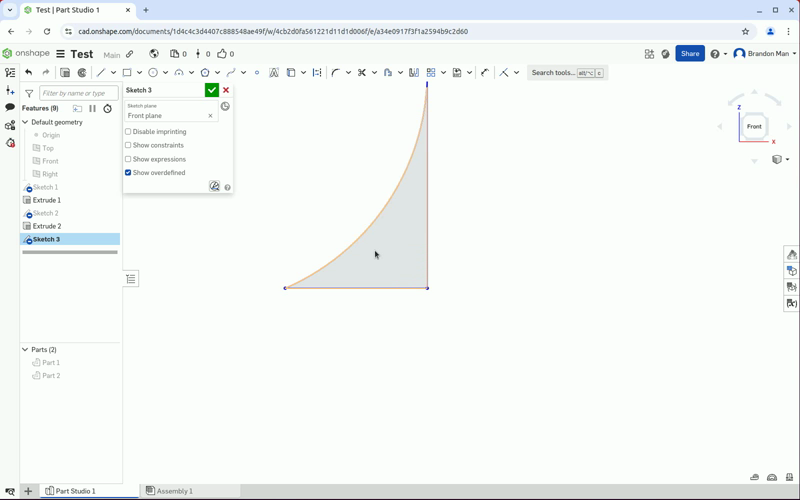
scroll(6)
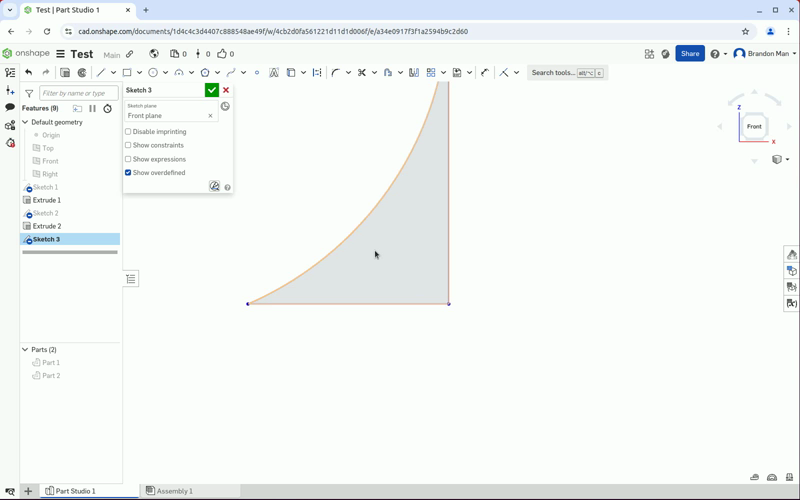
scroll(6)
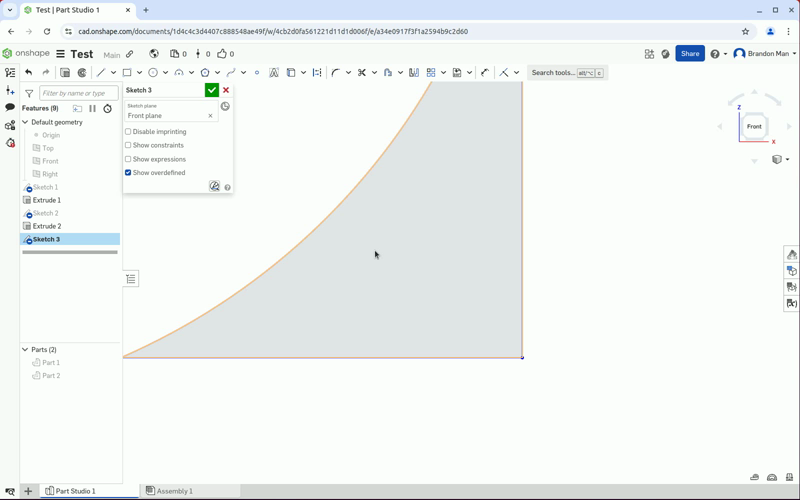
click(375, 250)
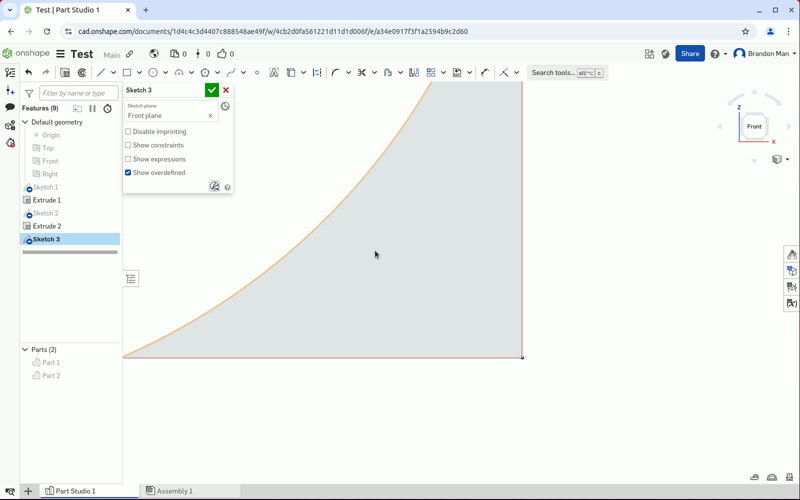
scroll(-6)
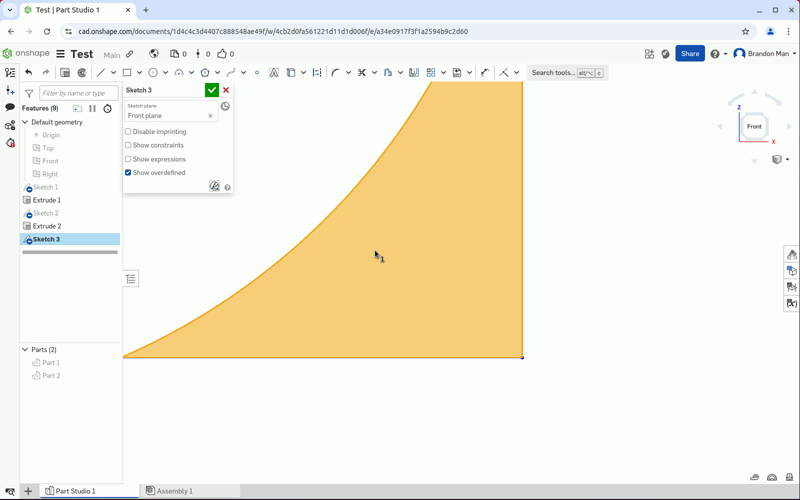
scroll(-6)
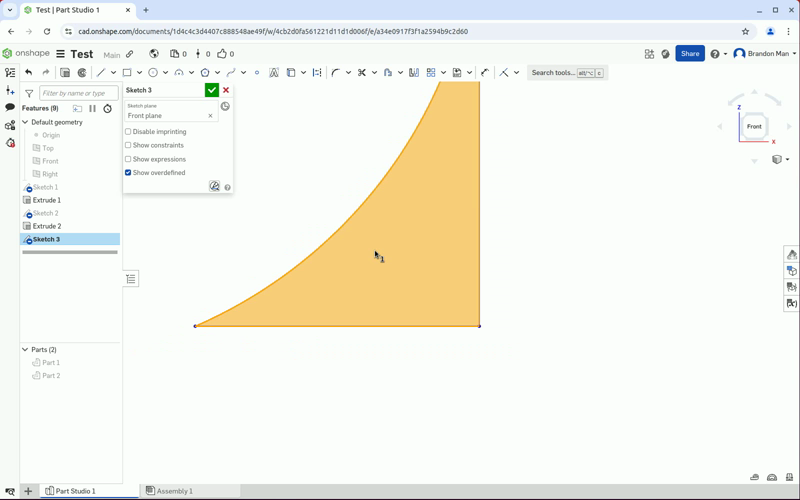
scroll(-6)
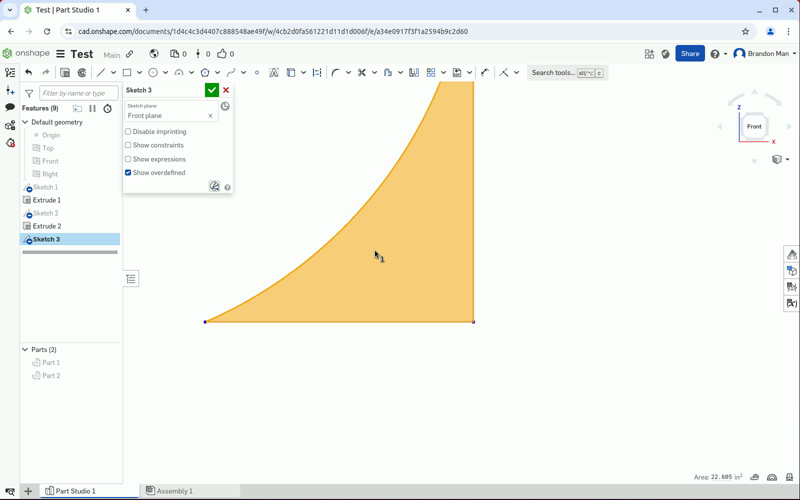
scroll(-6)
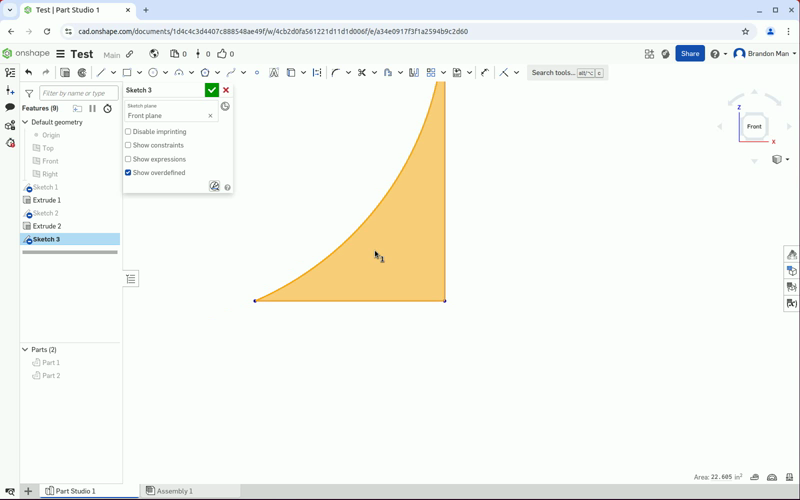
scroll(-6)
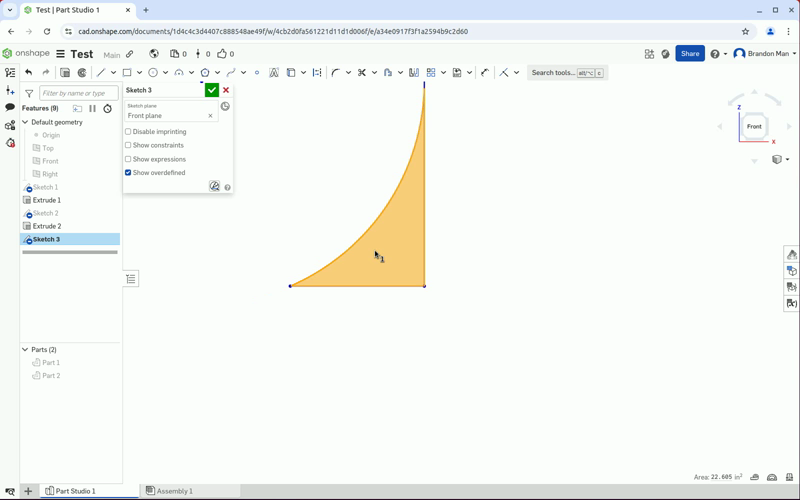
scroll(-6)
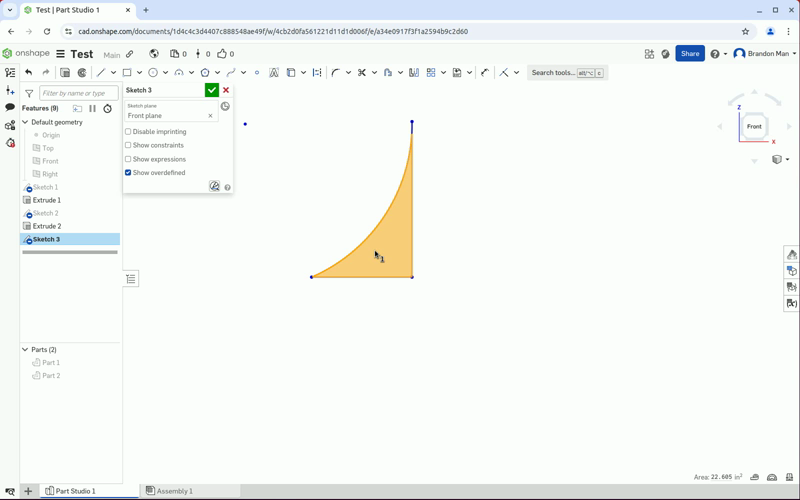
scroll(-6)
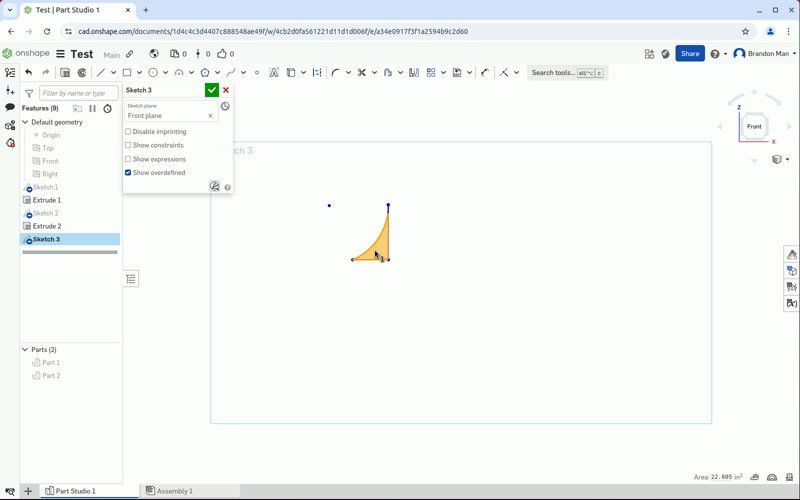
mouse_move(73, 352)
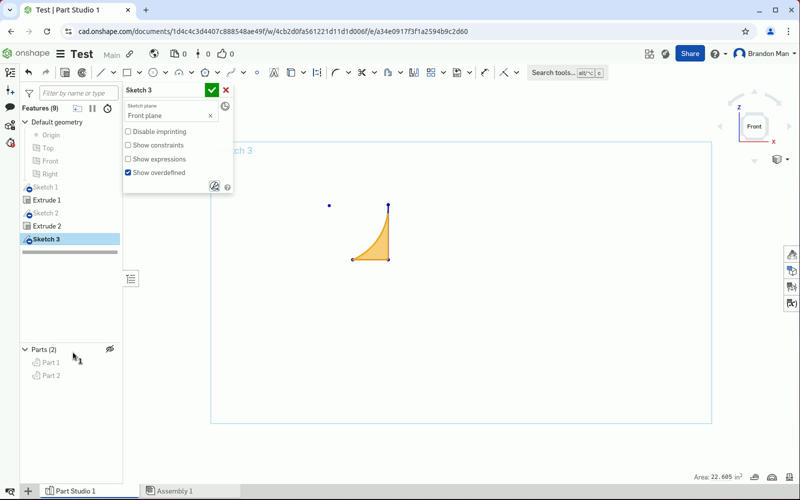
key(shift+y)
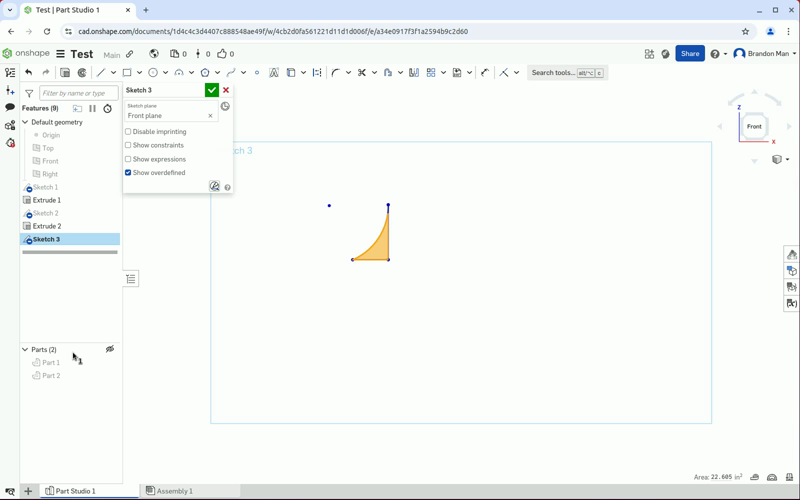
key(shift+e)
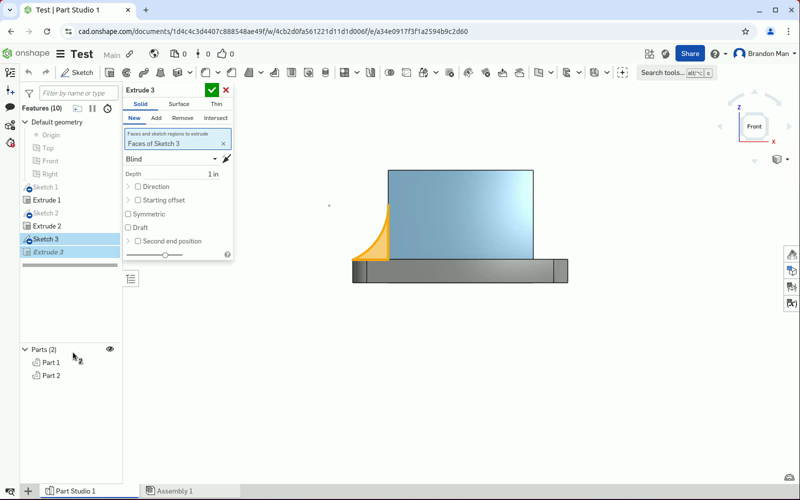
mouse_move(143, 106)
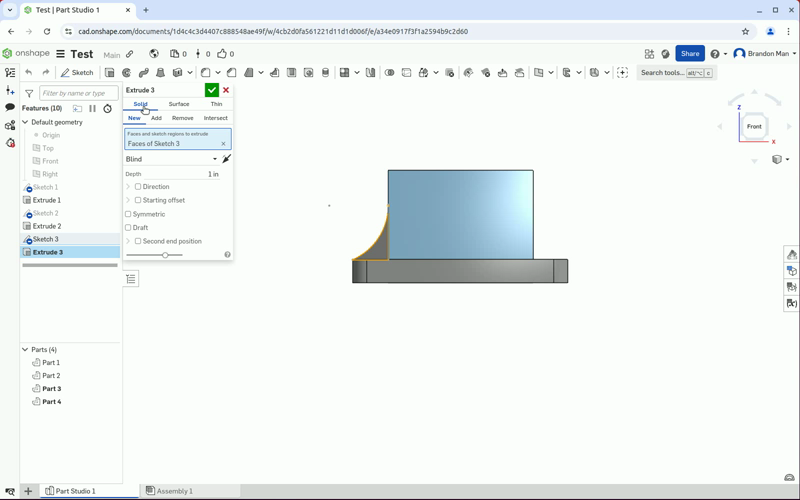
click(143, 106)
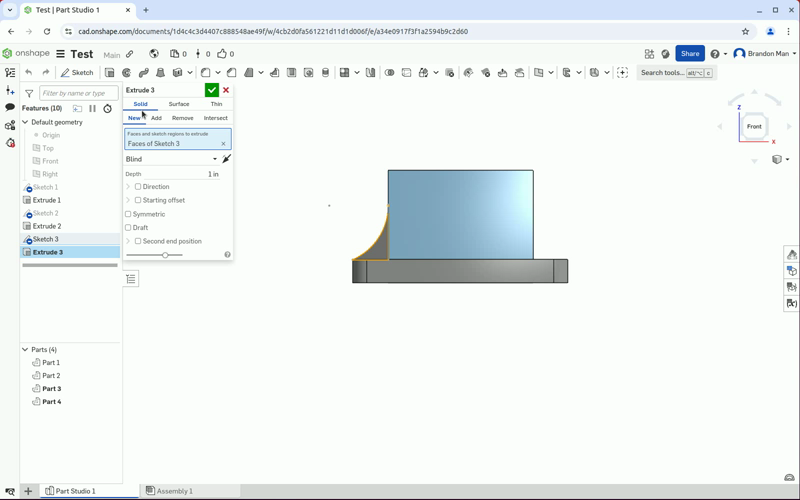
mouse_move(137, 120)
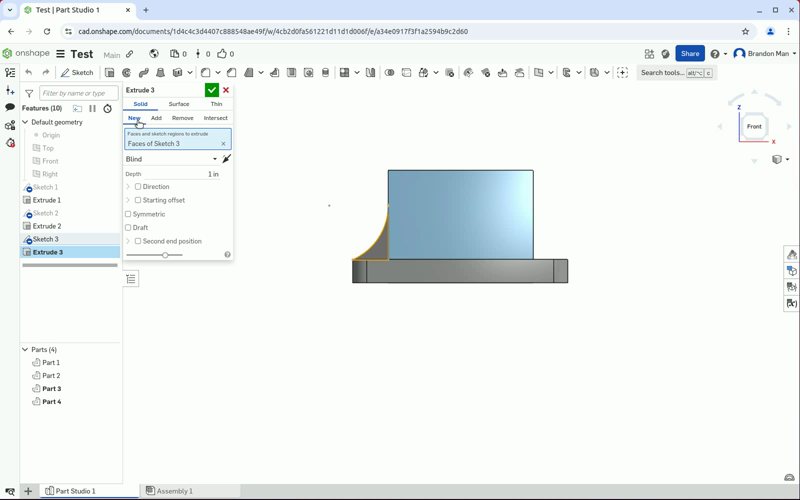
click(137, 120)
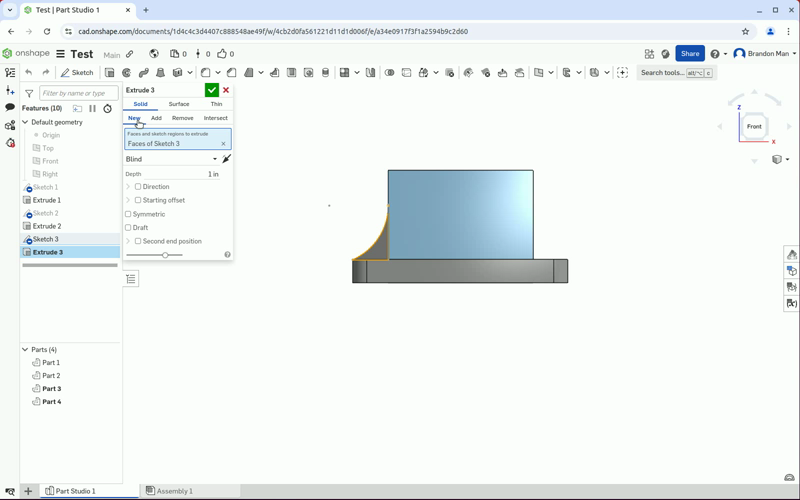
key(tab, 4)
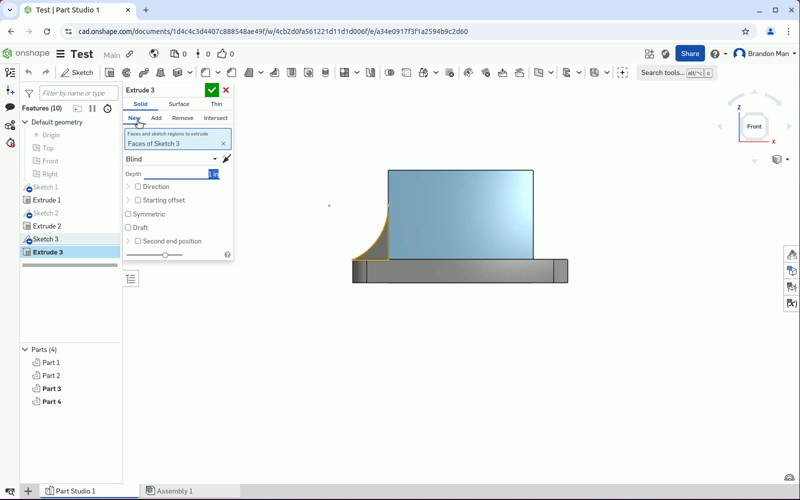
text(-14.443)
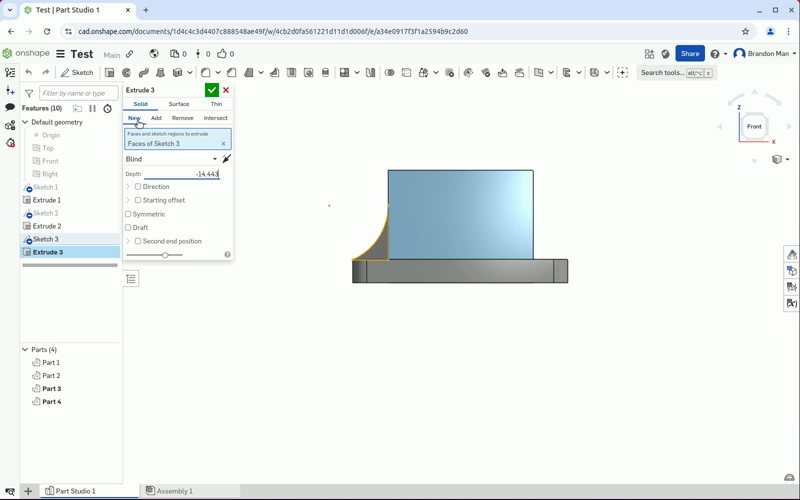
key(enter)
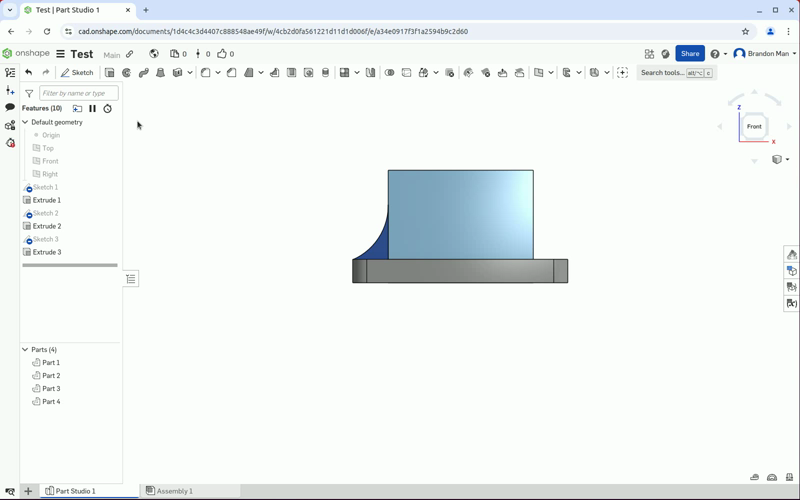
key(shift+h)
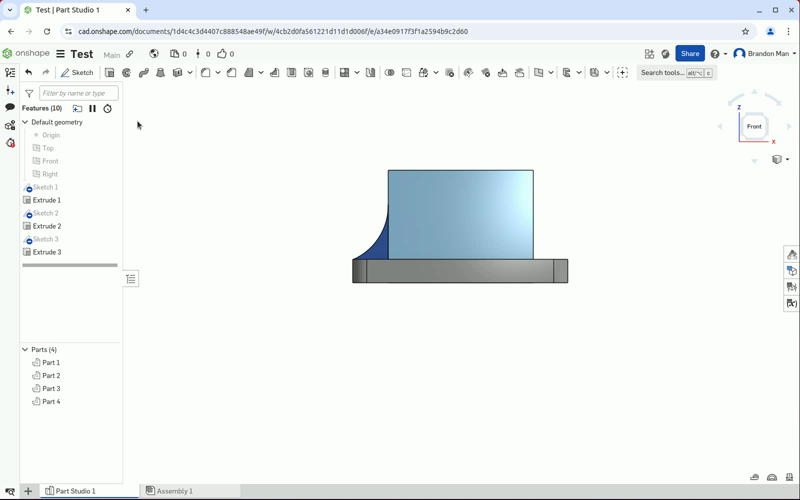
key(shift+h)
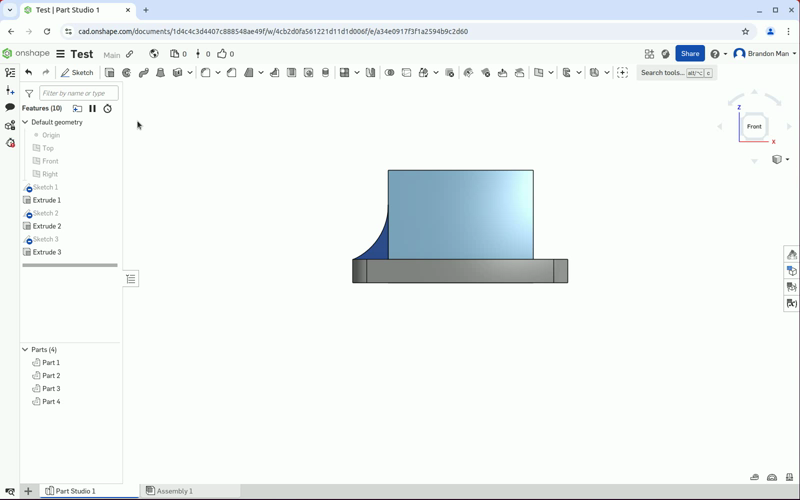
mouse_move(73, 189)
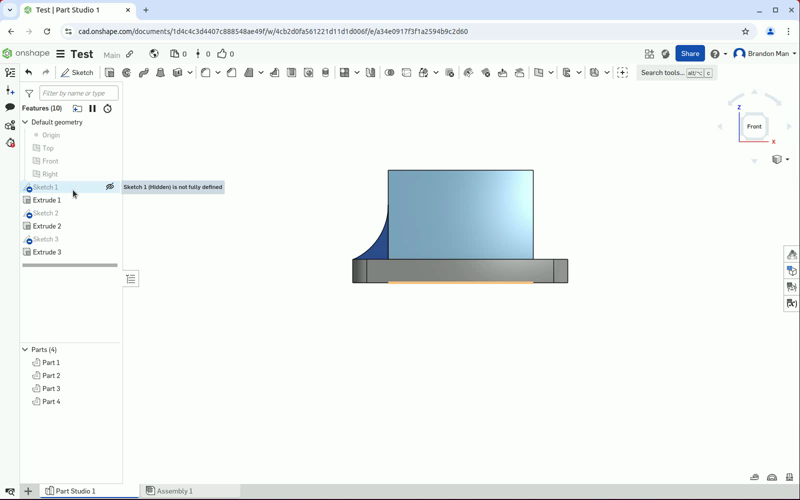
click(73, 189)
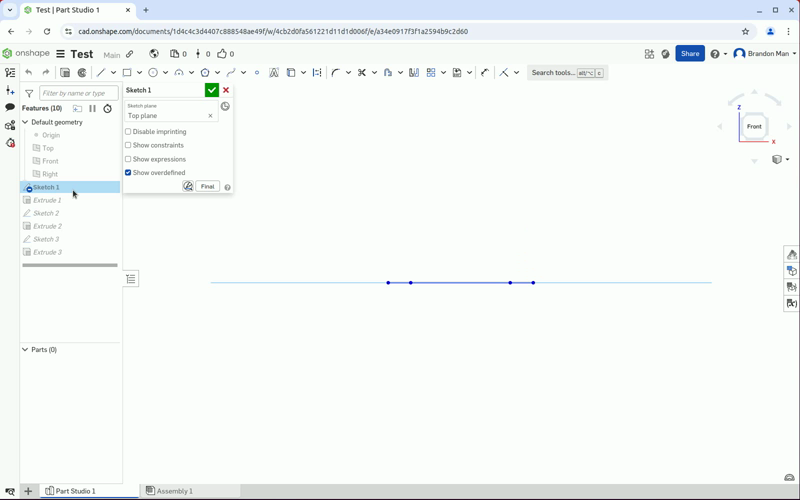
mouse_move(229, 92)
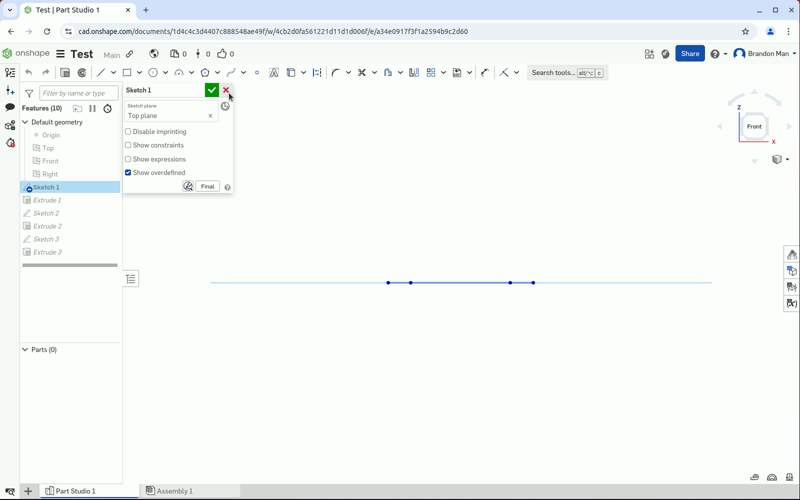
click(229, 92)
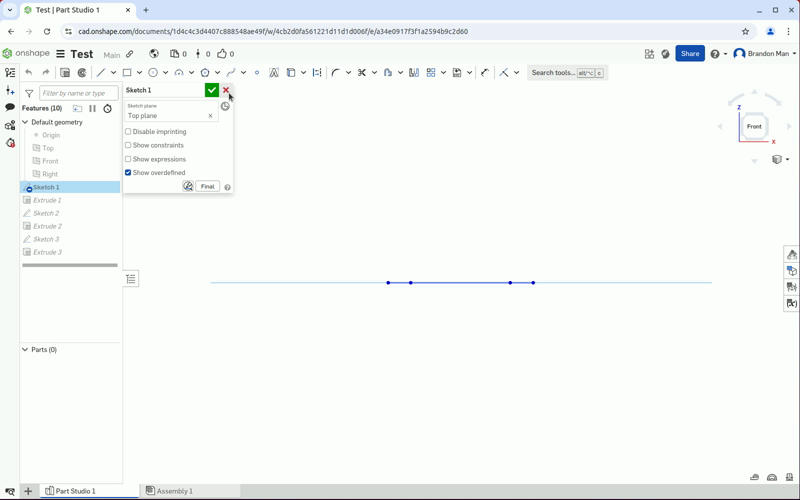
key(shift+s)
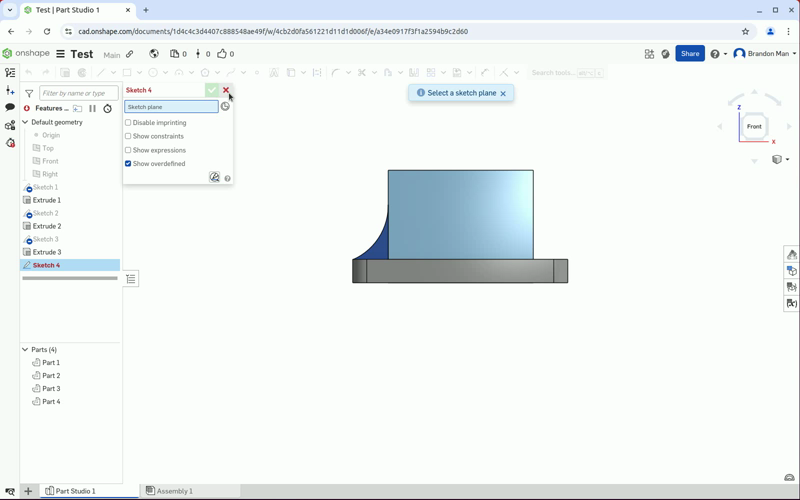
mouse_move(73, 163)
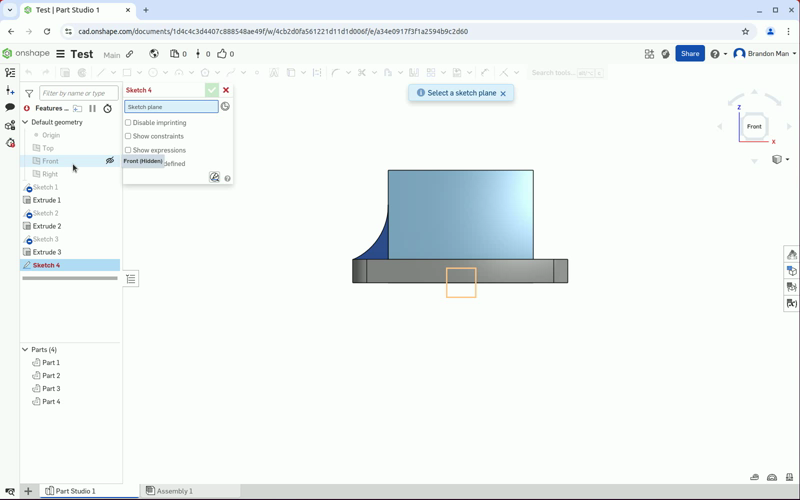
click(73, 163)
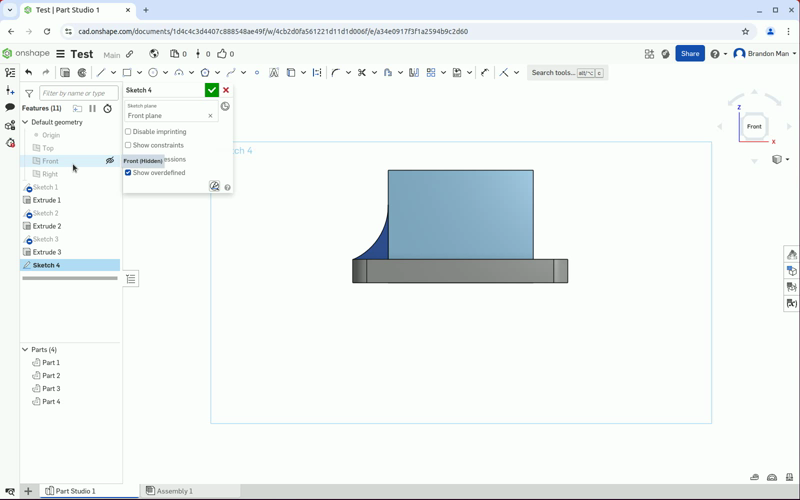
mouse_move(73, 352)
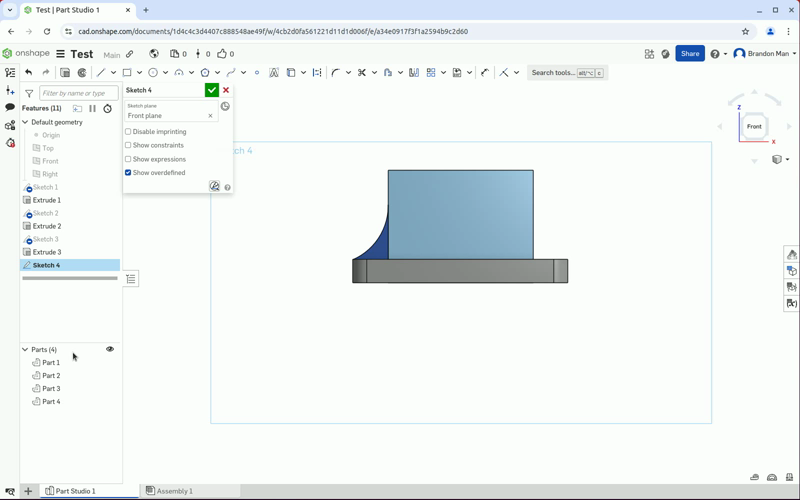
key(y)
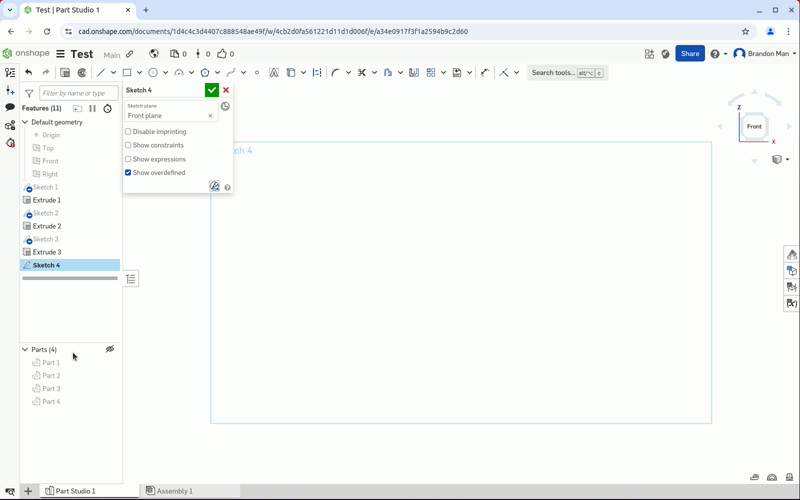
key(l)
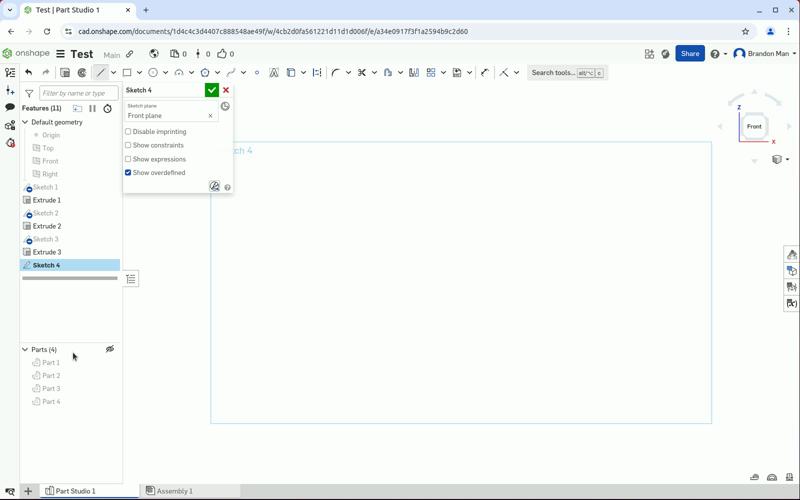
key_down(shift)
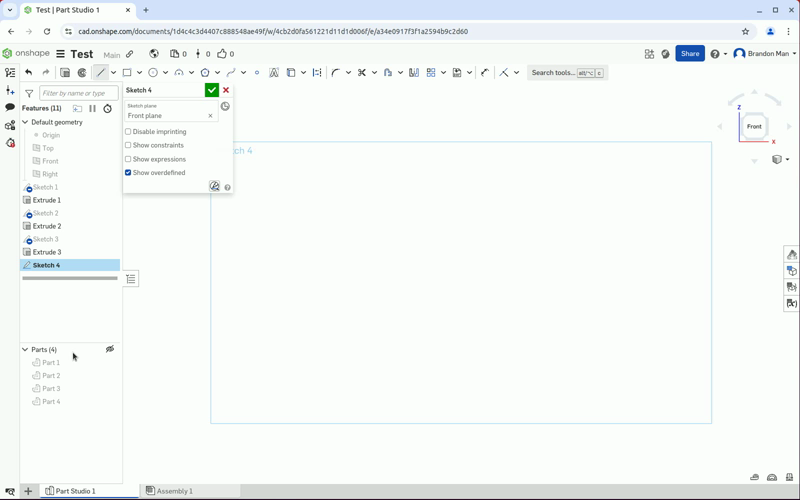
mouse_move(533, 259)
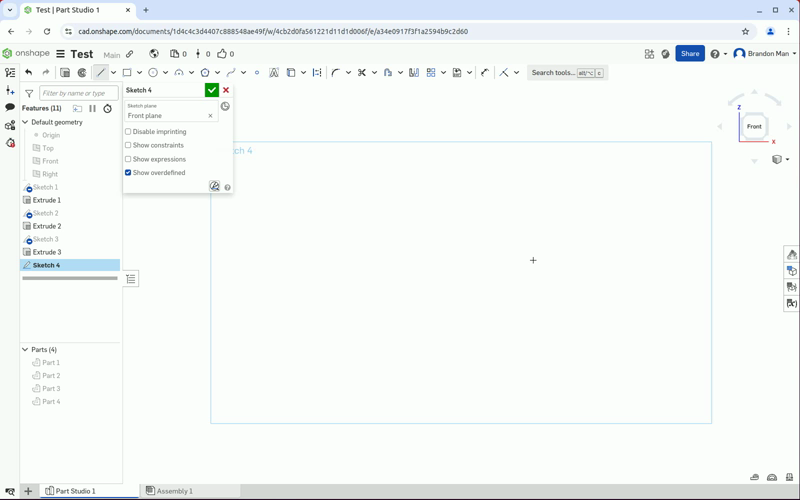
click(533, 259)
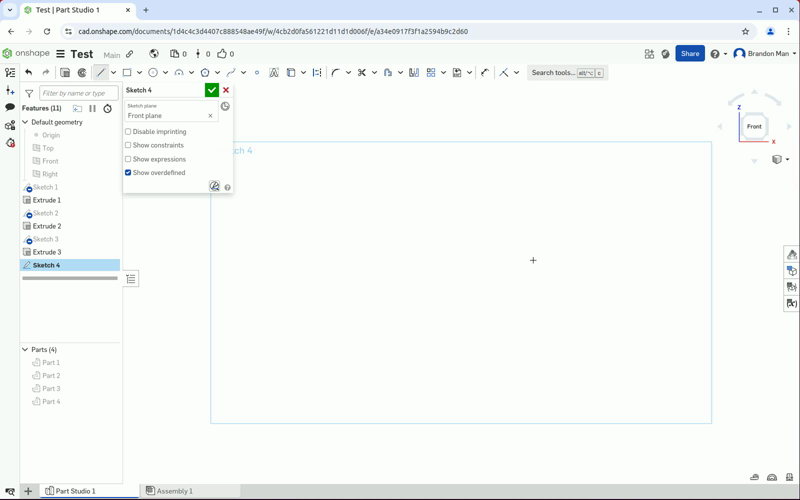
key_up(shift)
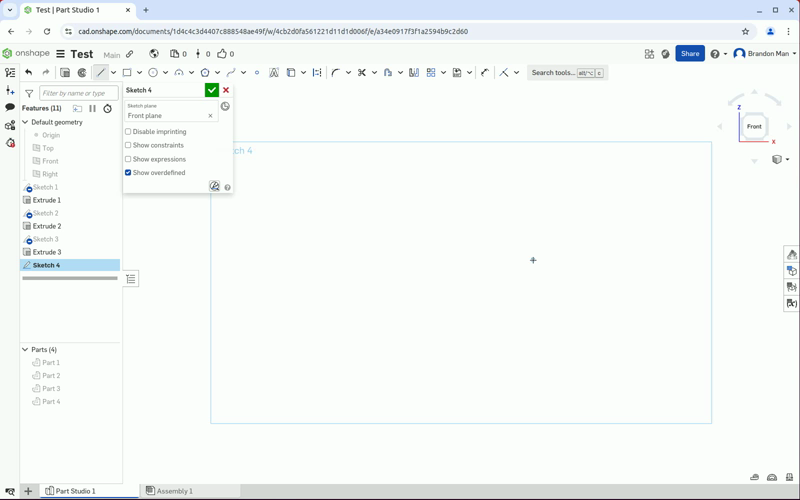
key_down(shift)
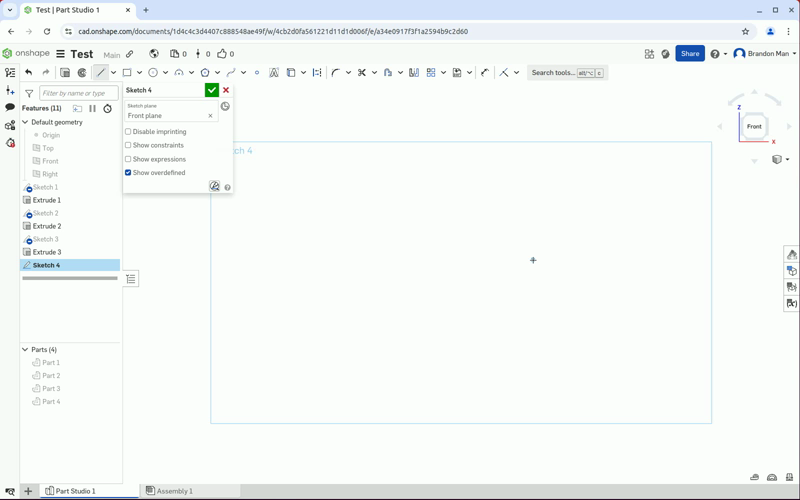
mouse_move(563, 259)
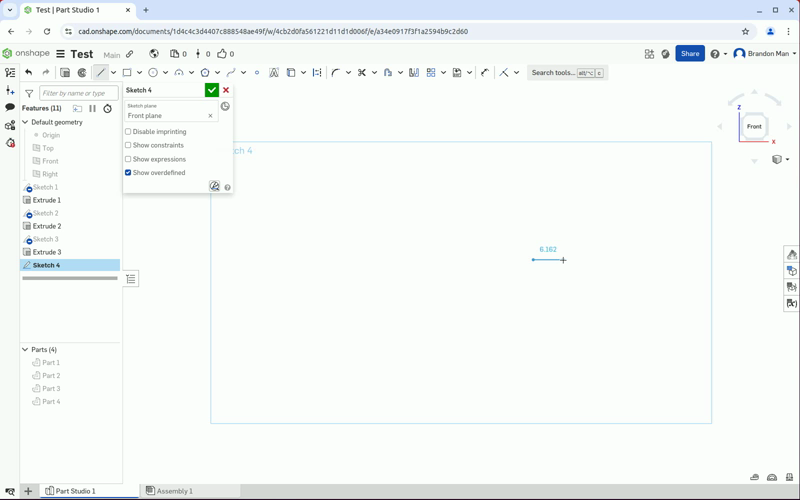
mouse_move(569, 259)
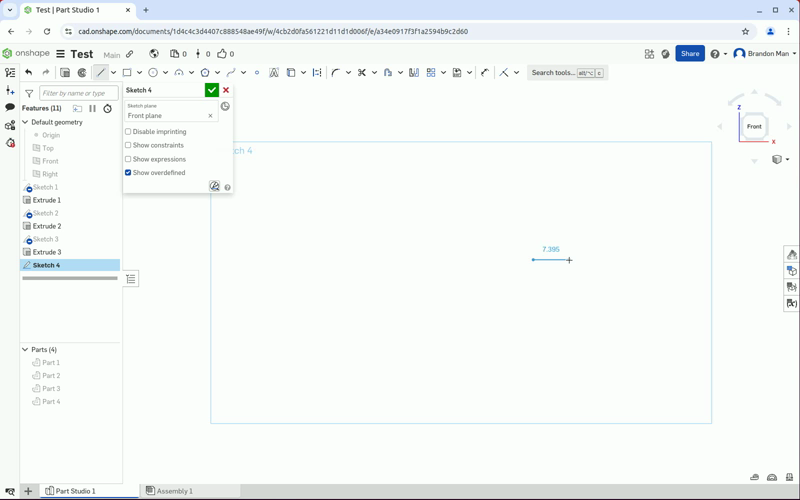
click(569, 259)
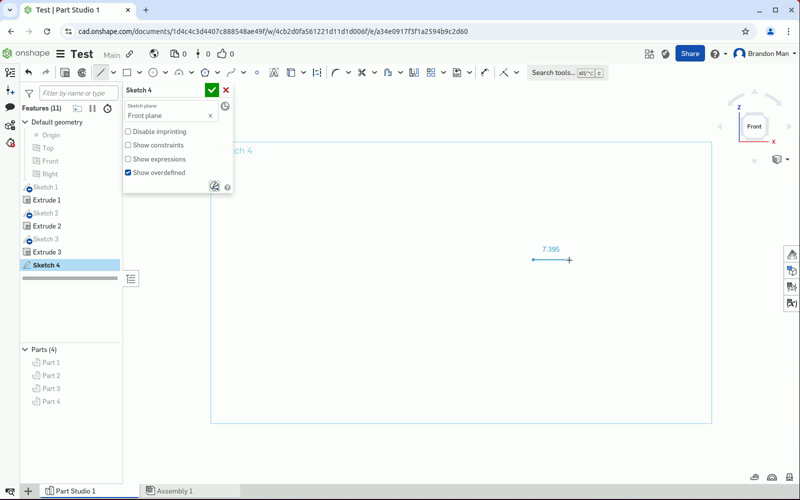
key_up(shift)
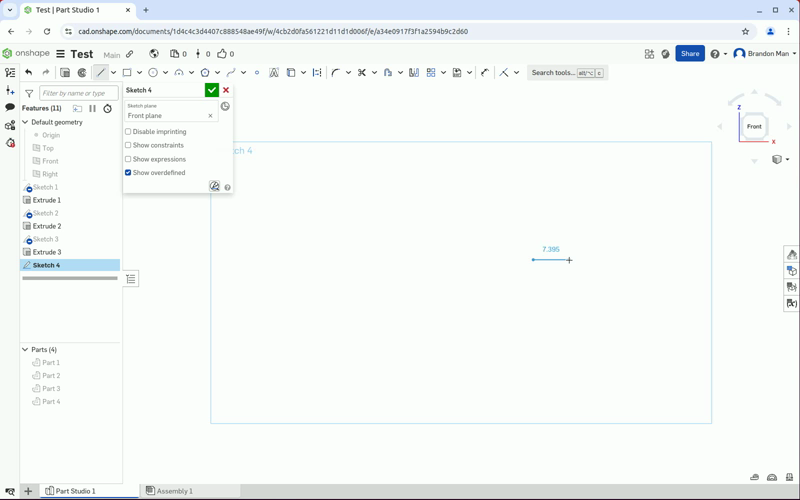
key(esc)
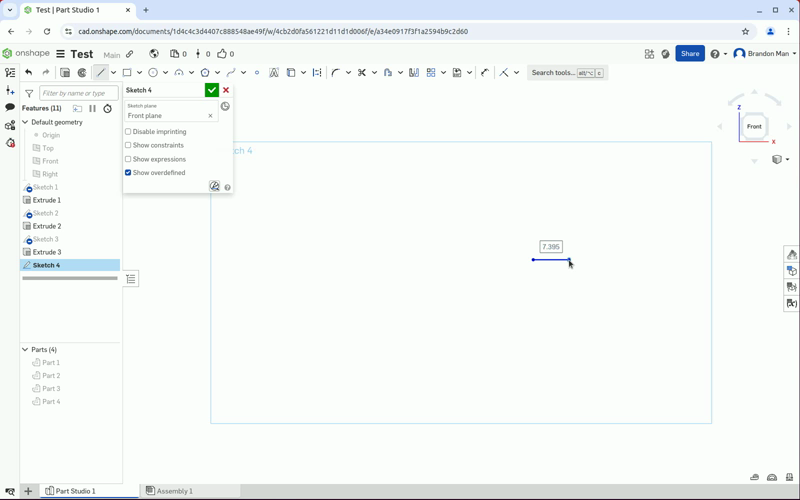
key(a)
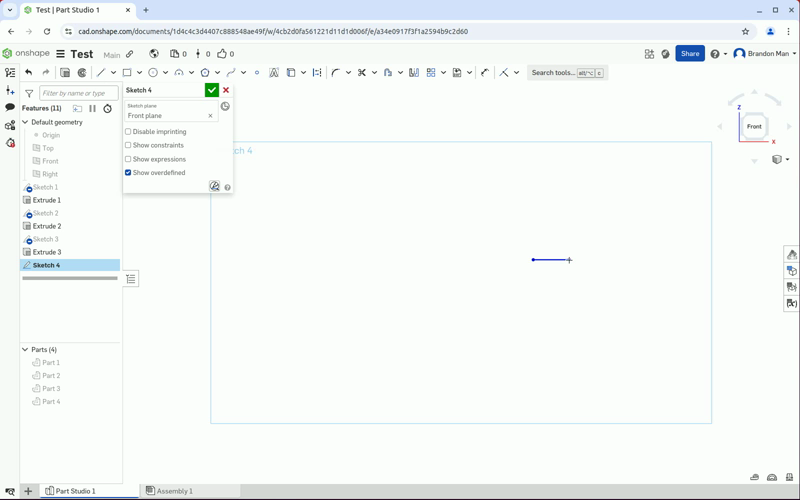
mouse_move(569, 259)
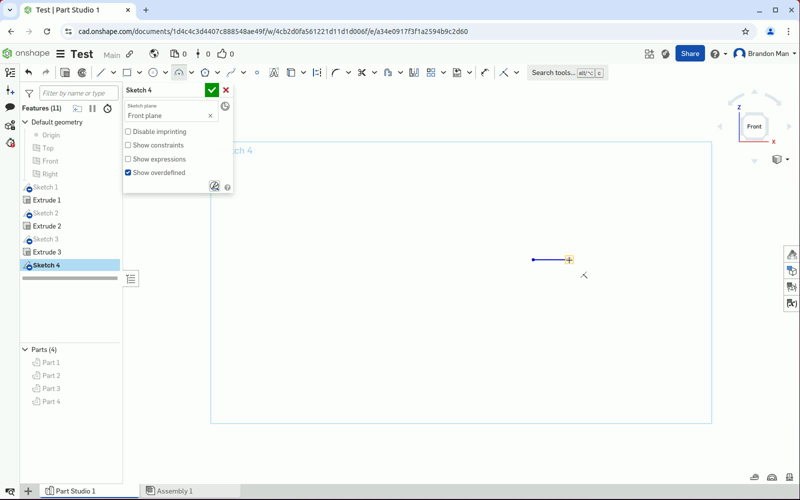
click(569, 259)
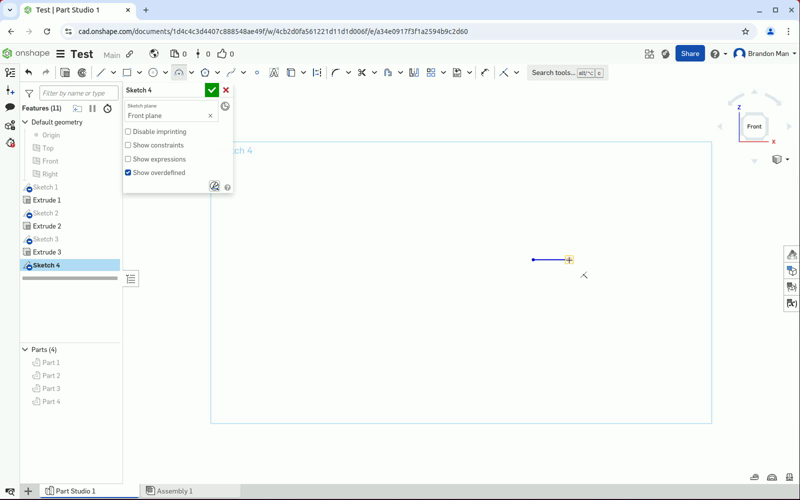
key_down(shift)
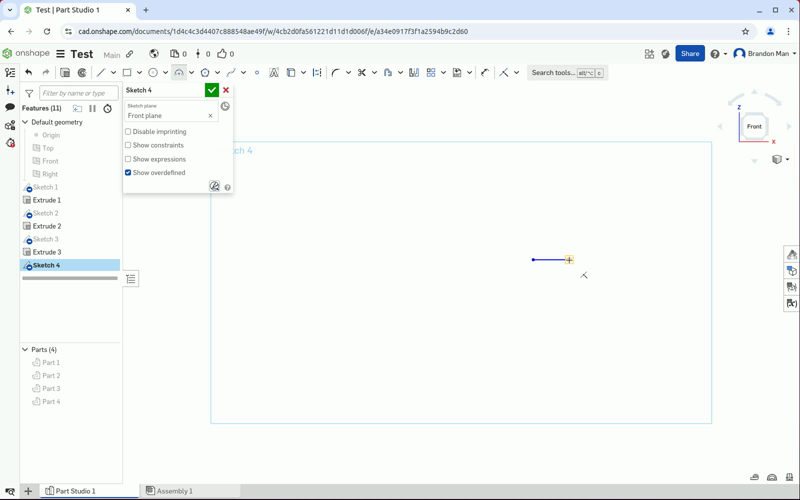
mouse_move(533, 204)
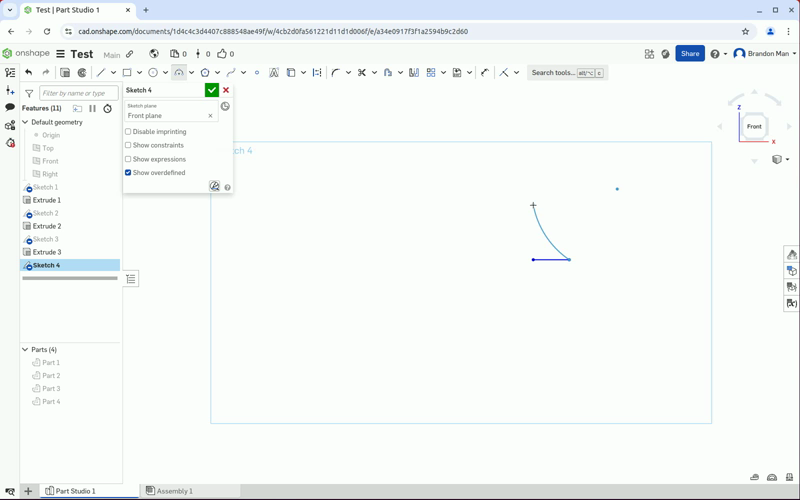
click(533, 204)
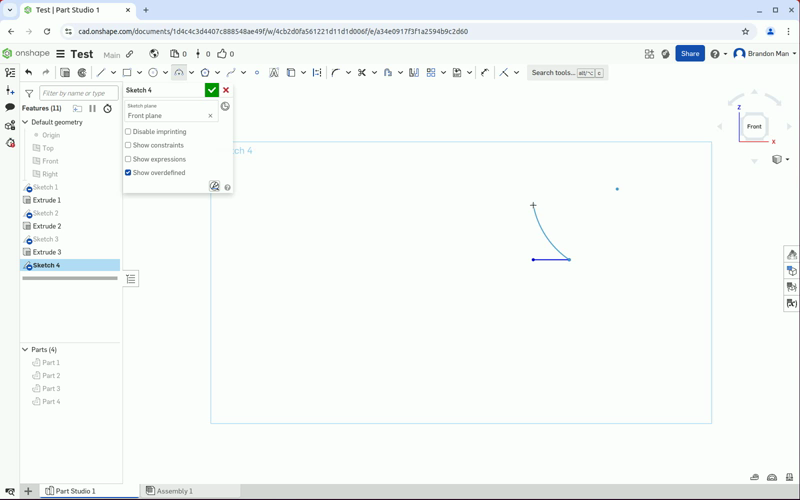
mouse_move(543, 237)
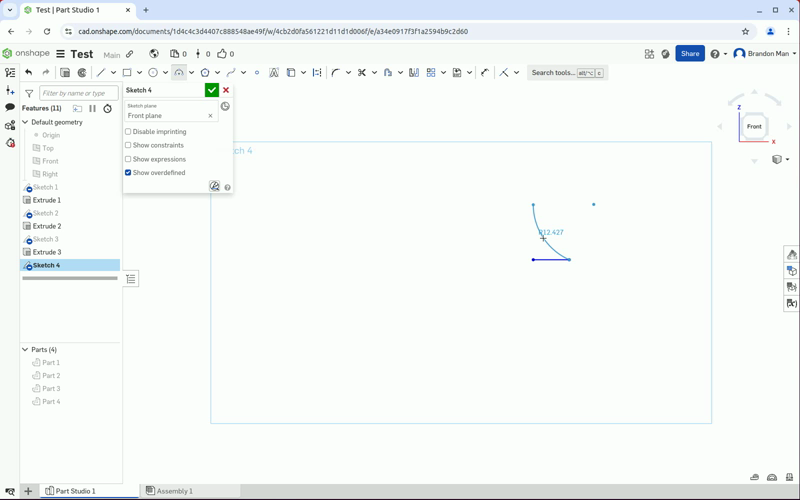
click(543, 237)
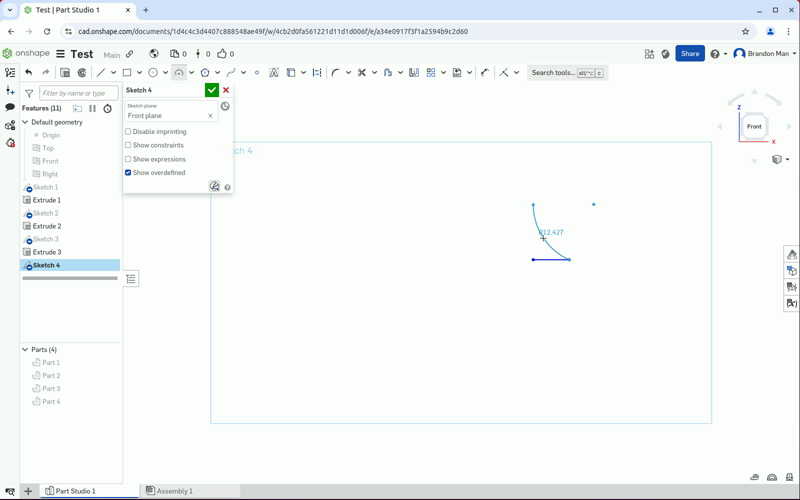
key_up(shift)
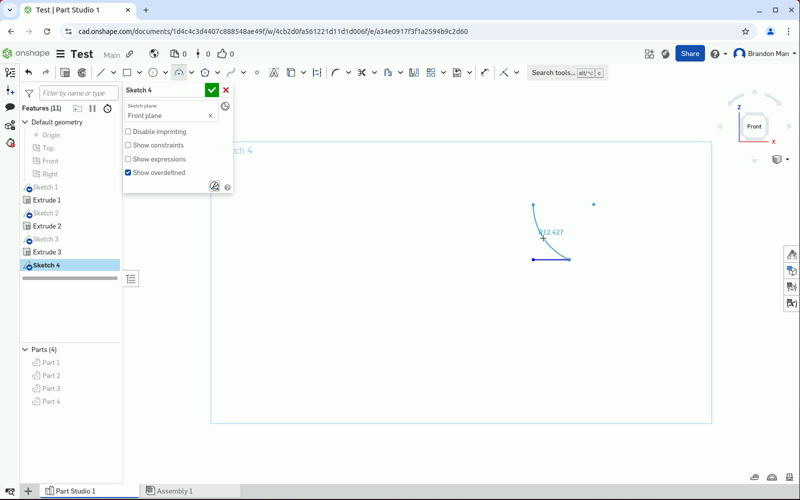
key(esc)
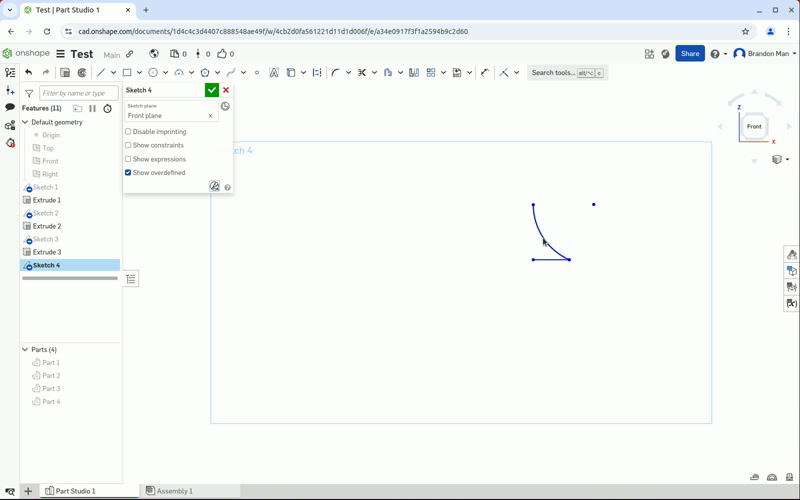
key(l)
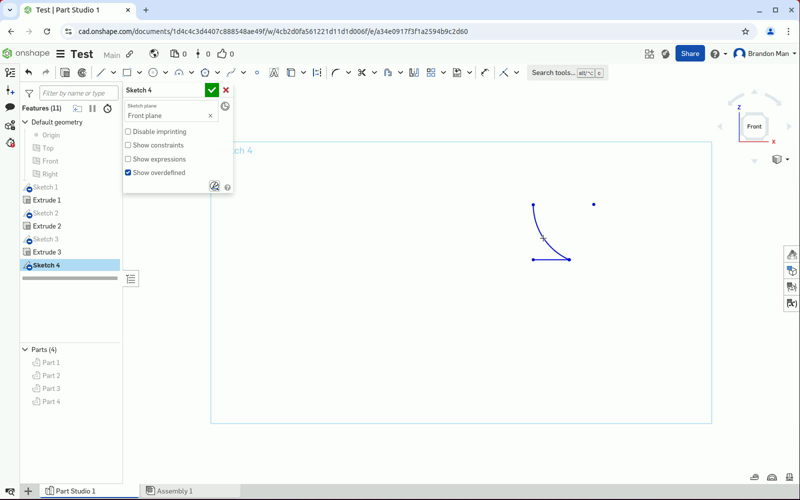
mouse_move(533, 204)
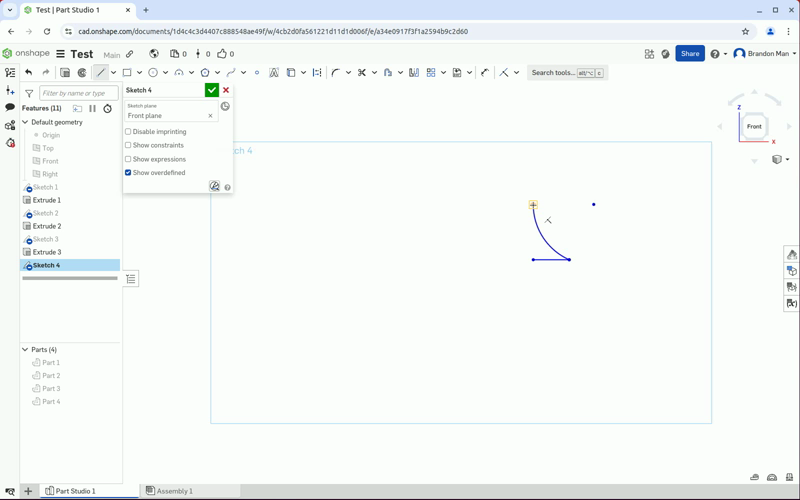
click(533, 204)
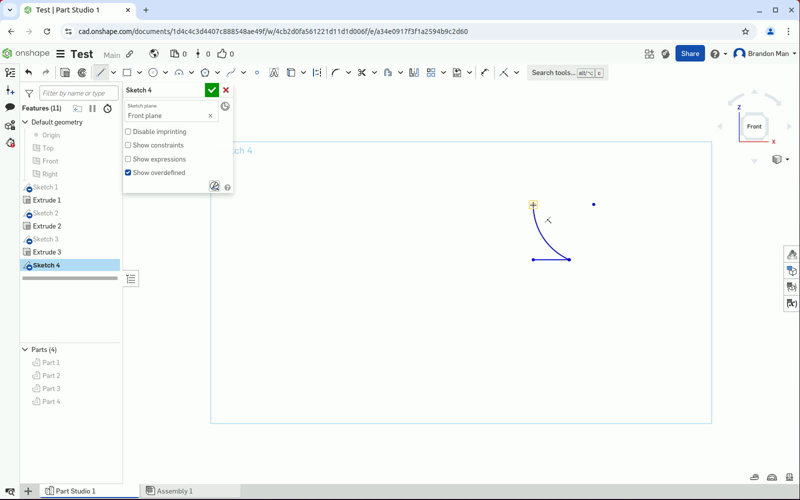
mouse_move(563, 204)
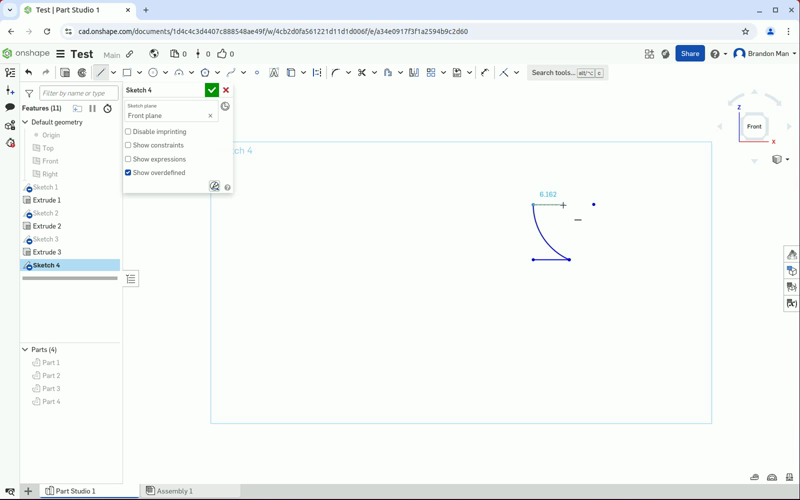
key_down(shift)
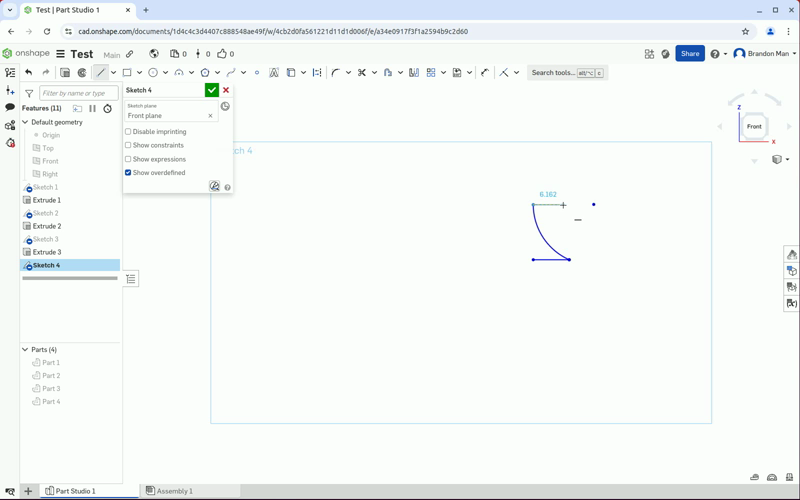
mouse_move(533, 259)
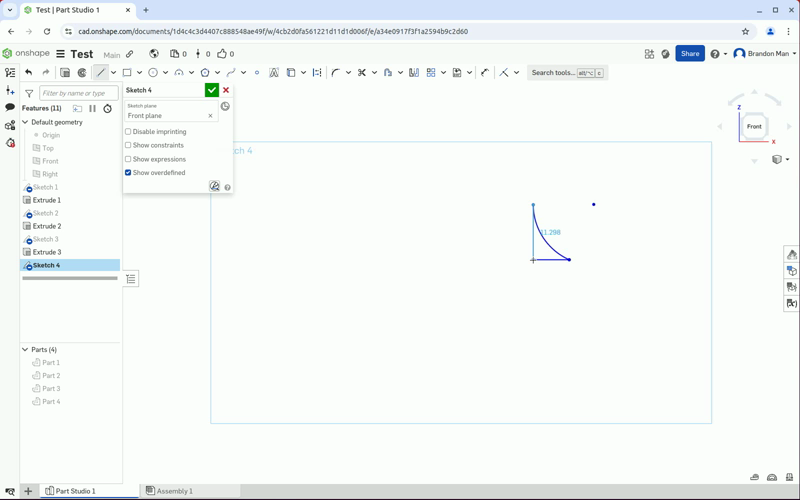
key_up(shift)
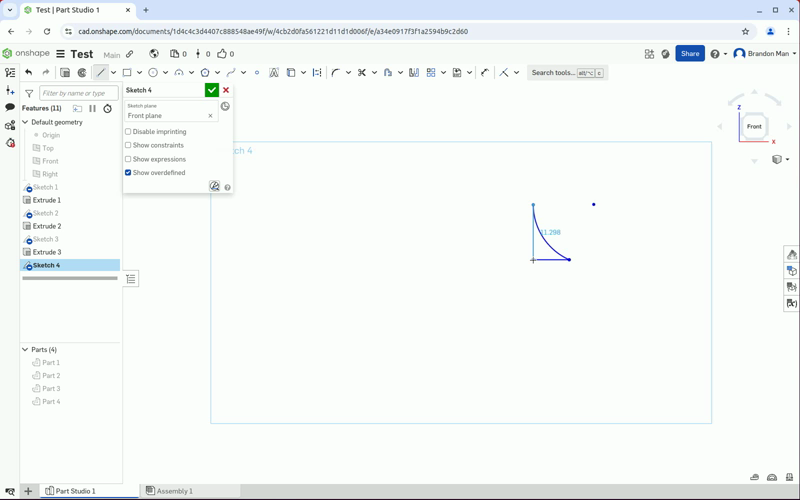
click(533, 259)
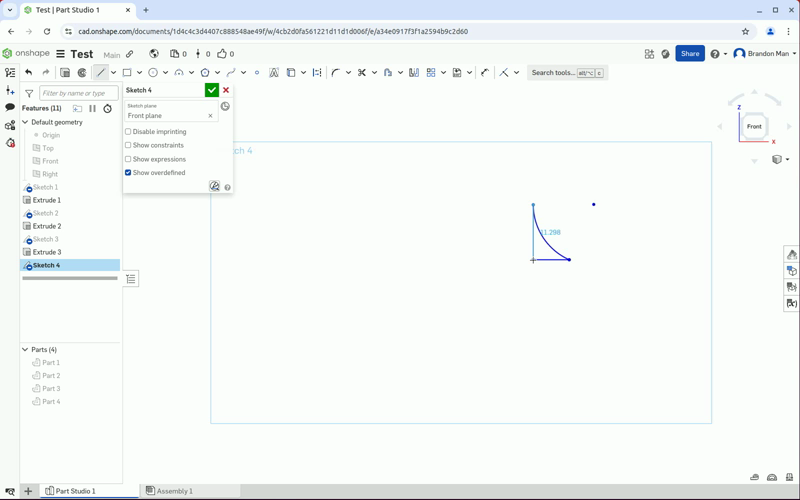
key(esc)
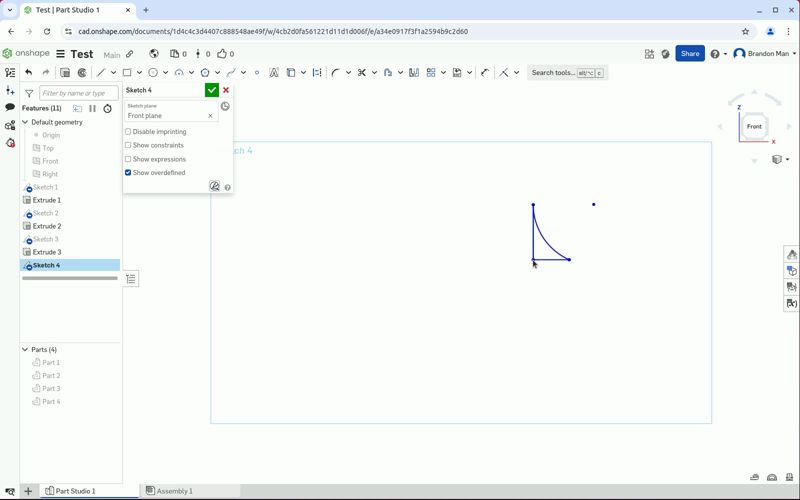
mouse_move(540, 257)
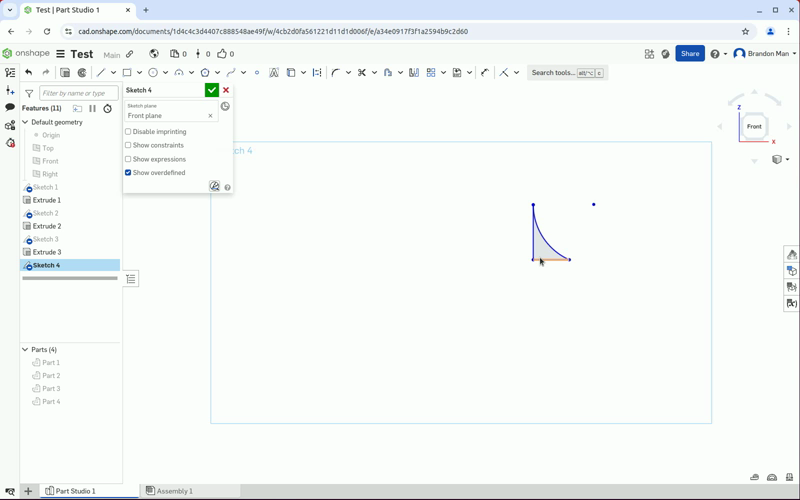
scroll(6)
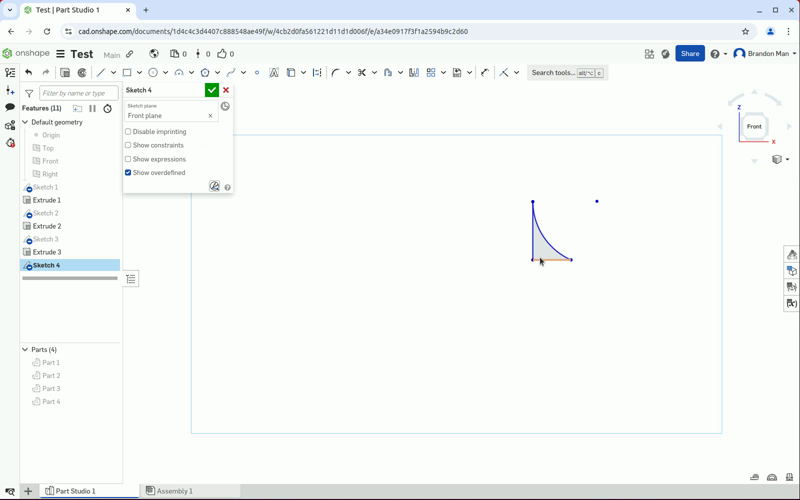
scroll(6)
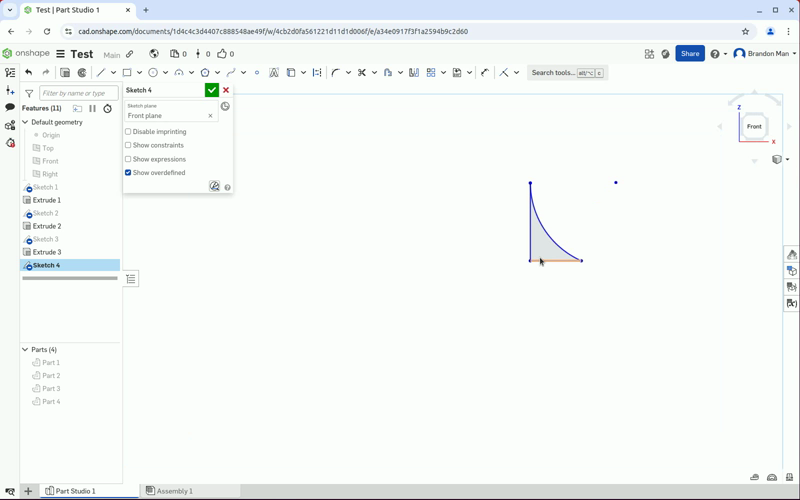
scroll(6)
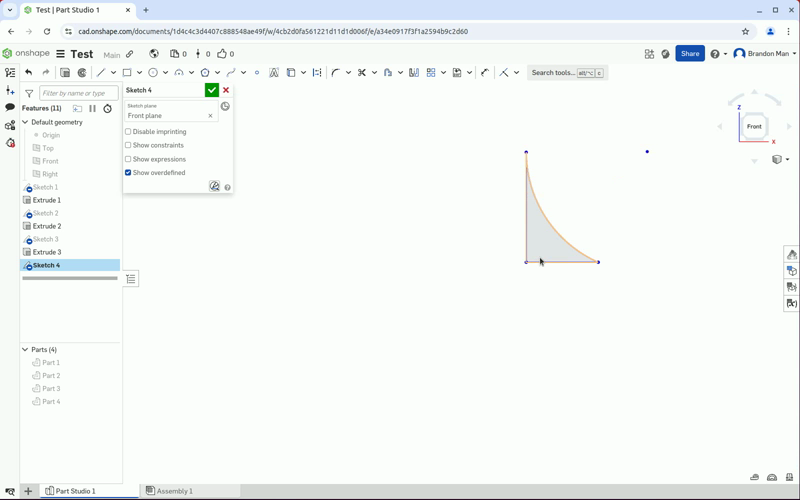
scroll(6)
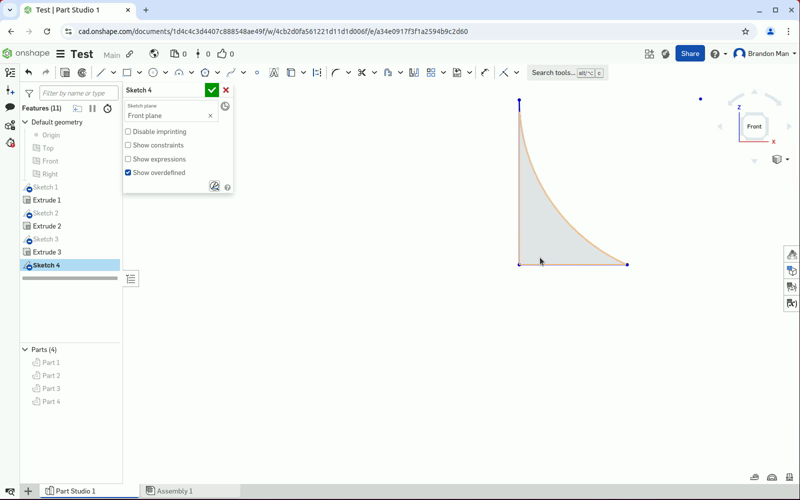
scroll(6)
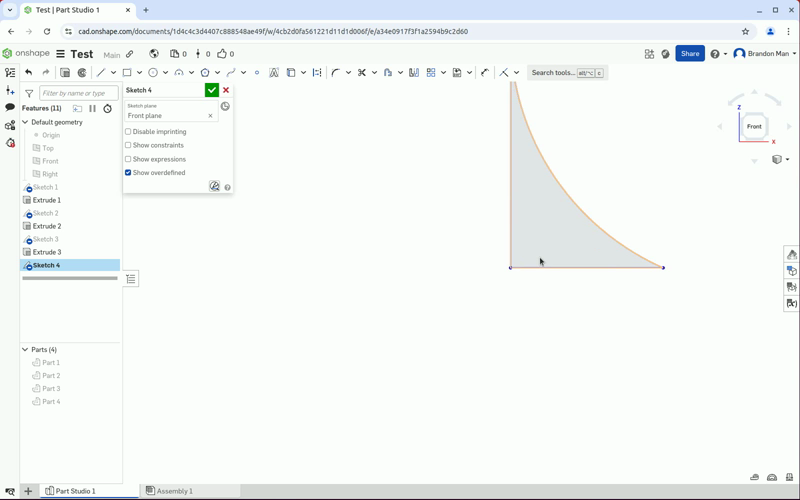
scroll(6)
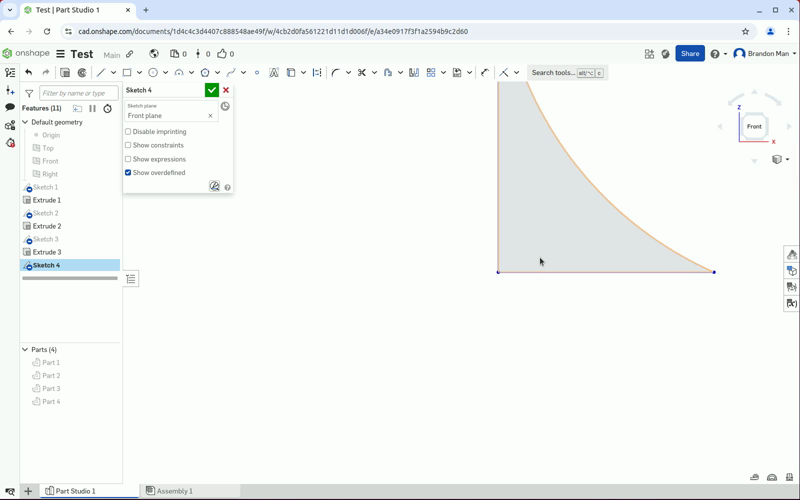
scroll(6)
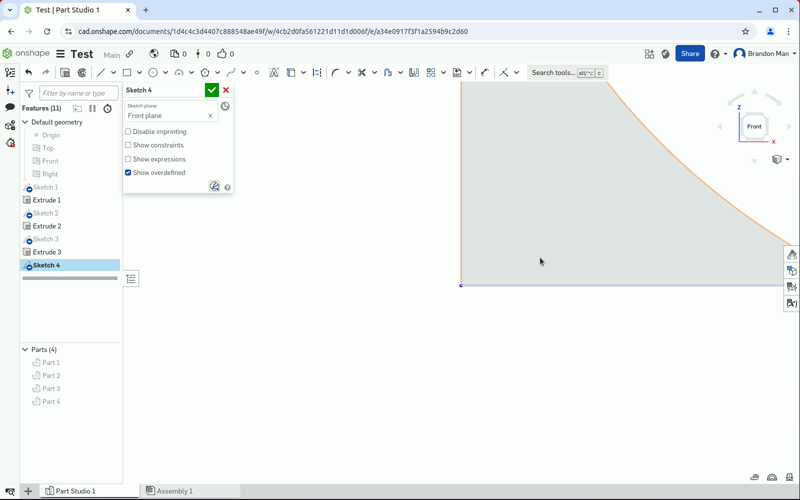
click(540, 257)
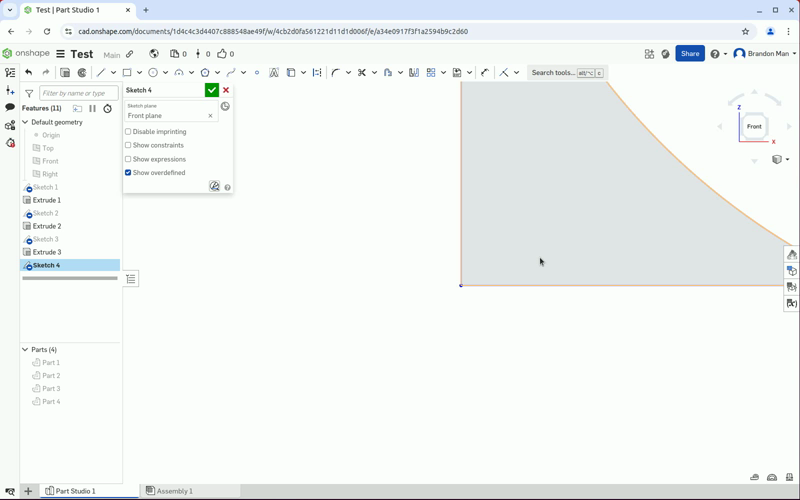
scroll(-6)
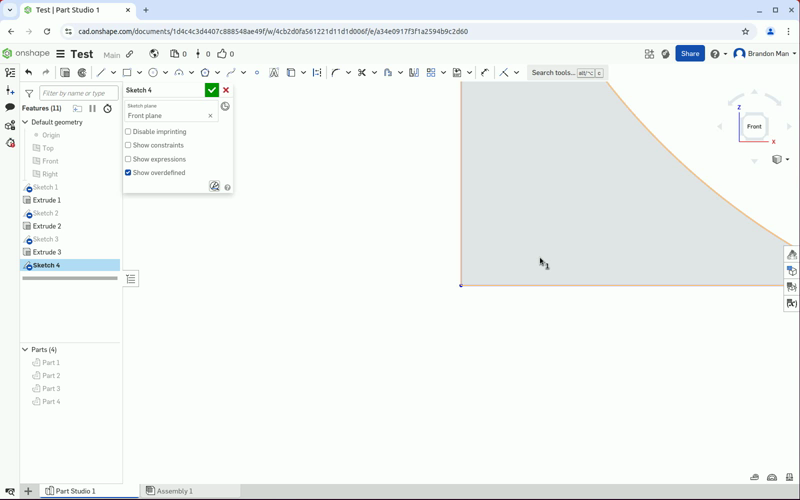
scroll(-6)
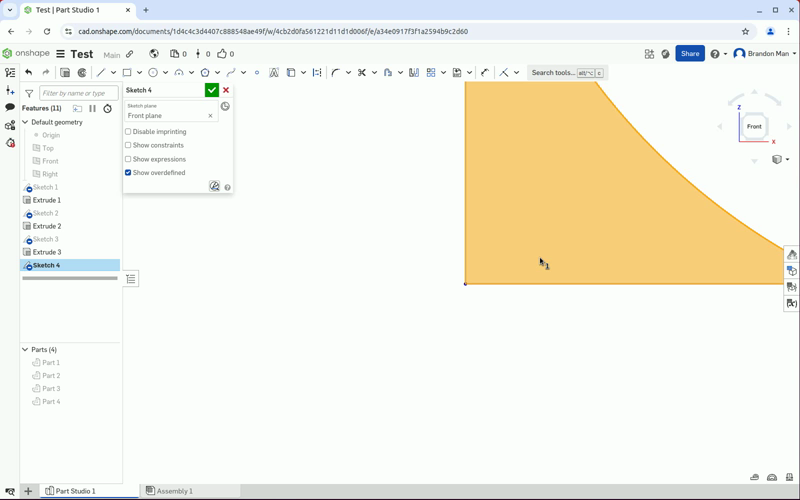
scroll(-6)
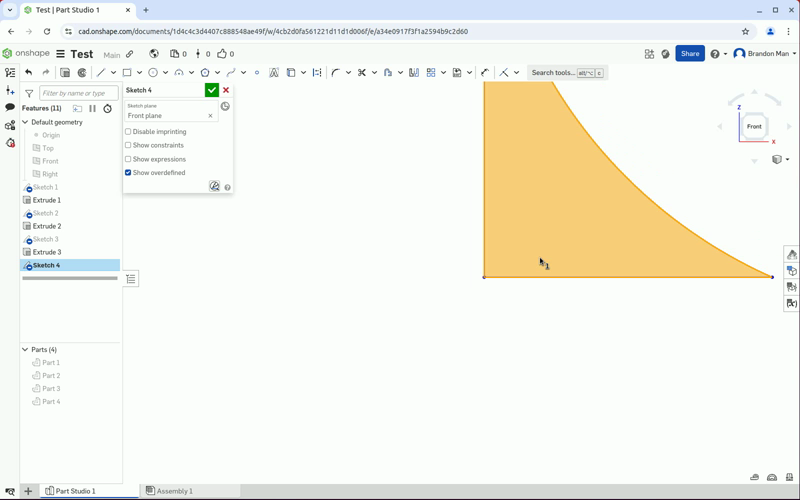
scroll(-6)
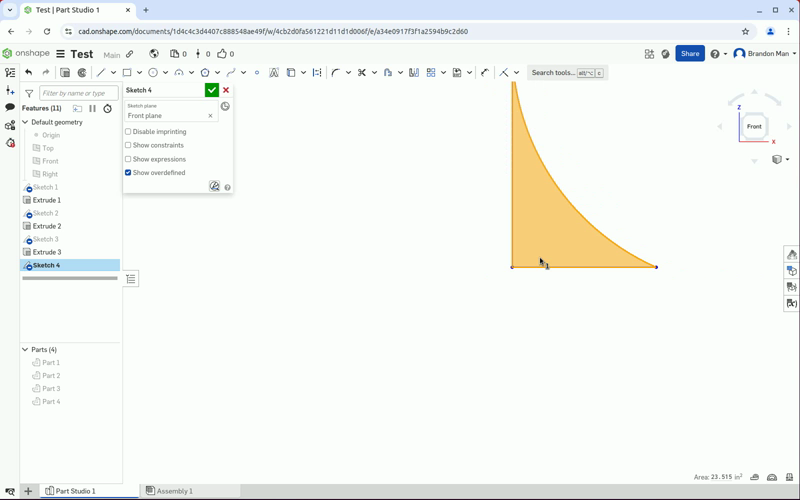
scroll(-6)
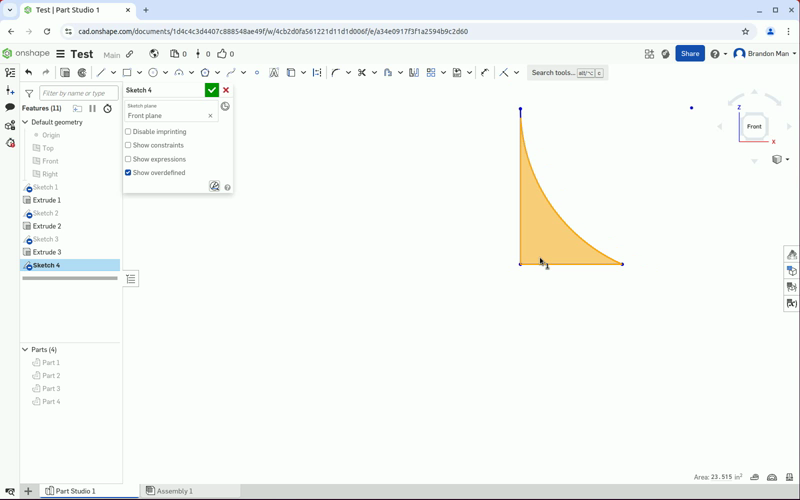
scroll(-6)
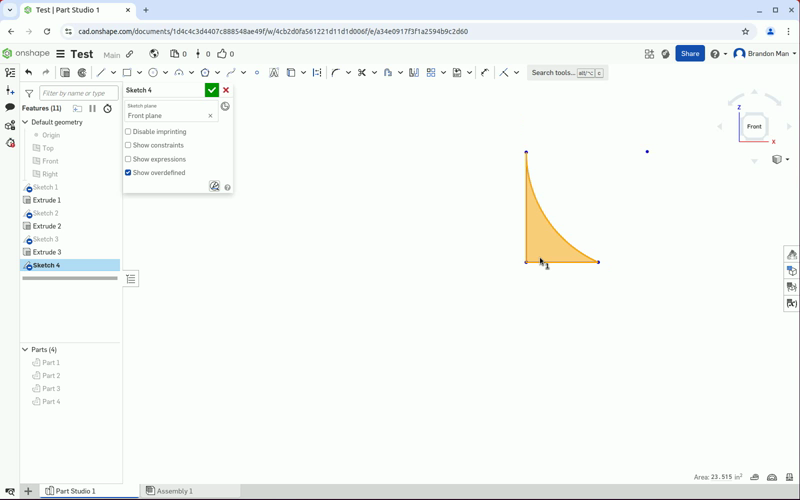
scroll(-6)
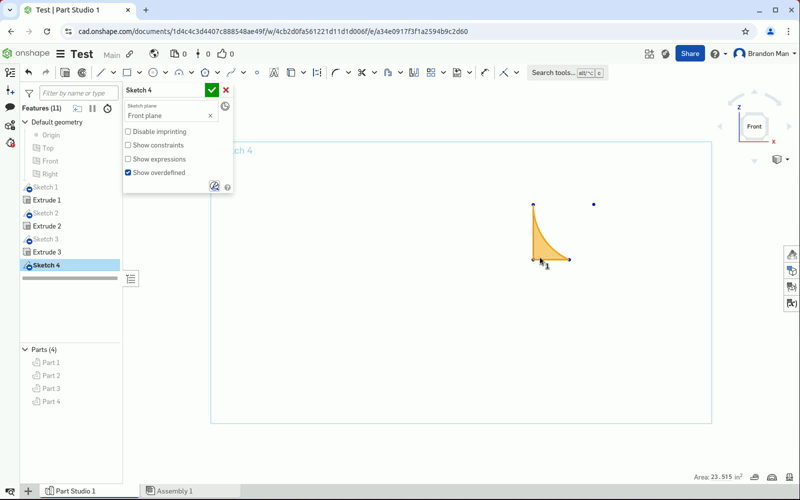
mouse_move(73, 352)
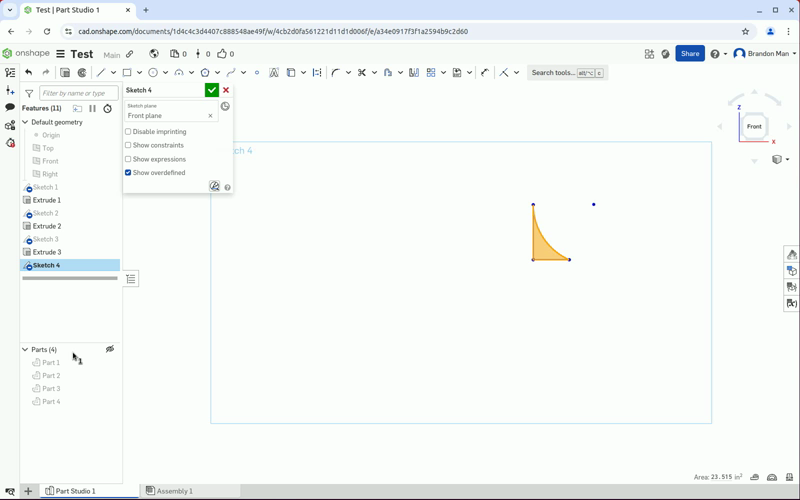
key(shift+y)
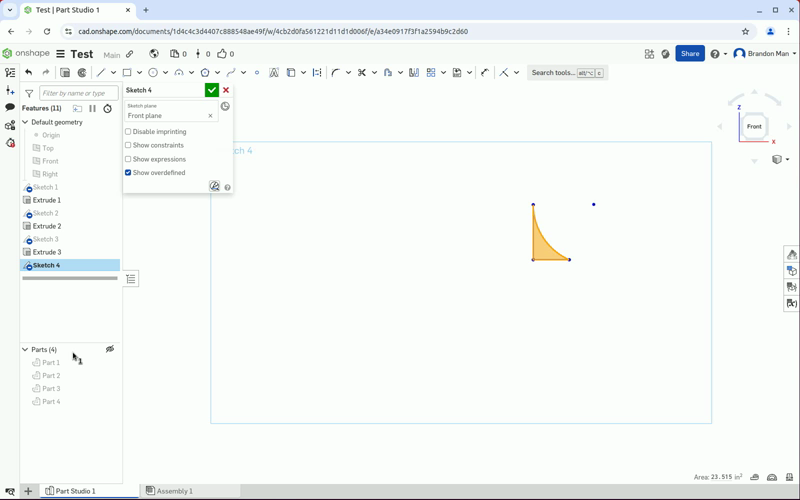
key(shift+e)
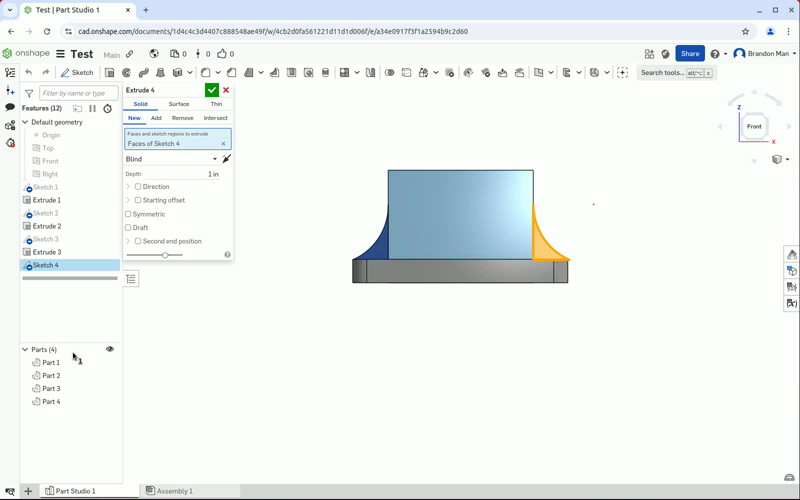
mouse_move(143, 106)
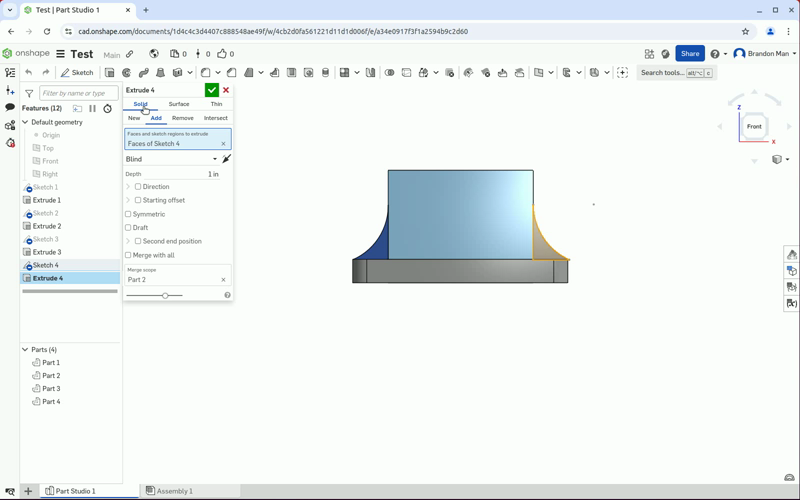
click(143, 106)
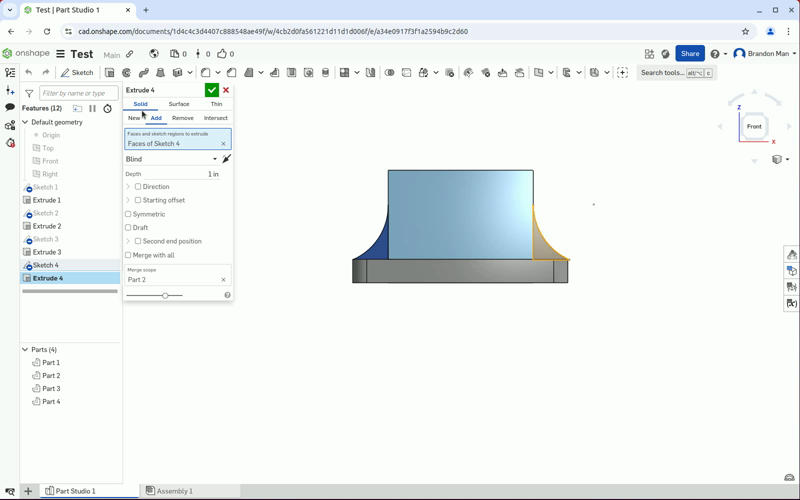
mouse_move(137, 120)
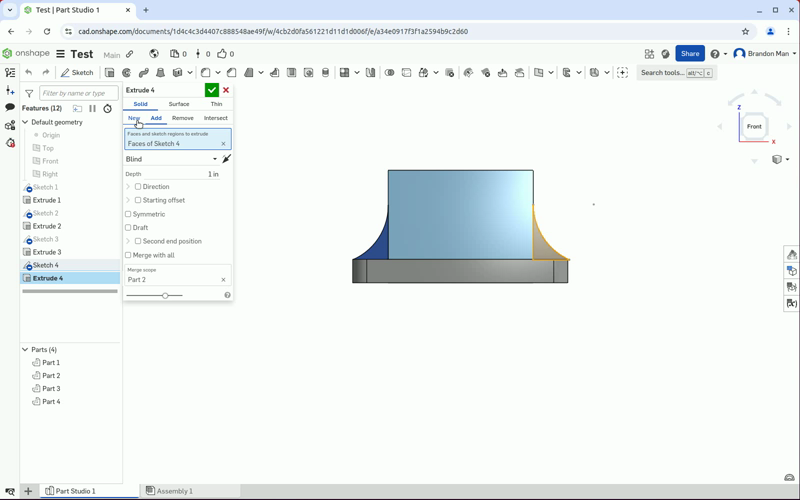
click(137, 120)
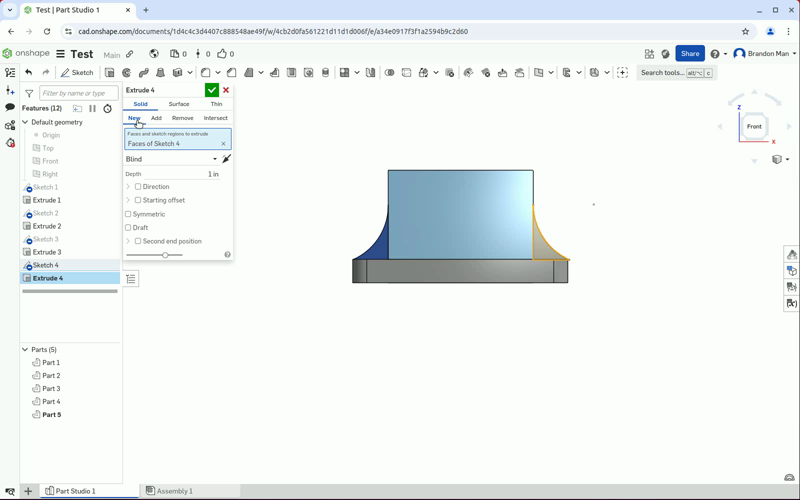
key(tab, 4)
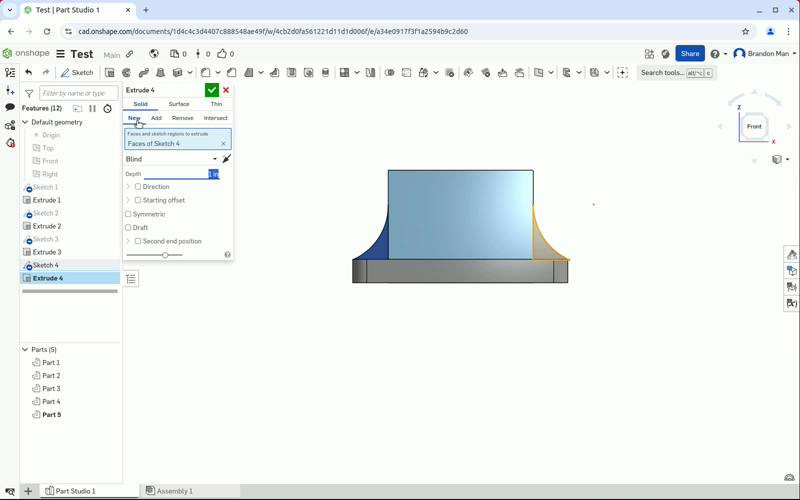
text(-14.443)
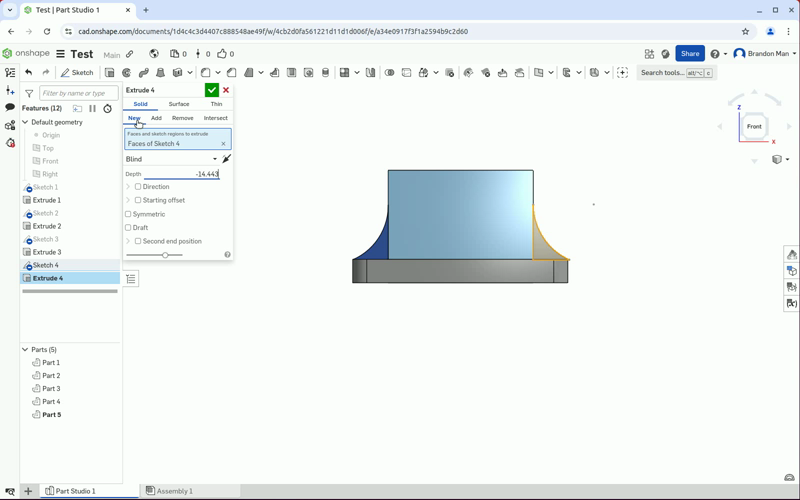
key(enter)
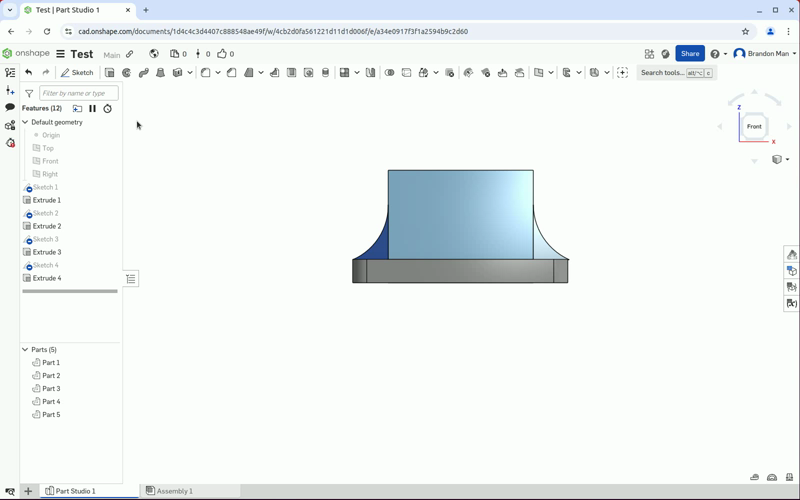
key(shift+h)
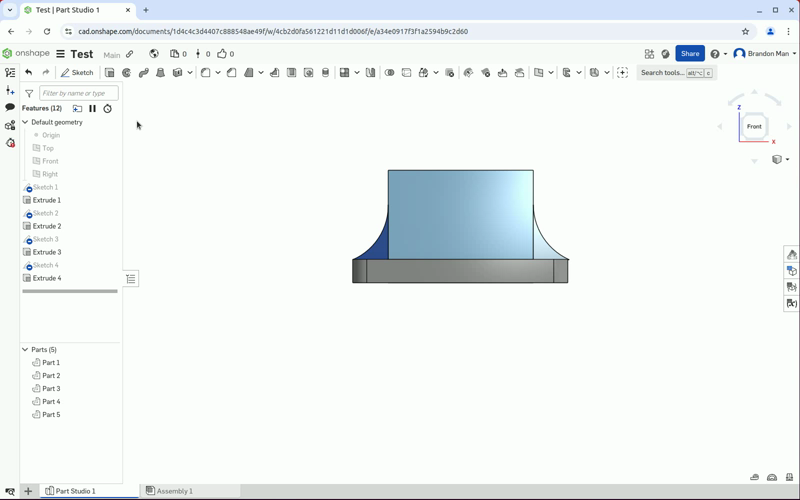
key(shift+h)
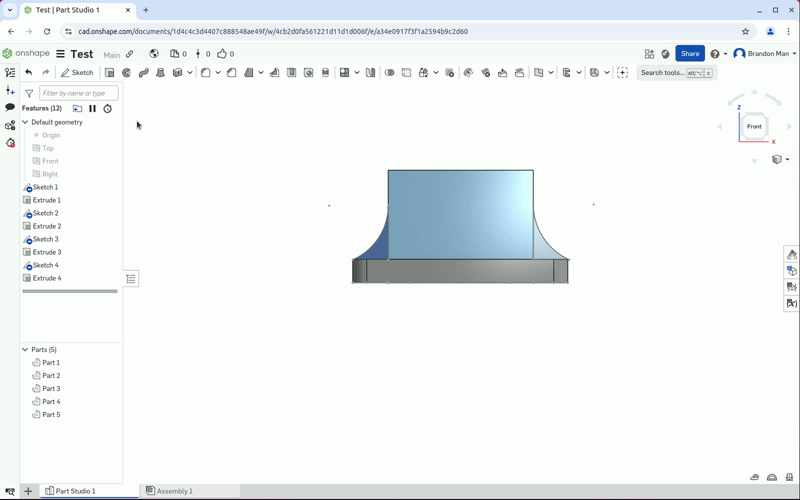
key(shift+7)
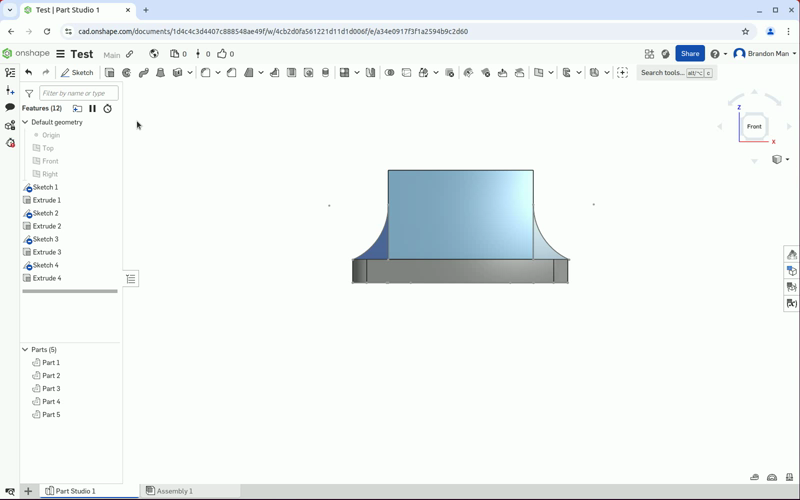
key(left, 2)
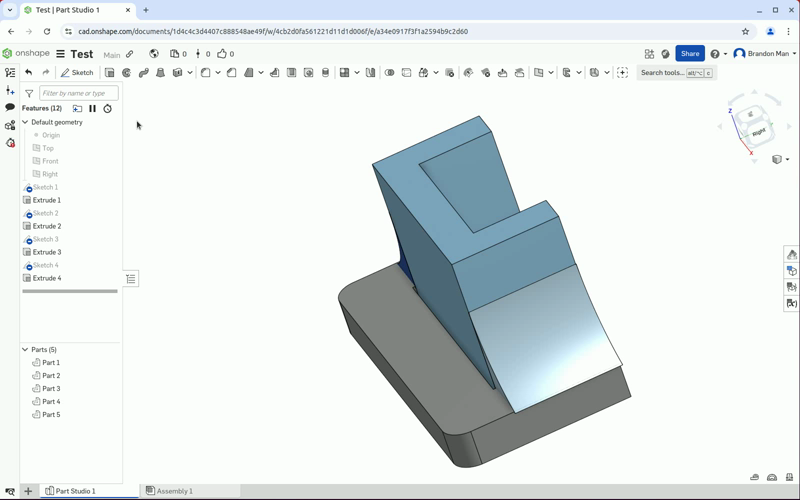
key(down, 2)
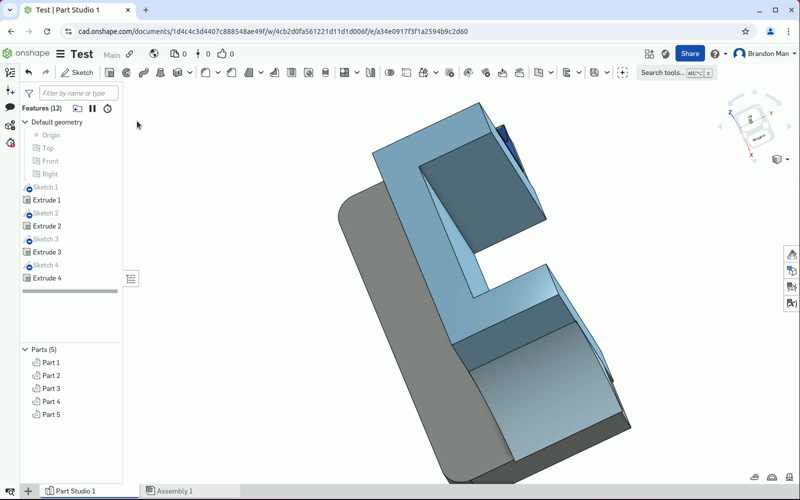
key(up, 2)
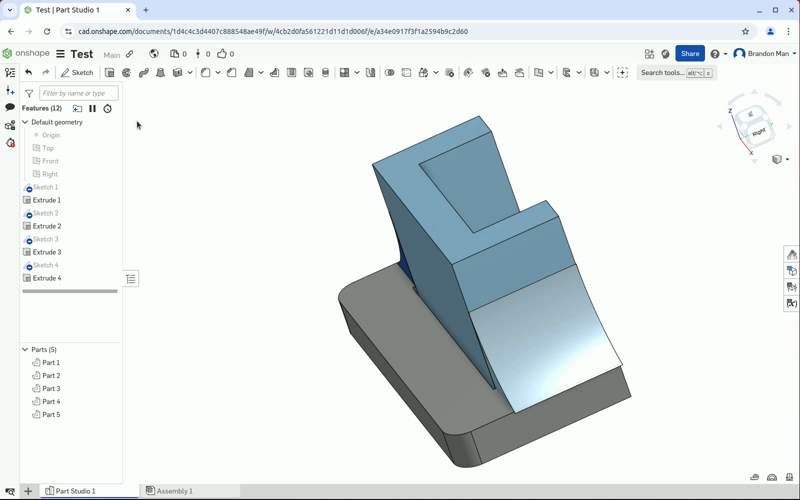
key(right, 2)
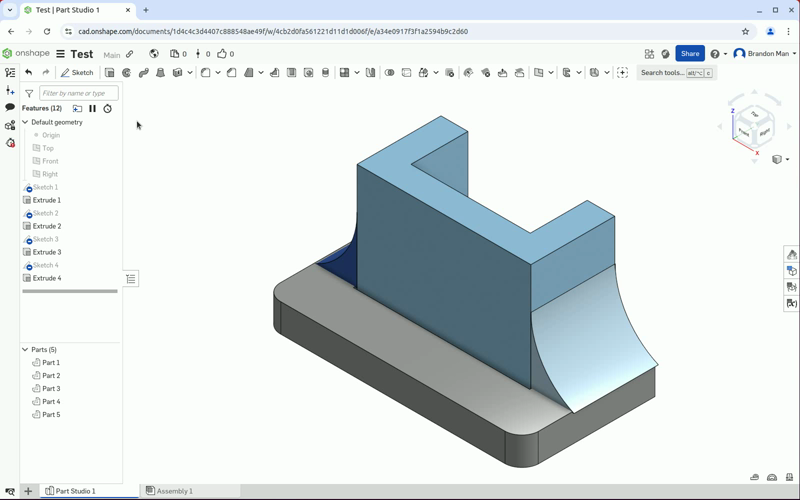
mouse_move(73, 189)
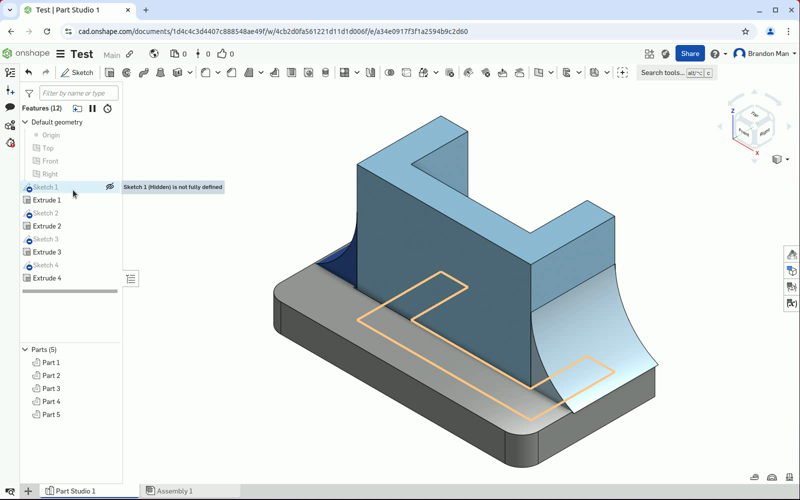
click(73, 189)